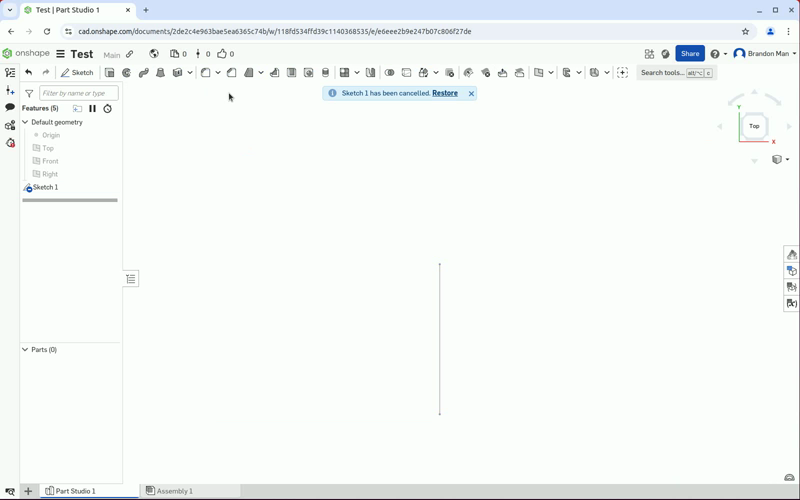
key(shift+h)
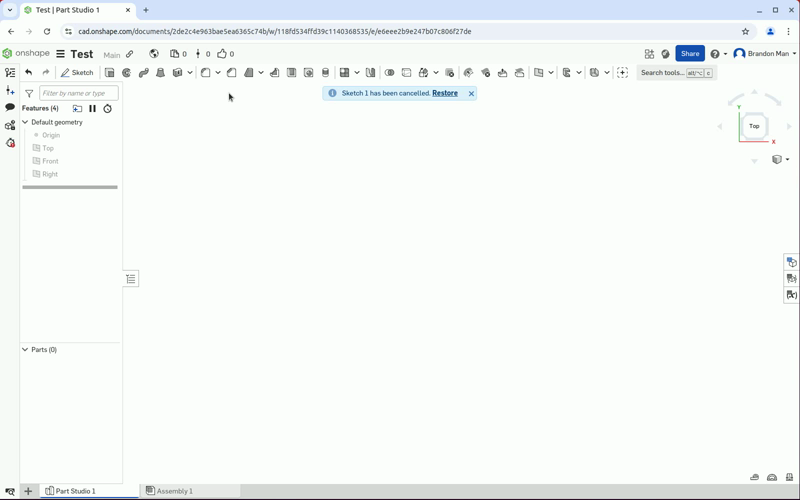
mouse_move(73, 352)
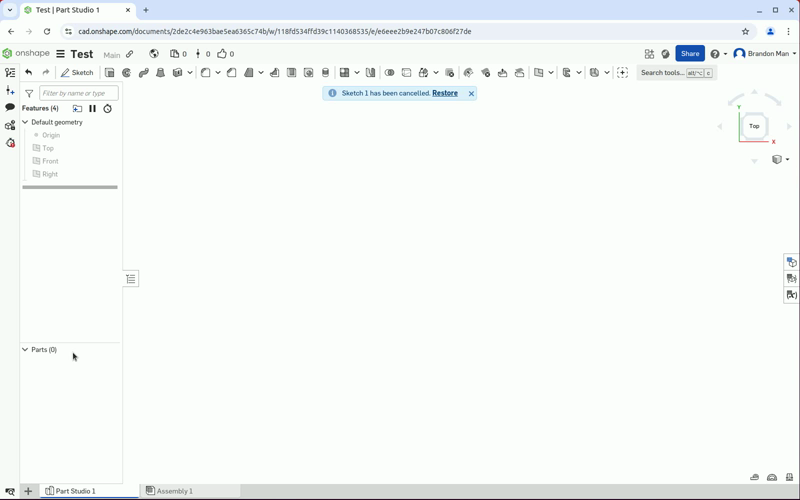
key(y)
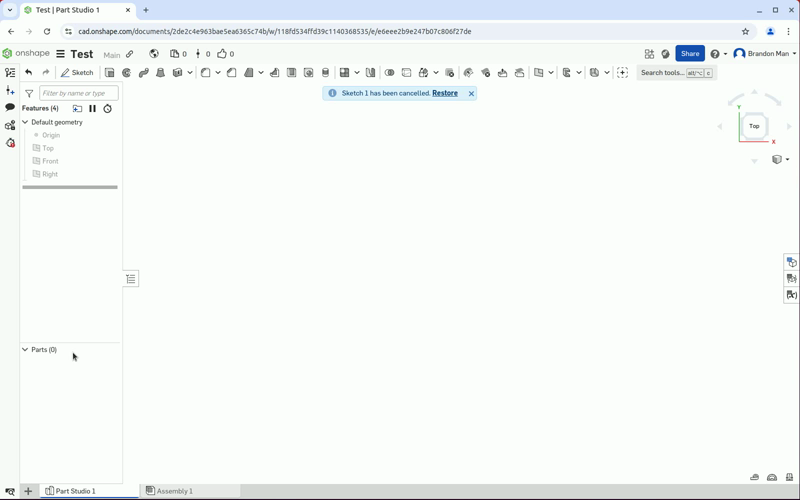
key(shift+p)
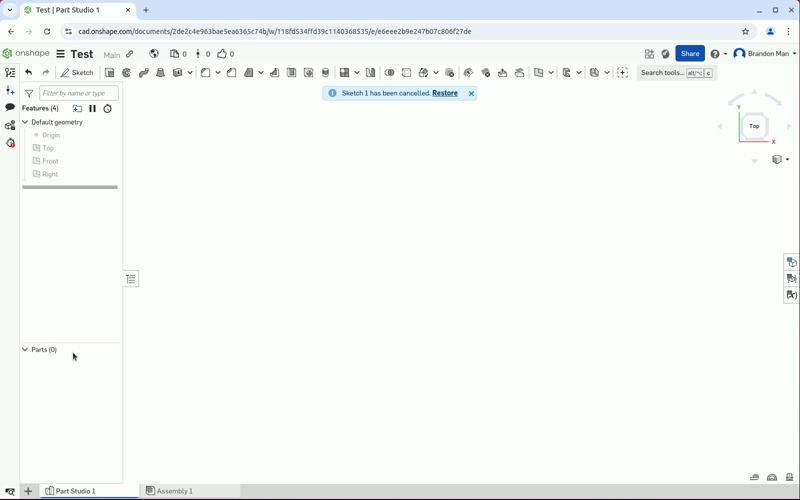
key(space)
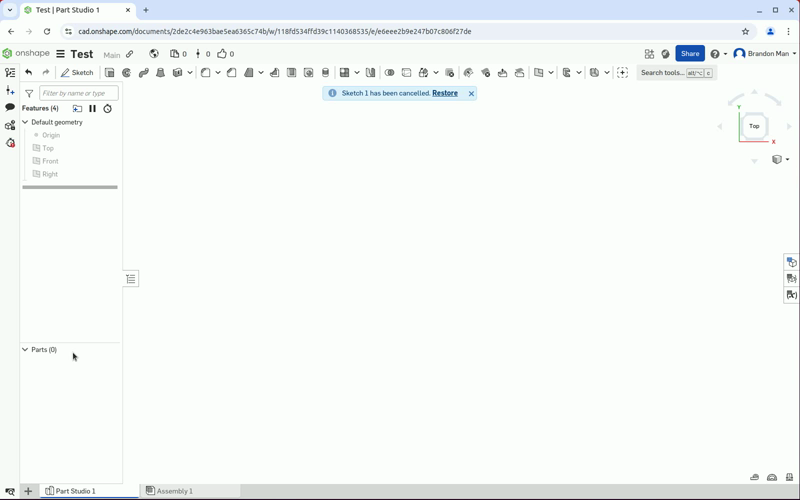
key_down(shift)
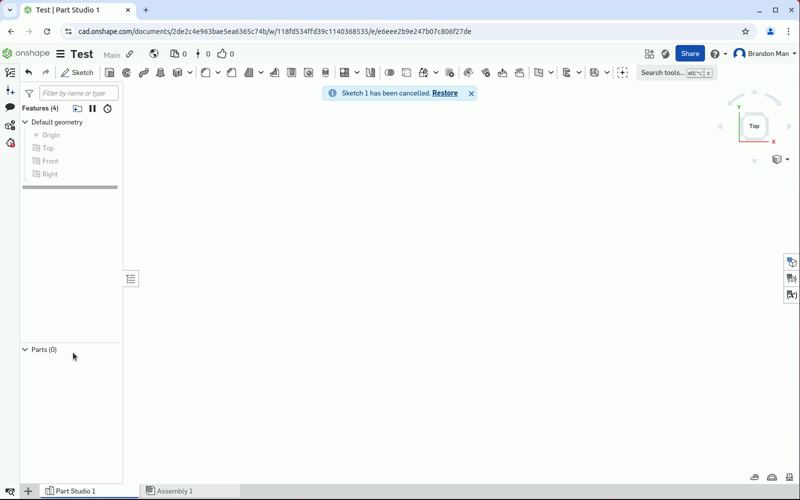
key(up)
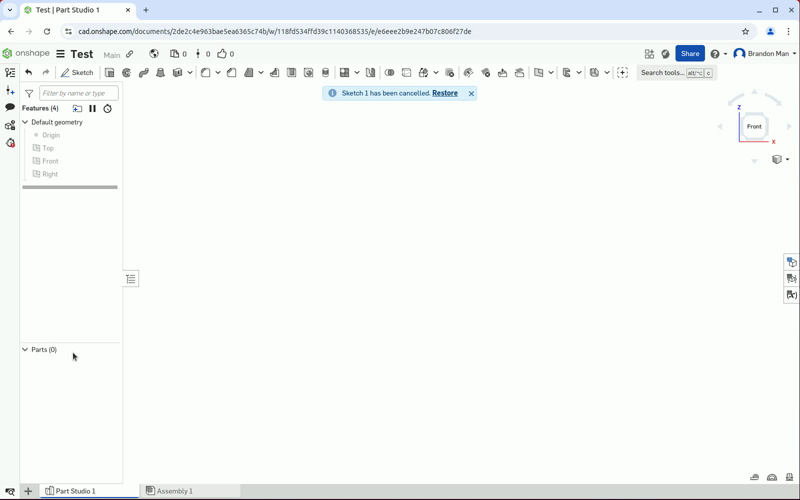
key_up(shift)
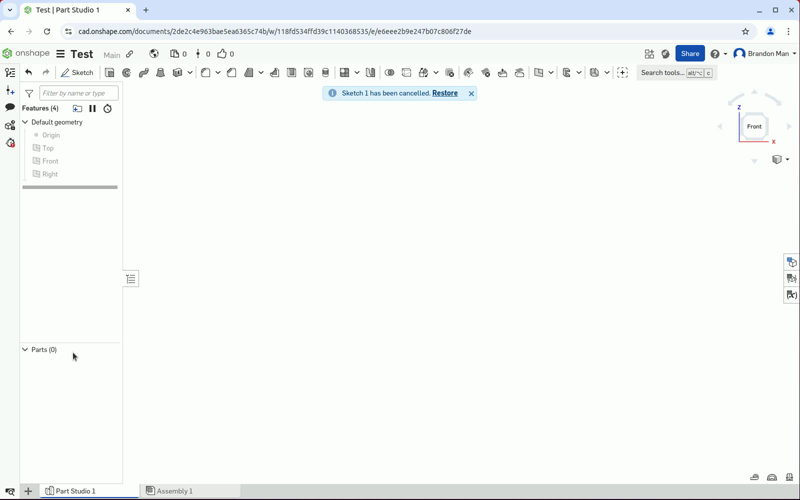
mouse_move(73, 352)
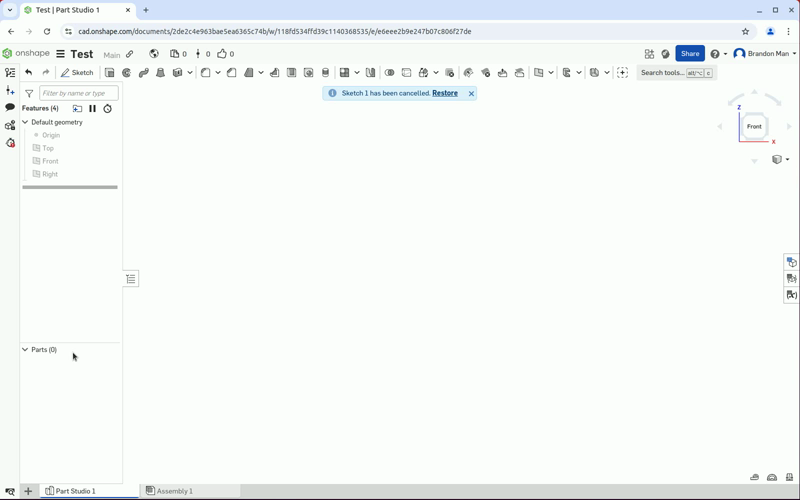
key(shift+y)
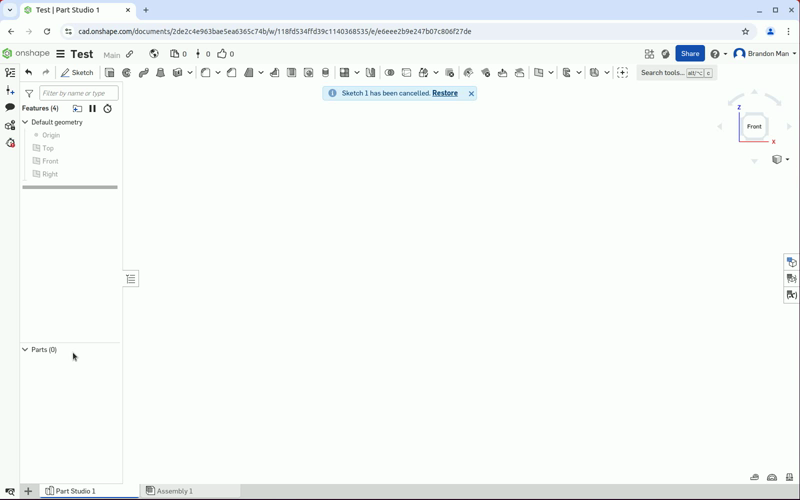
key(shift+s)
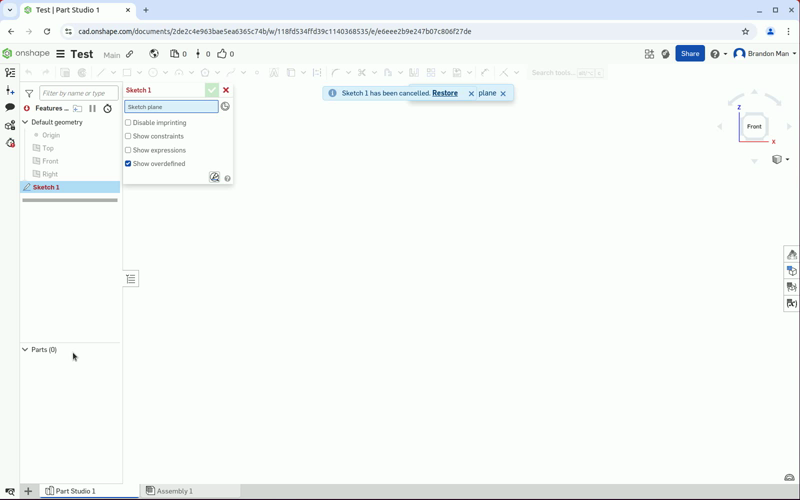
mouse_move(73, 163)
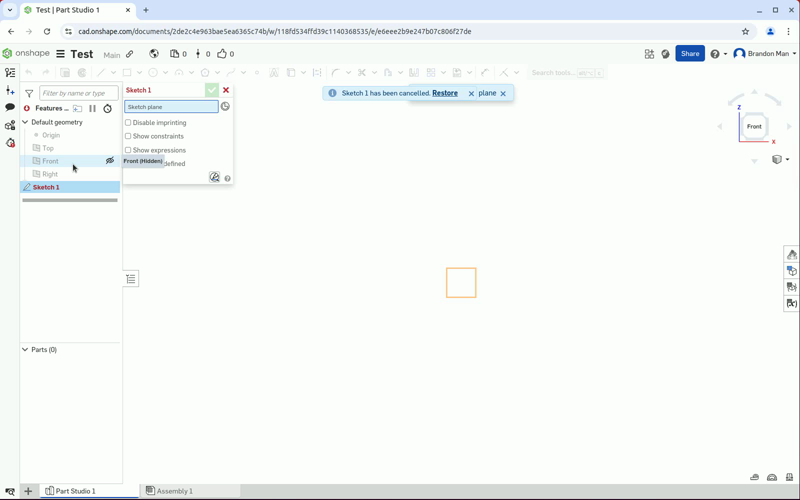
click(73, 163)
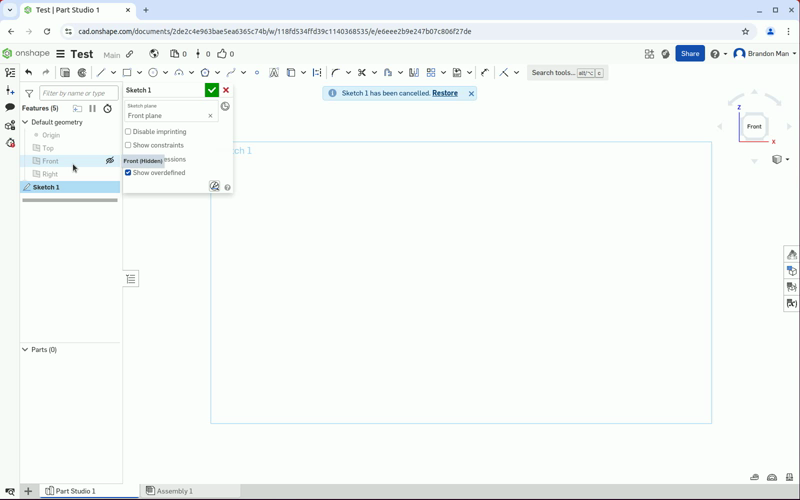
mouse_move(73, 352)
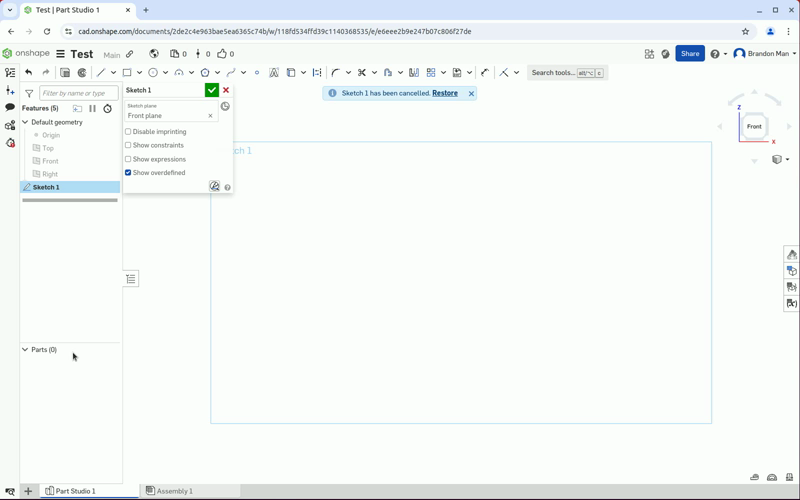
key(y)
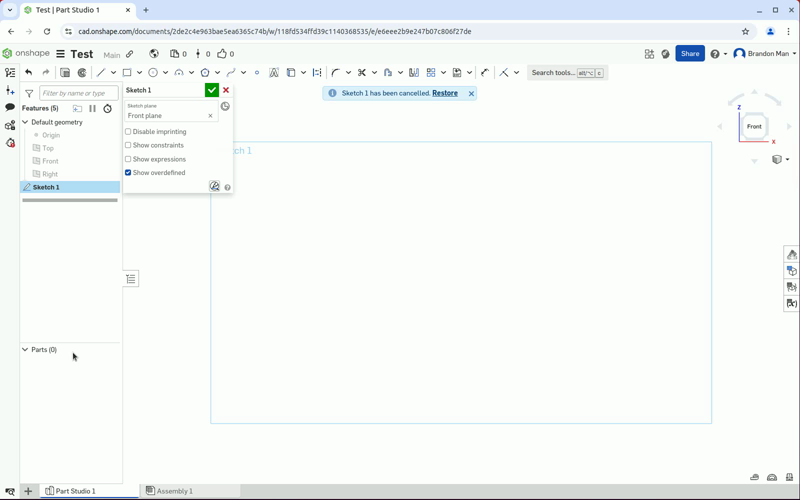
key(l)
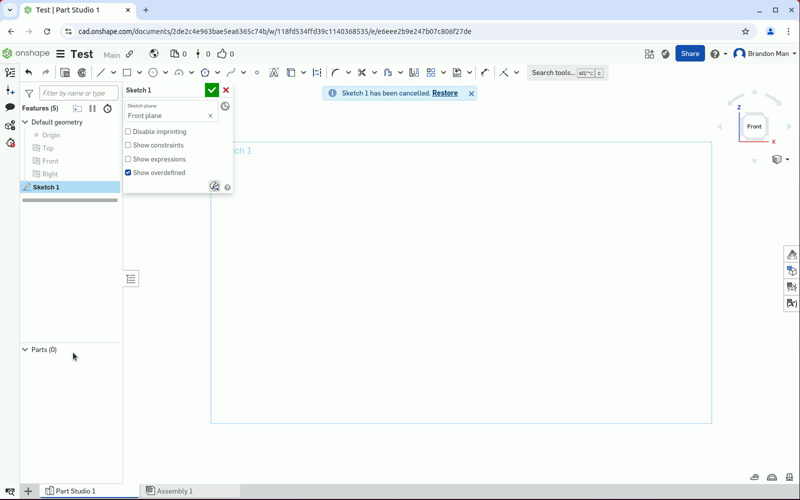
key_down(shift)
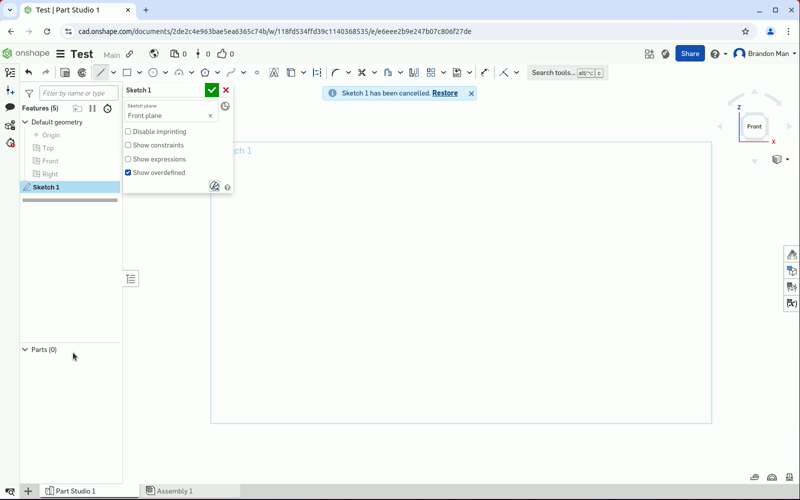
mouse_move(460, 282)
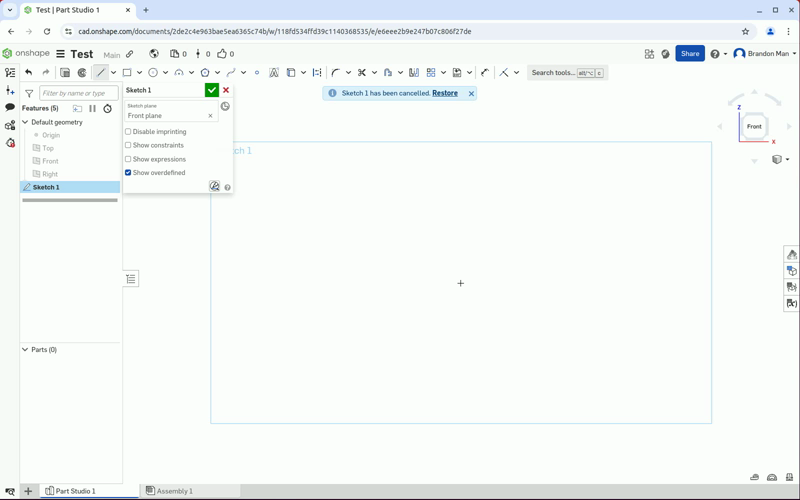
click(460, 282)
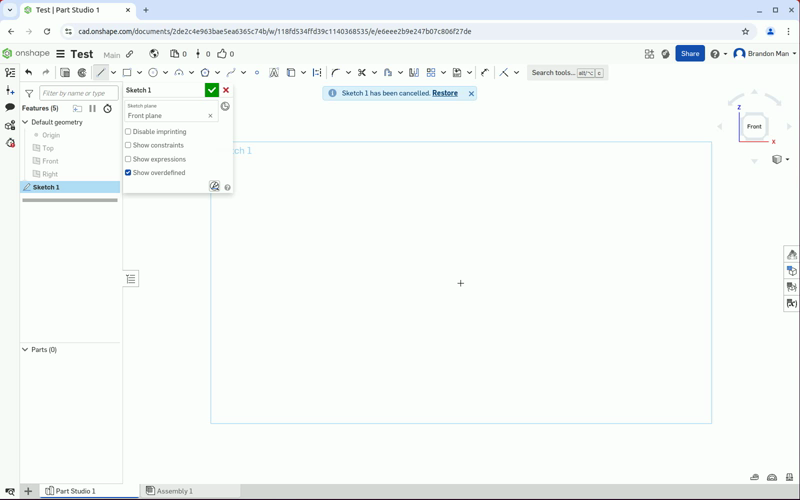
key_up(shift)
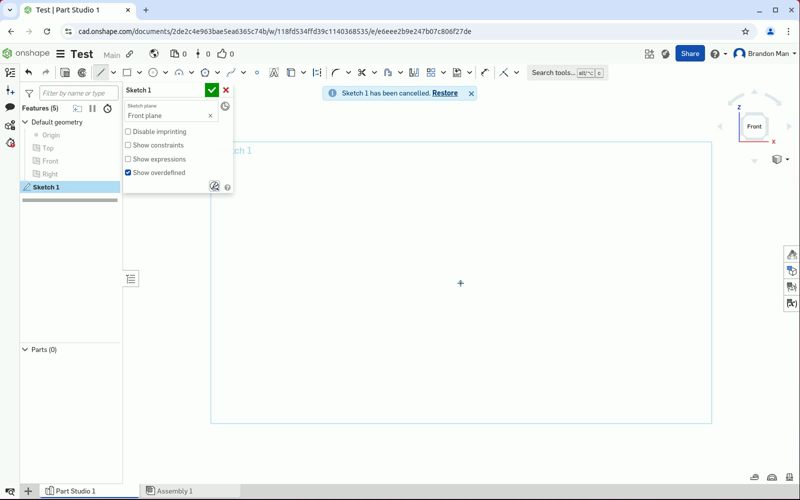
key_down(shift)
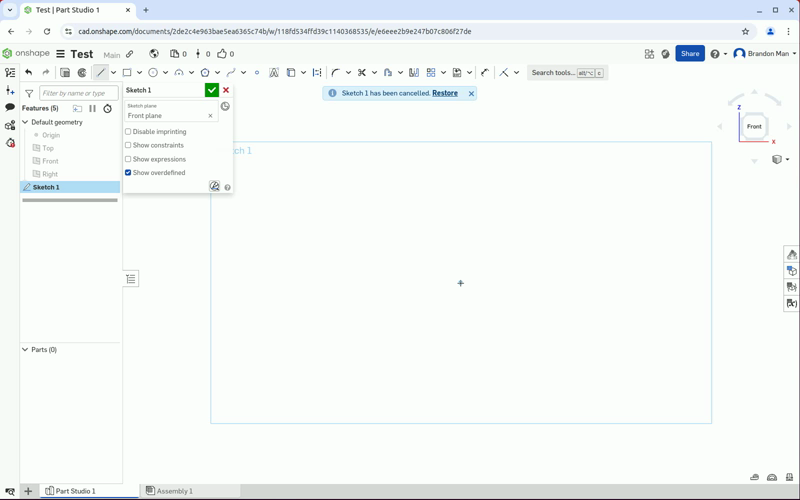
mouse_move(490, 282)
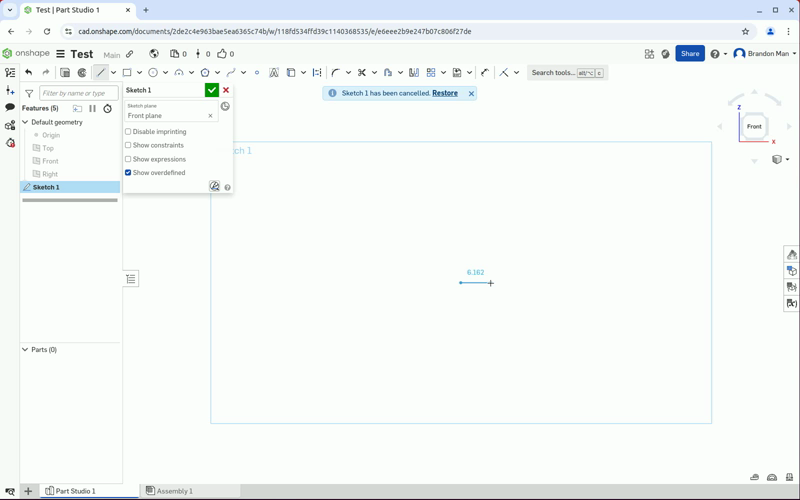
mouse_move(461, 282)
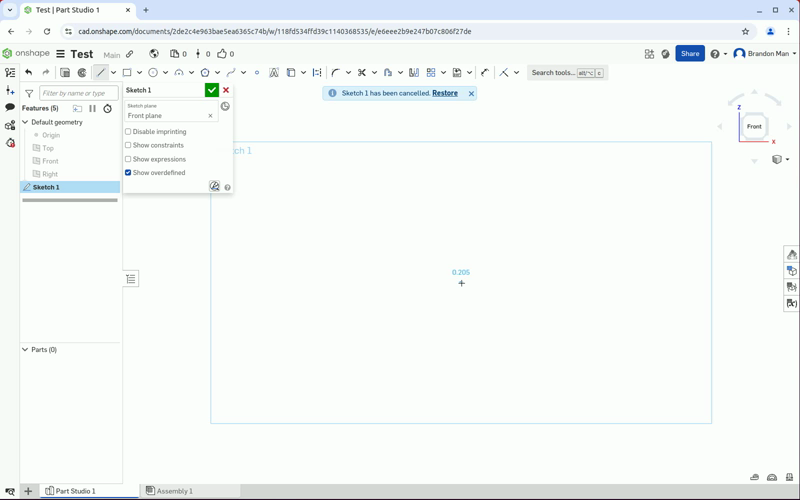
scroll(6)
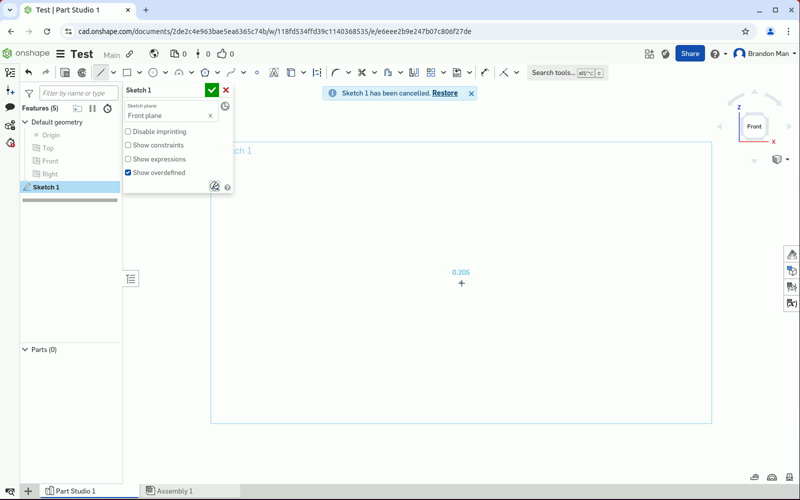
scroll(6)
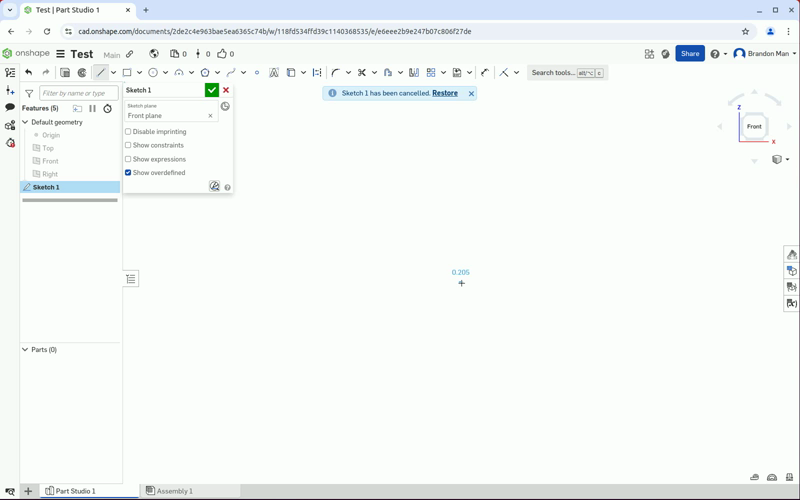
scroll(6)
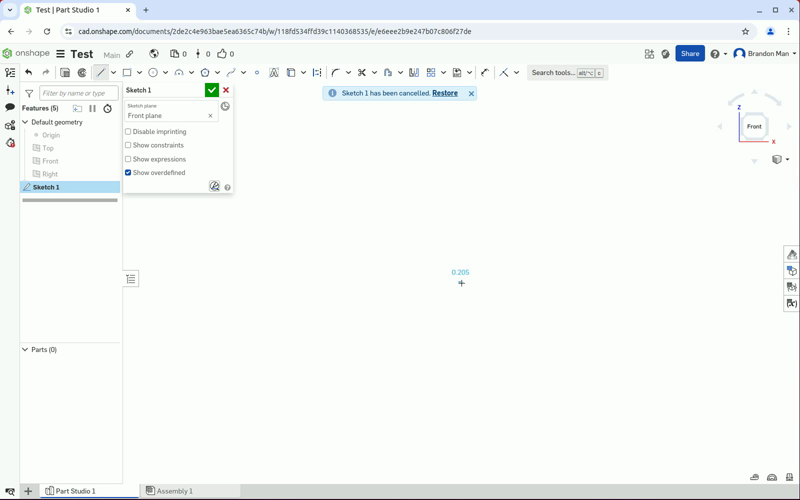
scroll(6)
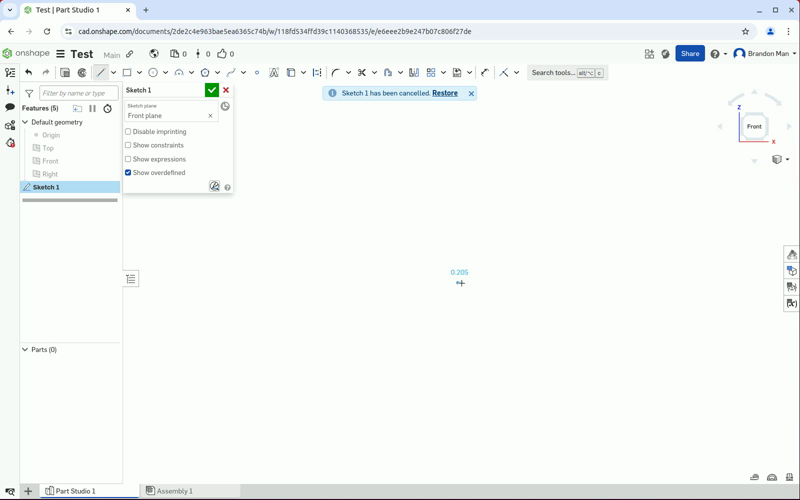
scroll(6)
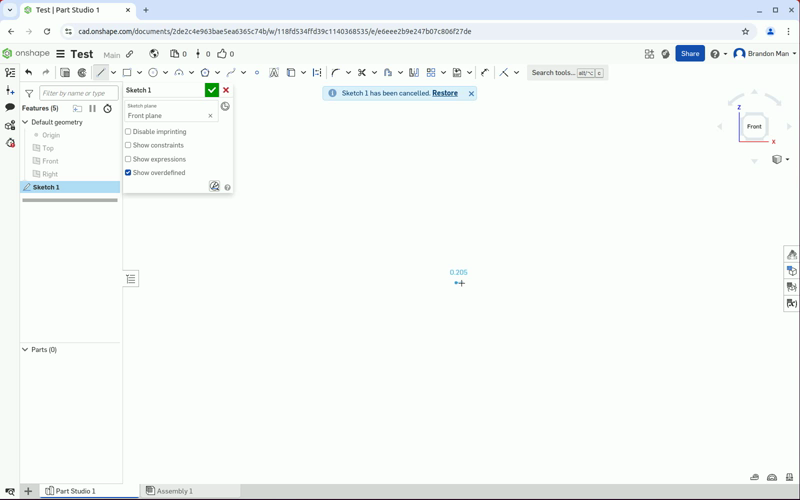
scroll(6)
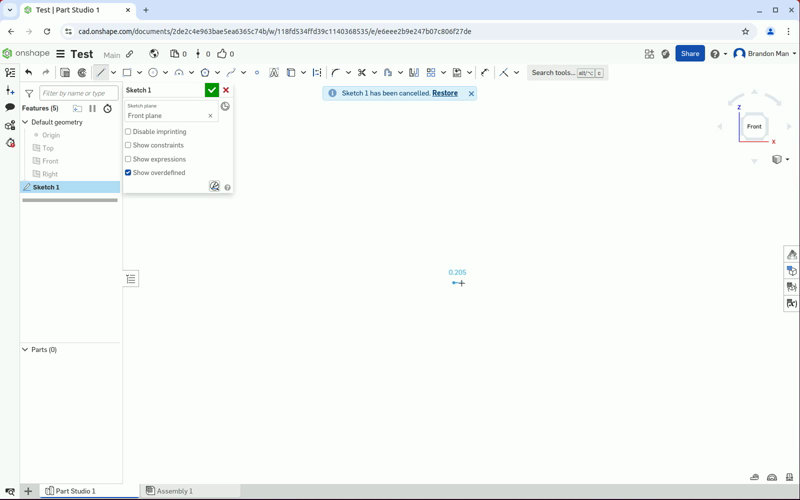
scroll(6)
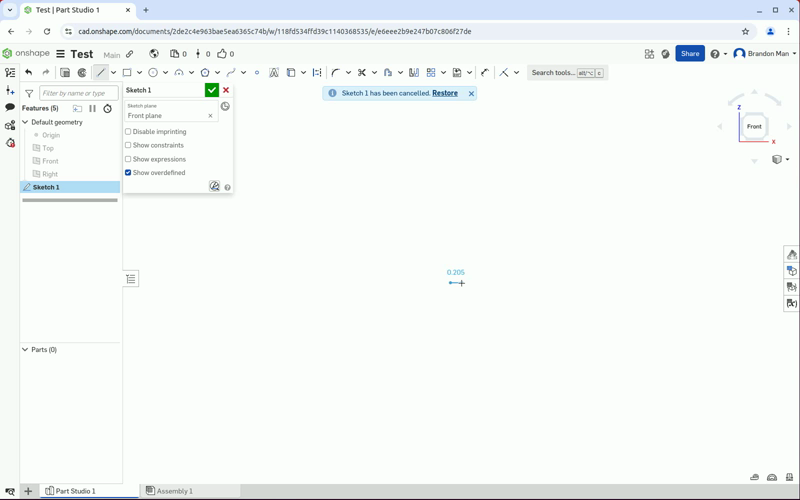
click(461, 282)
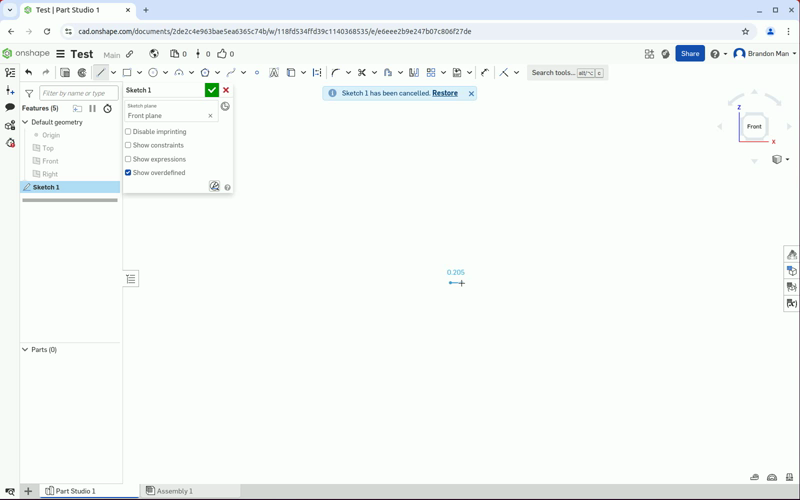
scroll(-6)
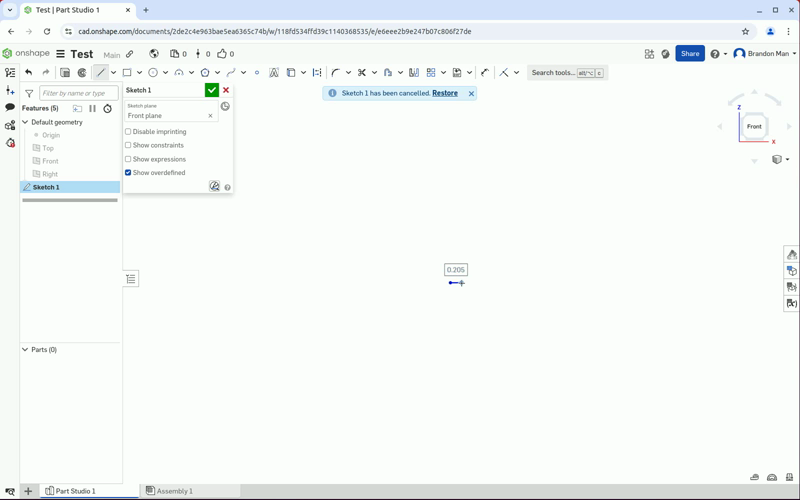
scroll(-6)
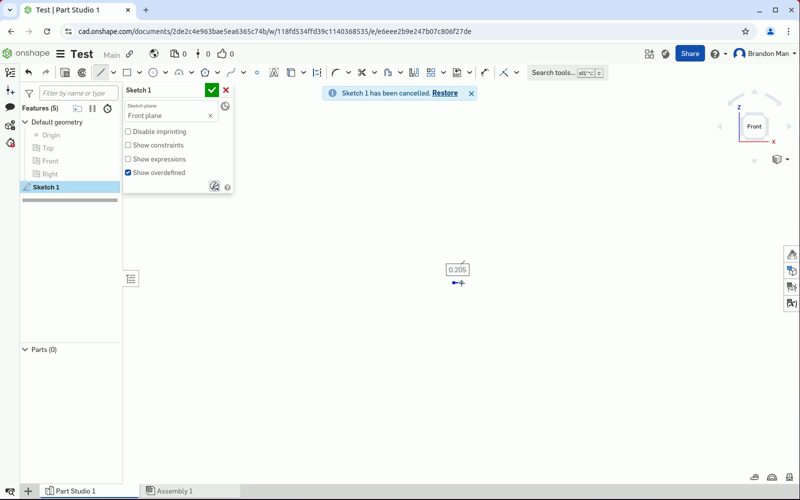
scroll(-6)
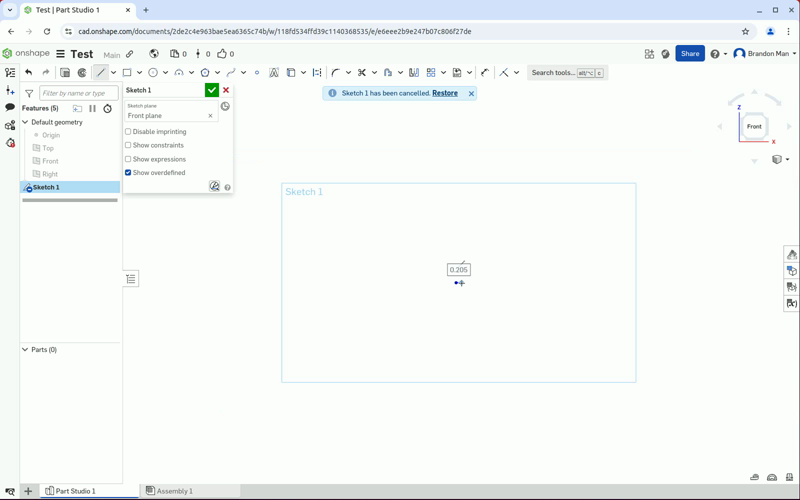
scroll(-6)
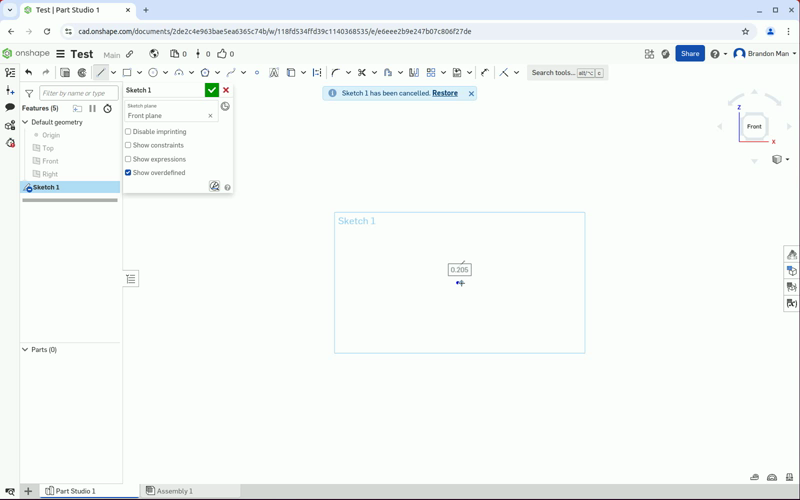
scroll(-6)
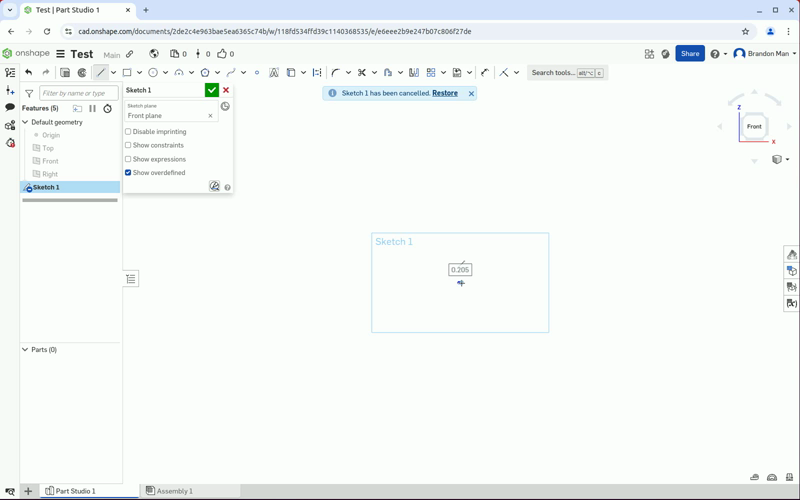
scroll(-6)
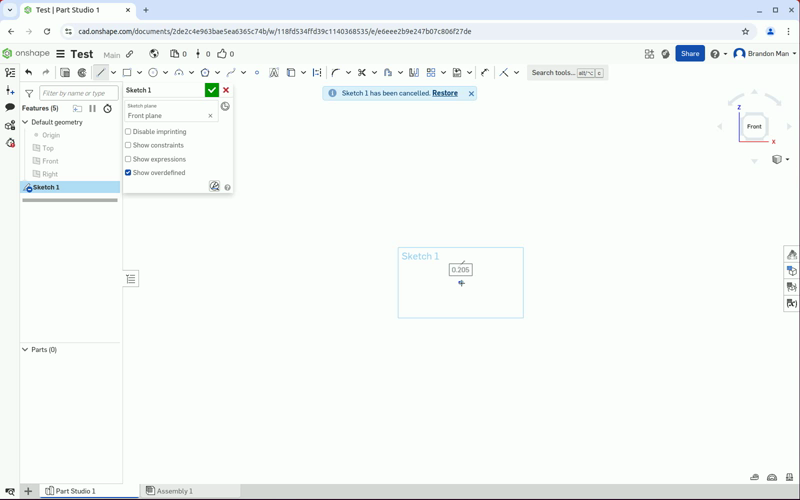
scroll(-6)
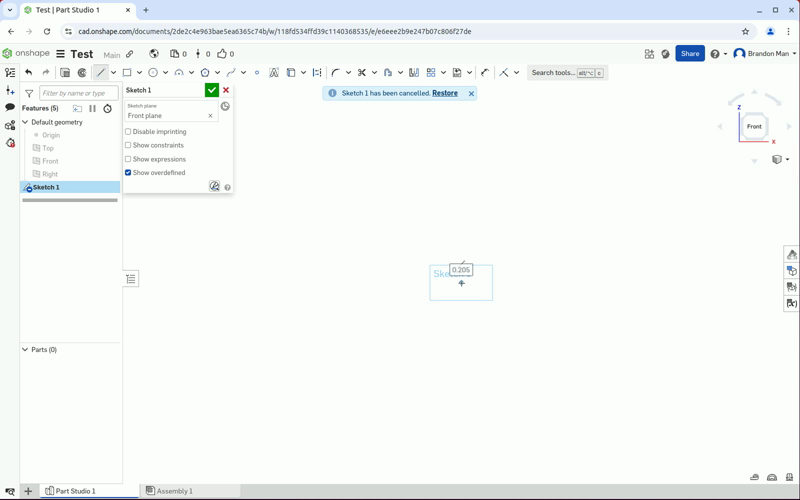
key_up(shift)
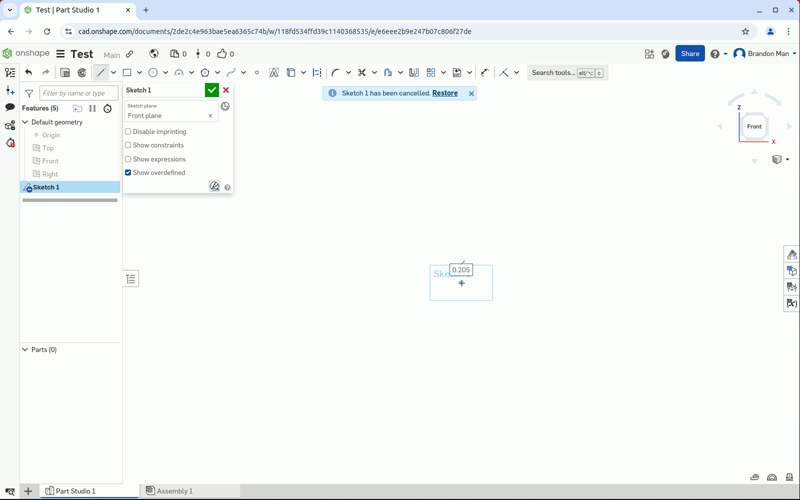
key_down(shift)
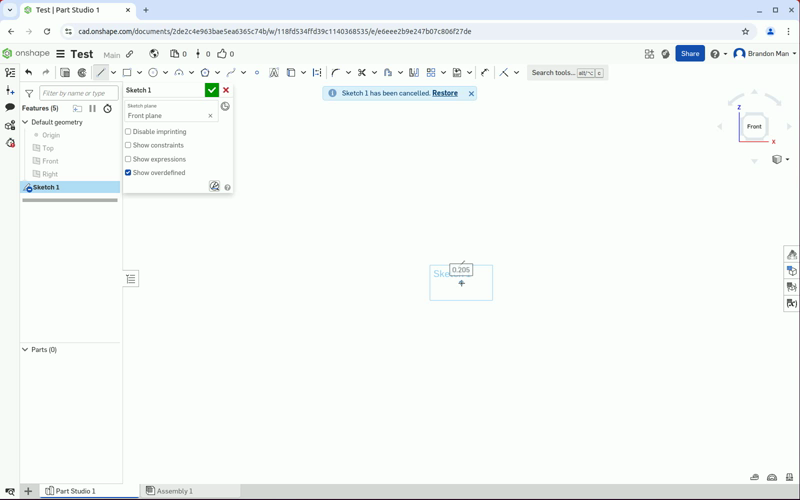
mouse_move(461, 195)
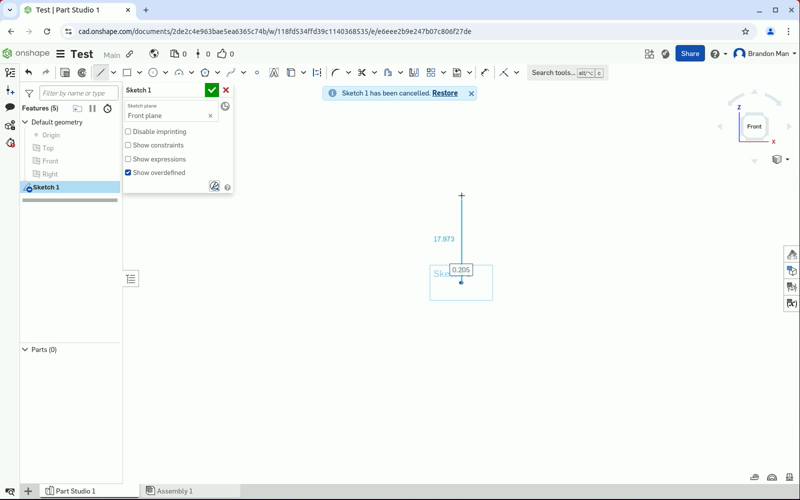
click(461, 195)
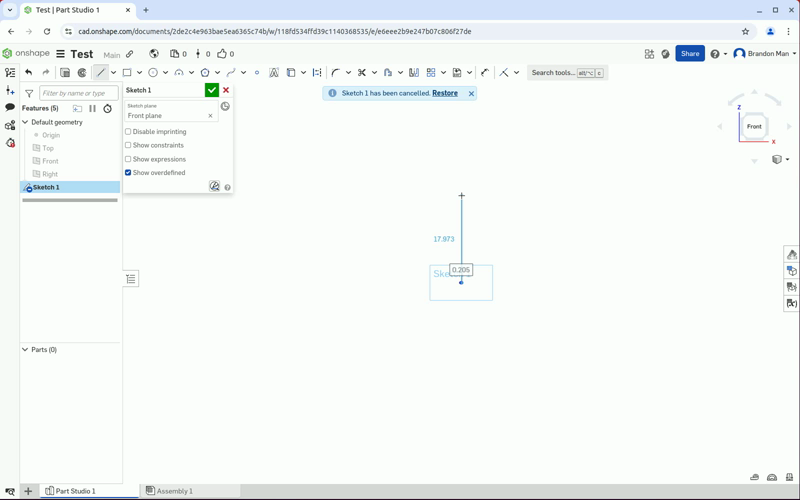
key_up(shift)
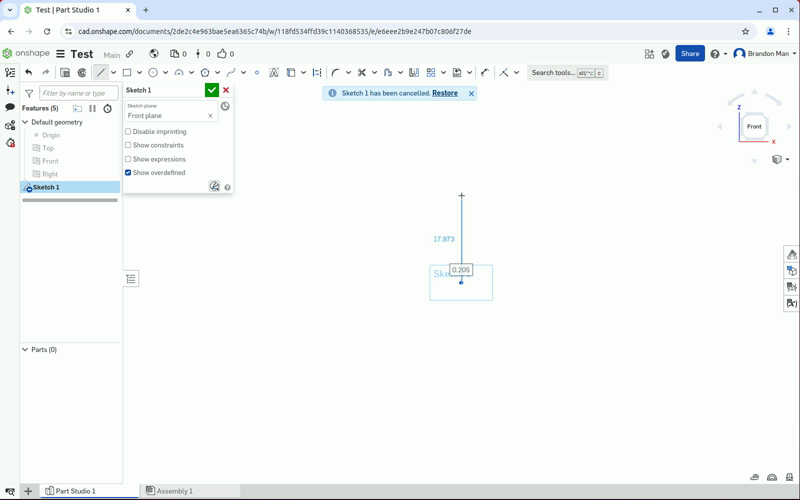
key_down(shift)
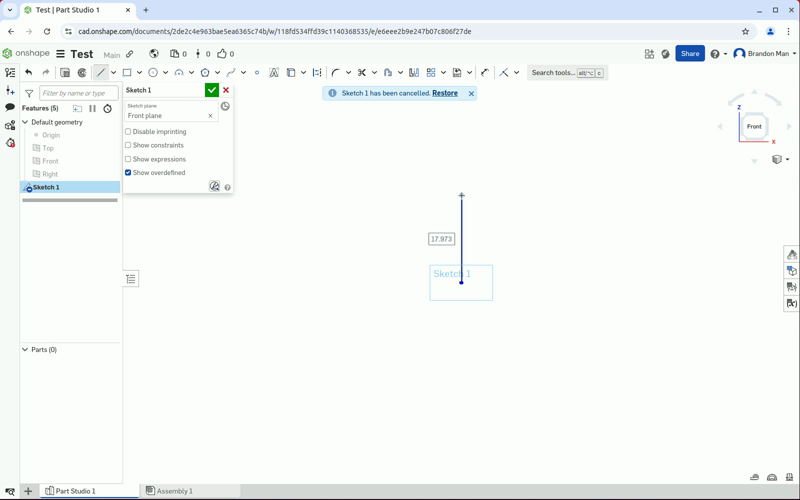
mouse_move(492, 195)
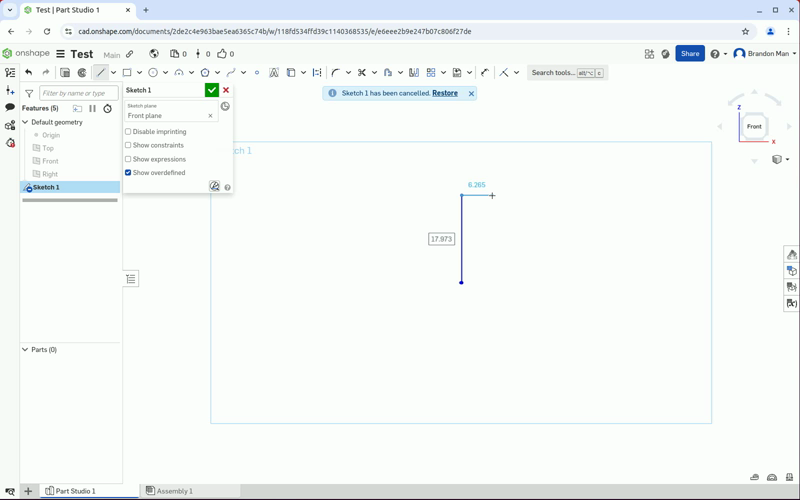
mouse_move(510, 195)
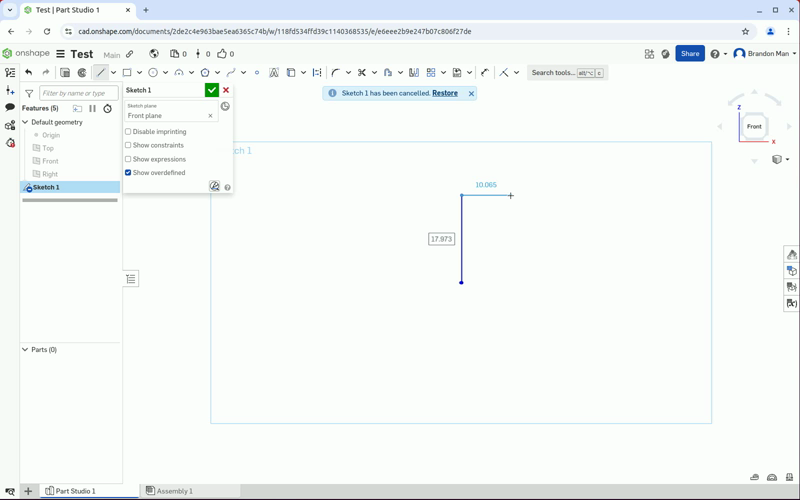
click(510, 195)
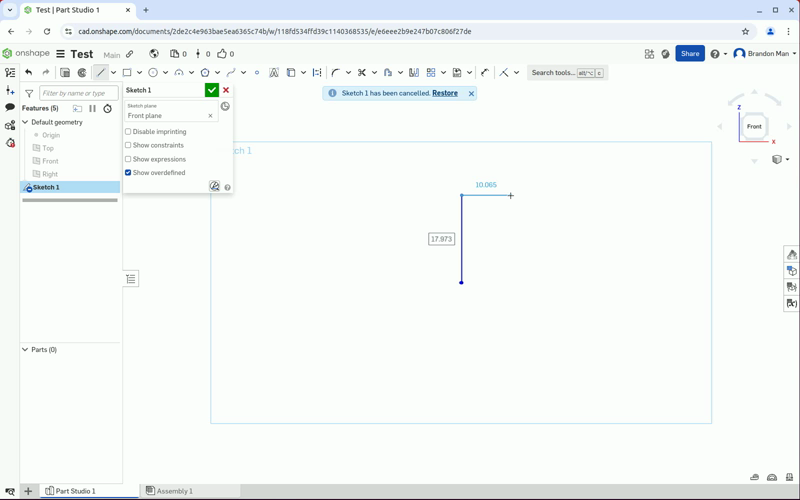
key_up(shift)
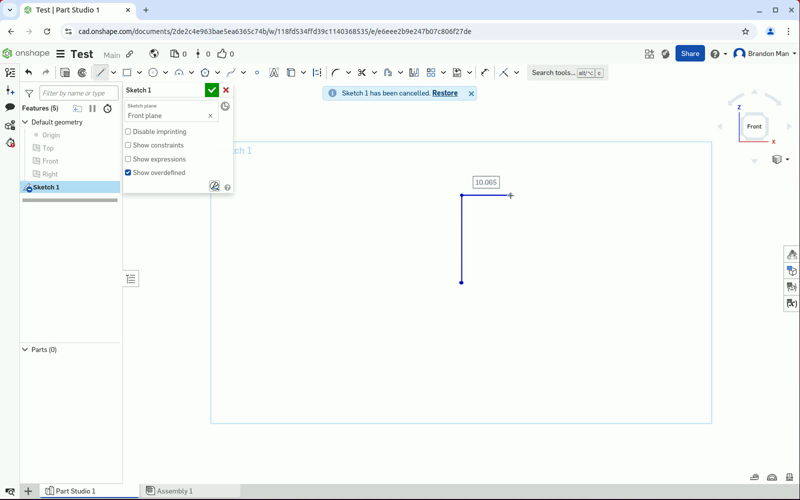
key_down(shift)
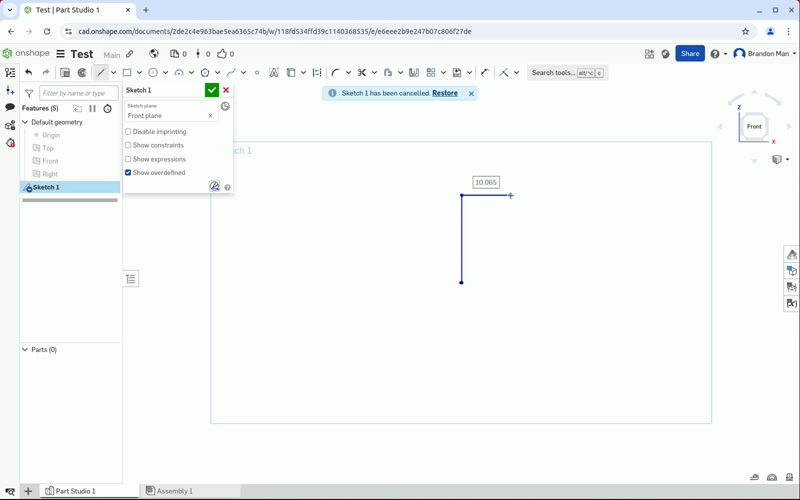
mouse_move(510, 282)
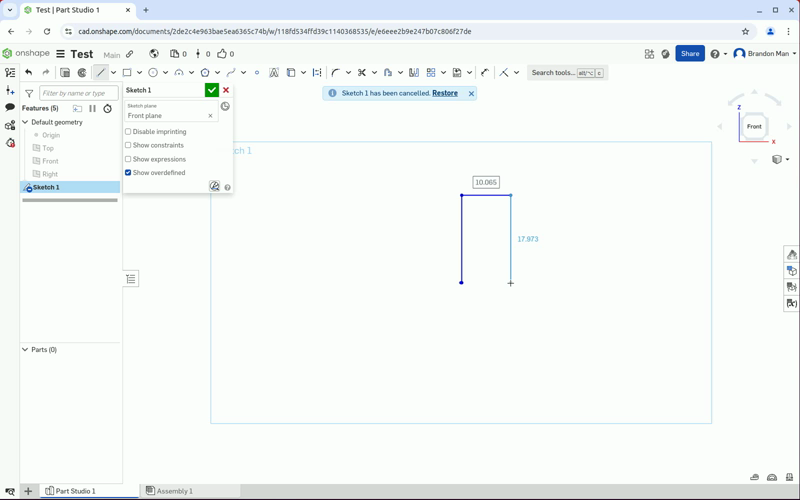
click(510, 282)
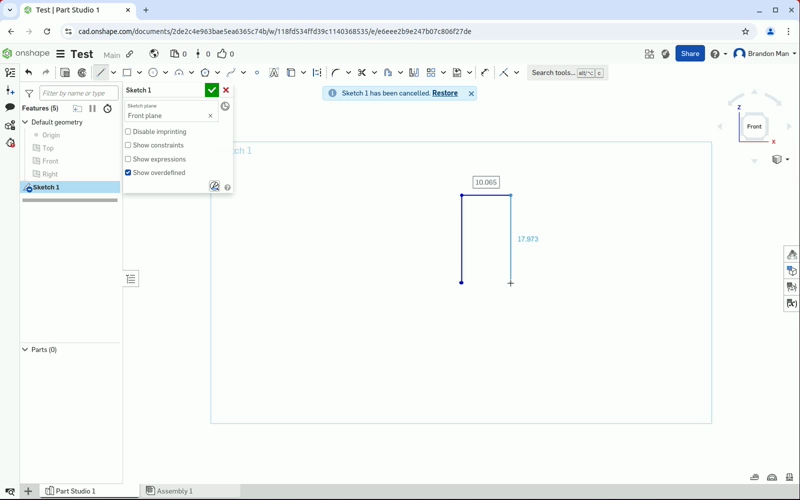
key_up(shift)
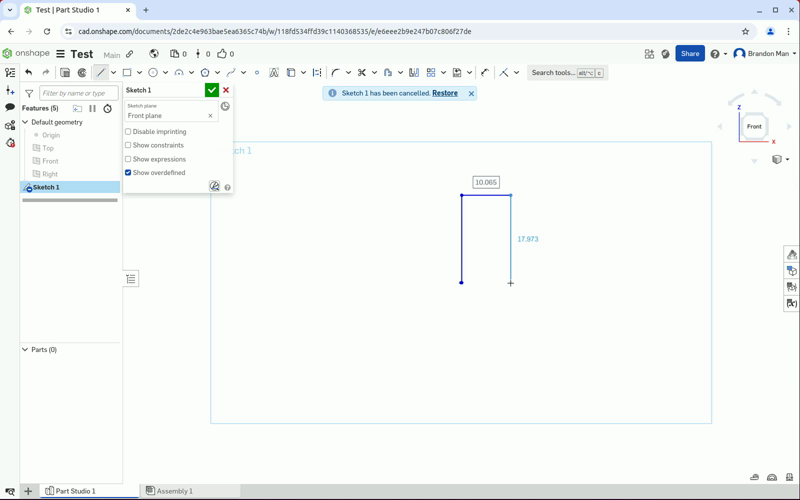
key_down(shift)
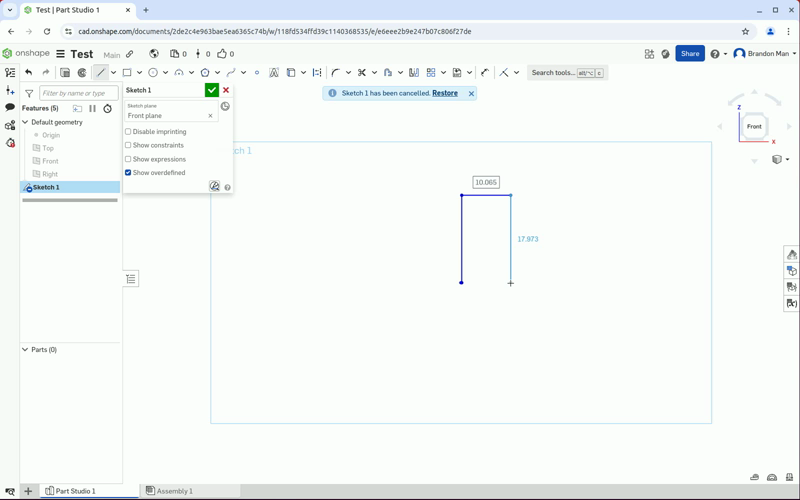
mouse_move(540, 282)
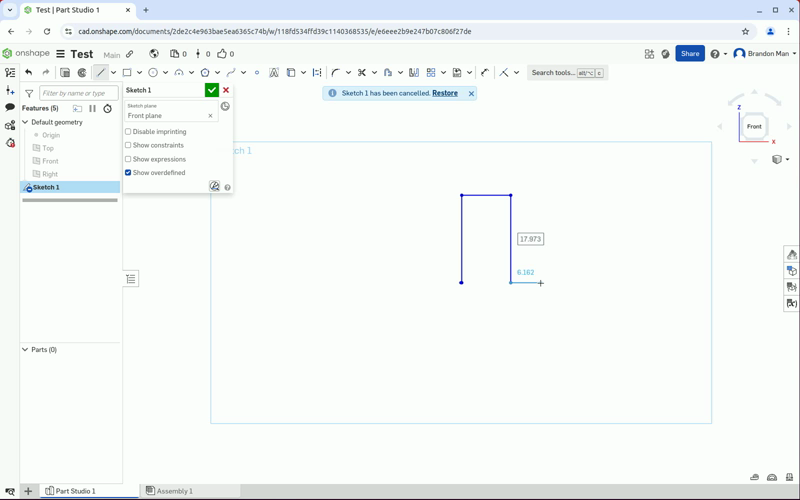
mouse_move(511, 282)
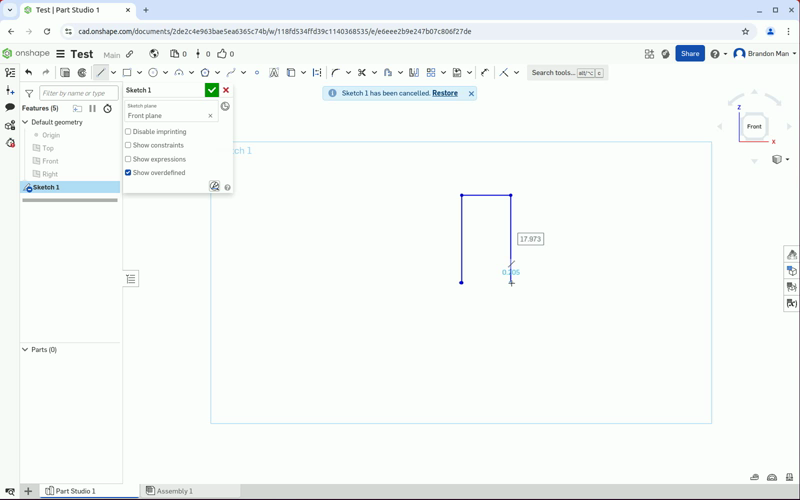
scroll(6)
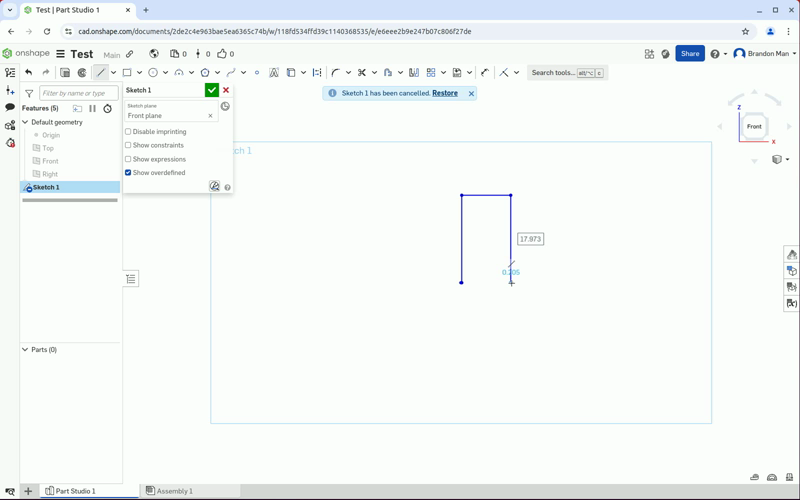
scroll(6)
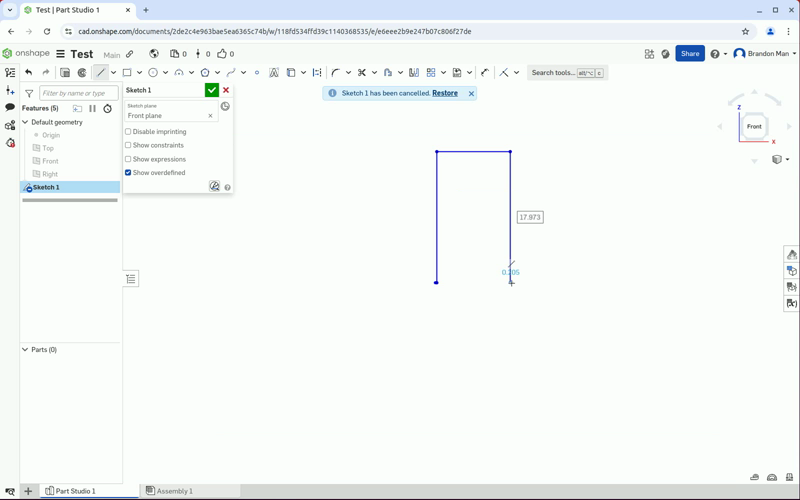
scroll(6)
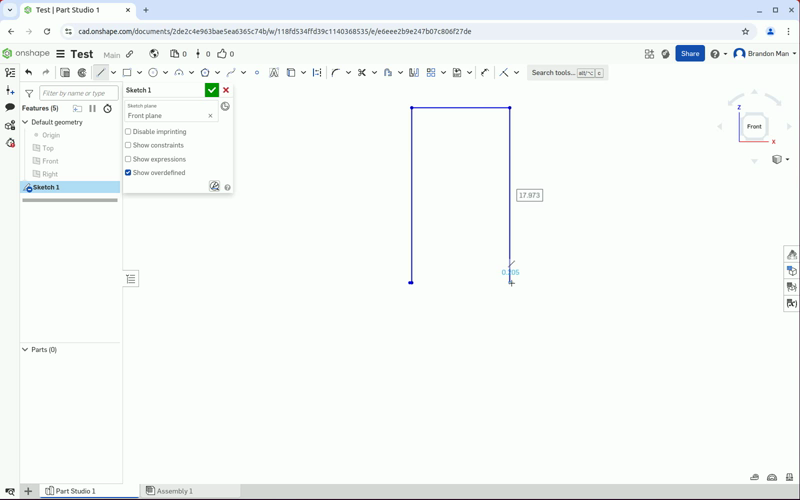
scroll(6)
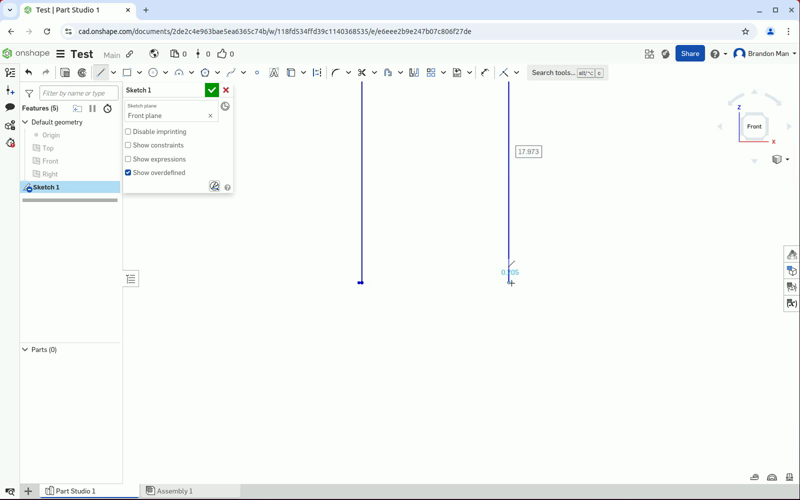
scroll(6)
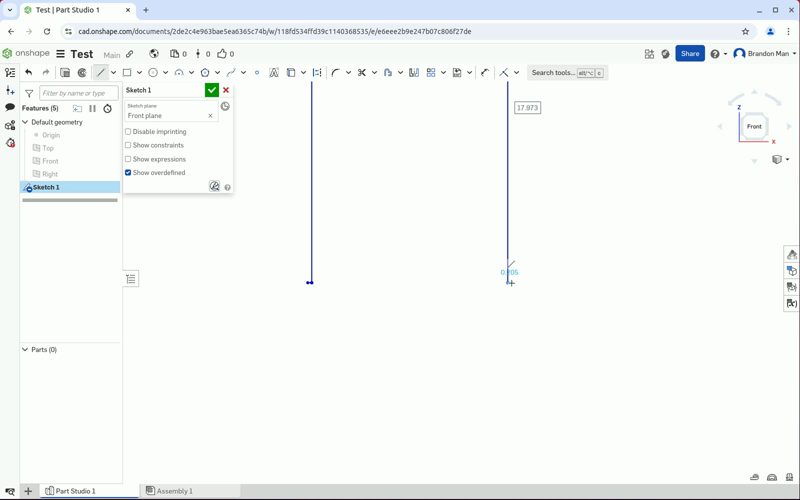
scroll(6)
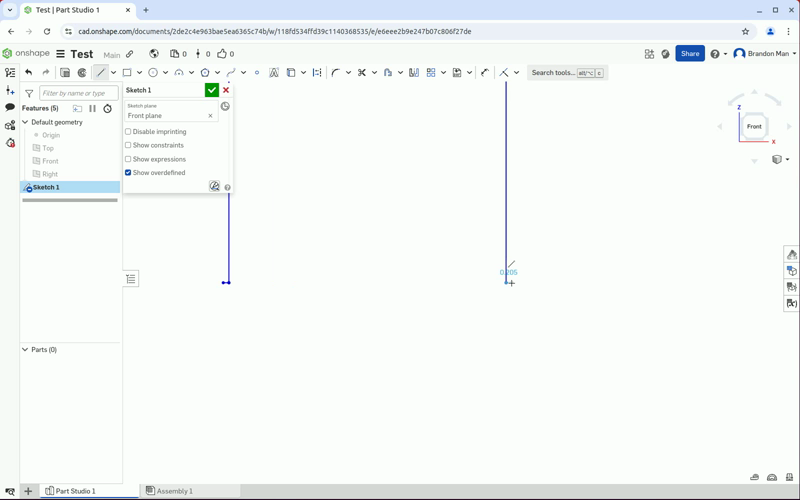
scroll(6)
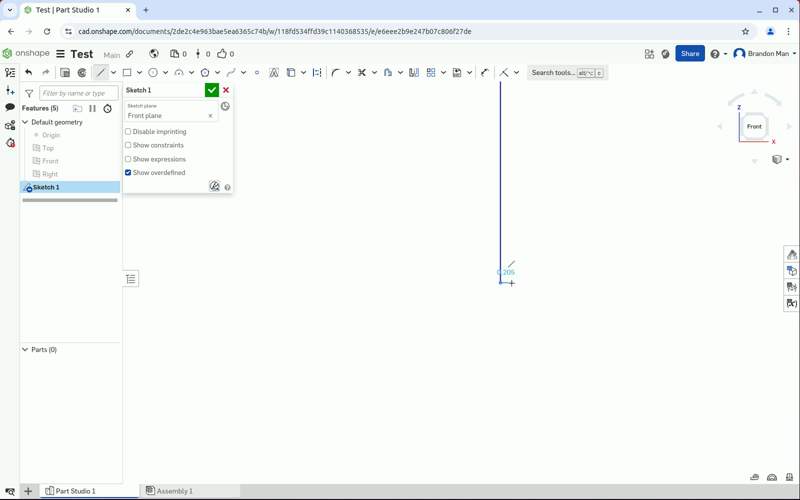
click(511, 282)
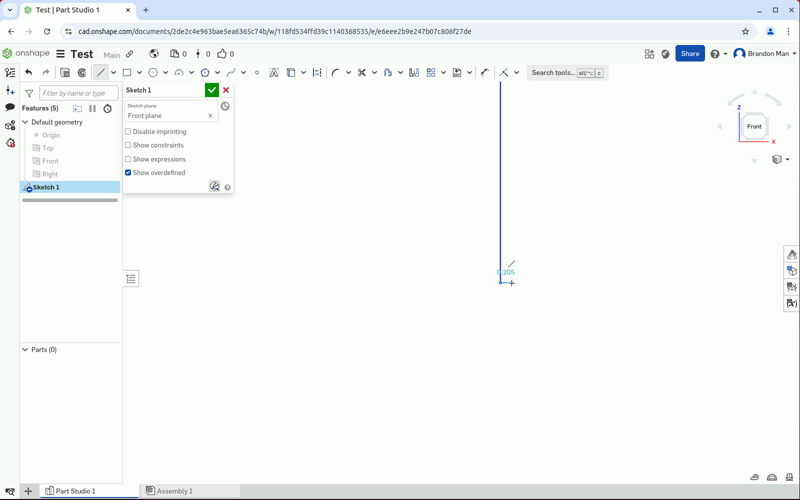
scroll(-6)
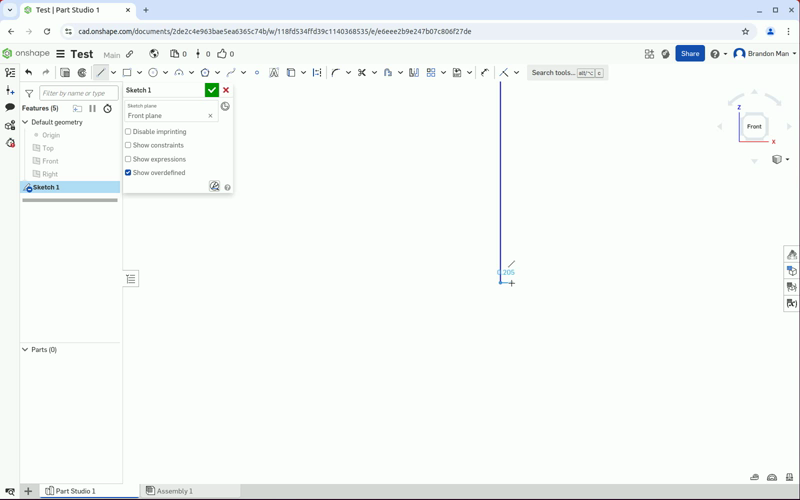
scroll(-6)
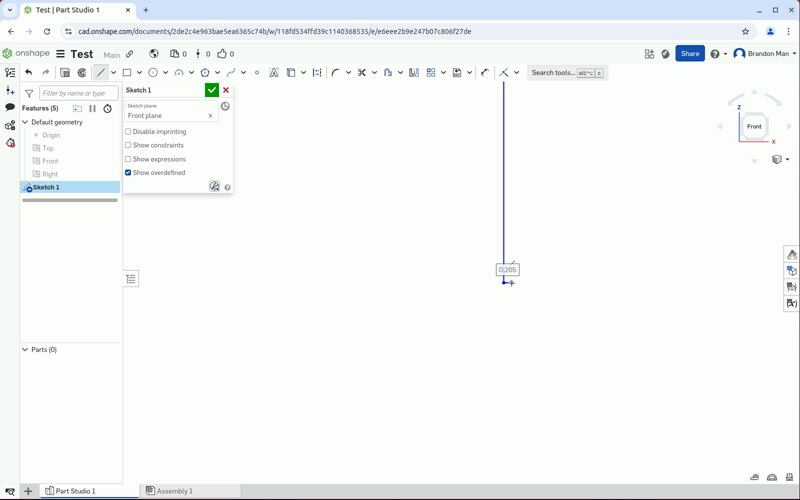
scroll(-6)
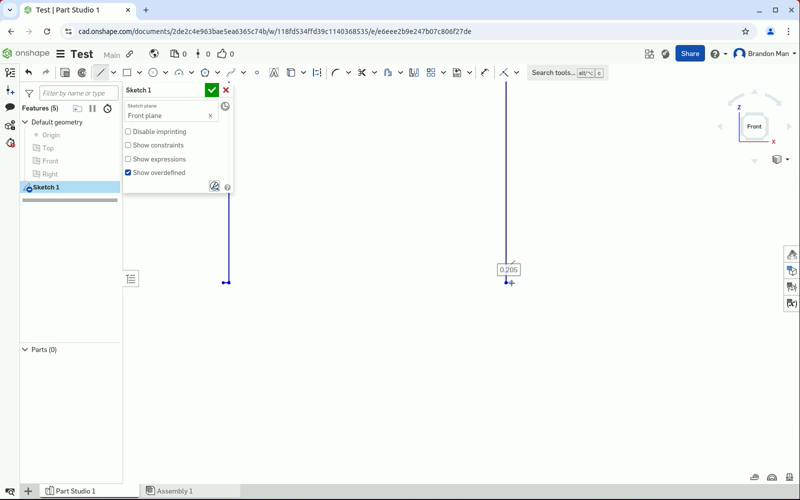
scroll(-6)
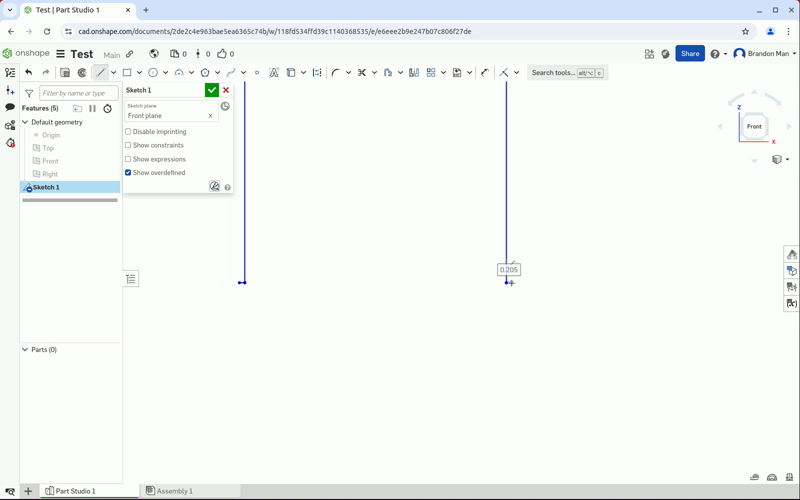
scroll(-6)
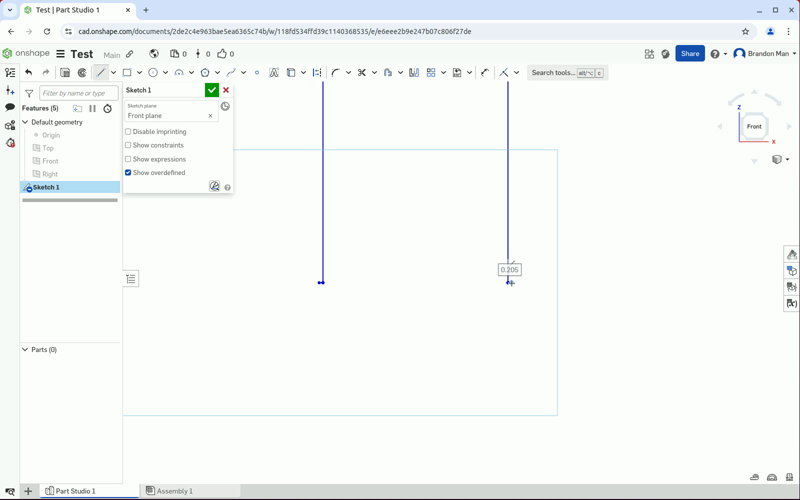
scroll(-6)
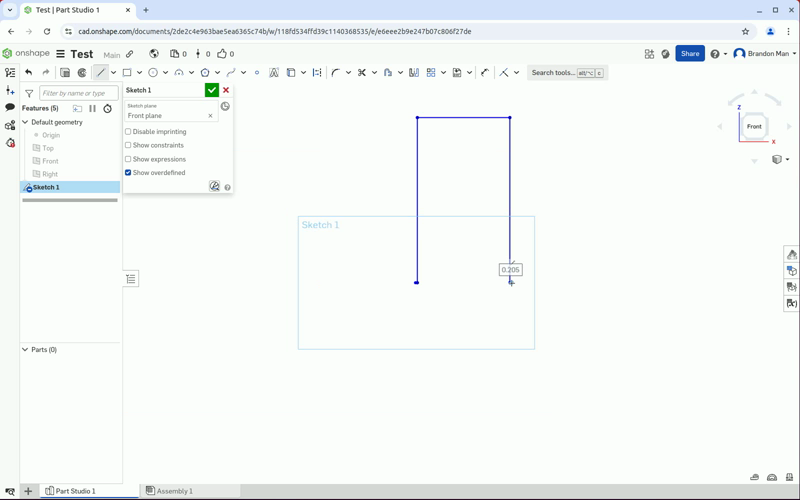
scroll(-6)
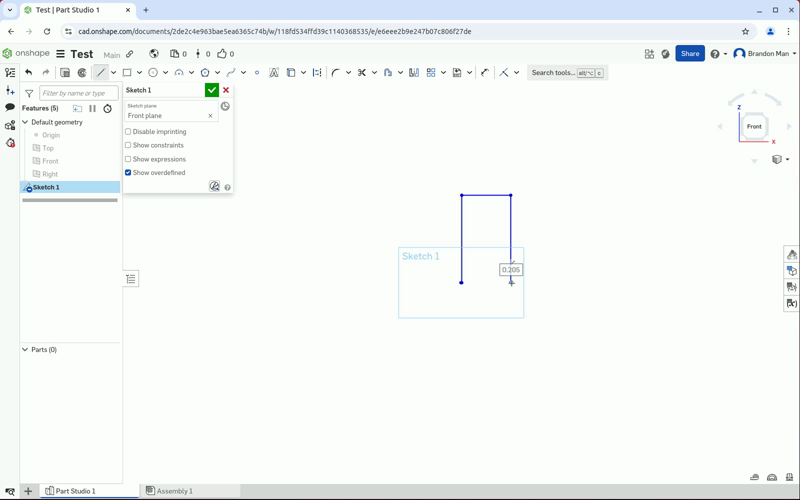
key_up(shift)
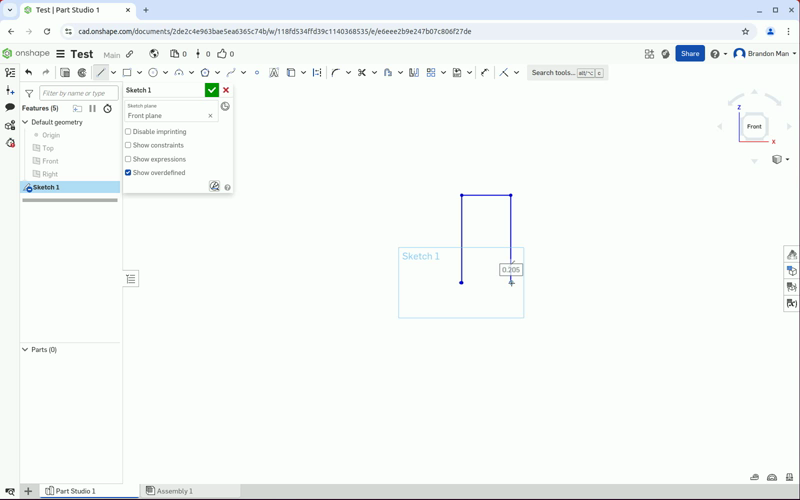
key_down(shift)
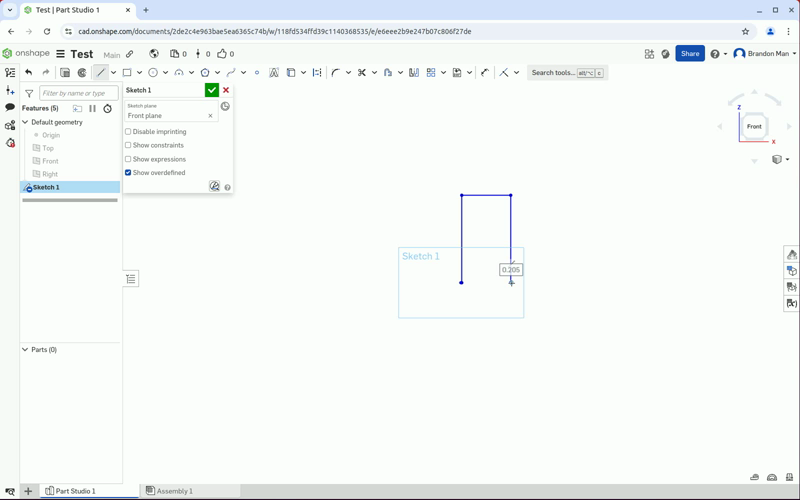
mouse_move(511, 170)
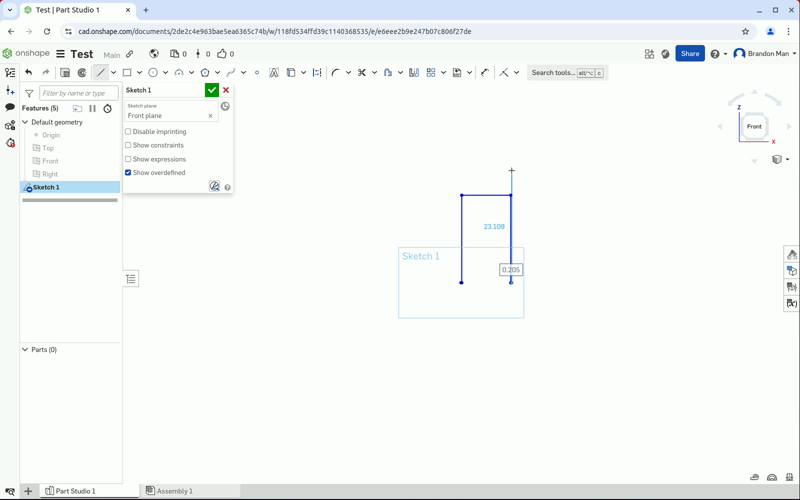
click(511, 170)
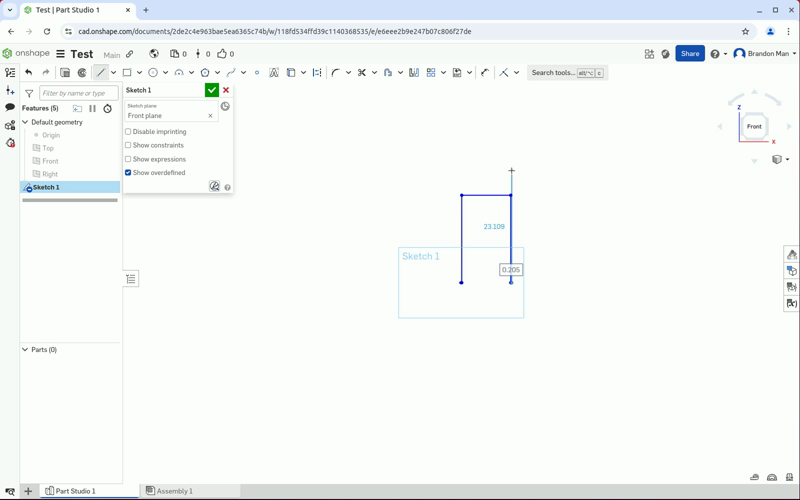
key_up(shift)
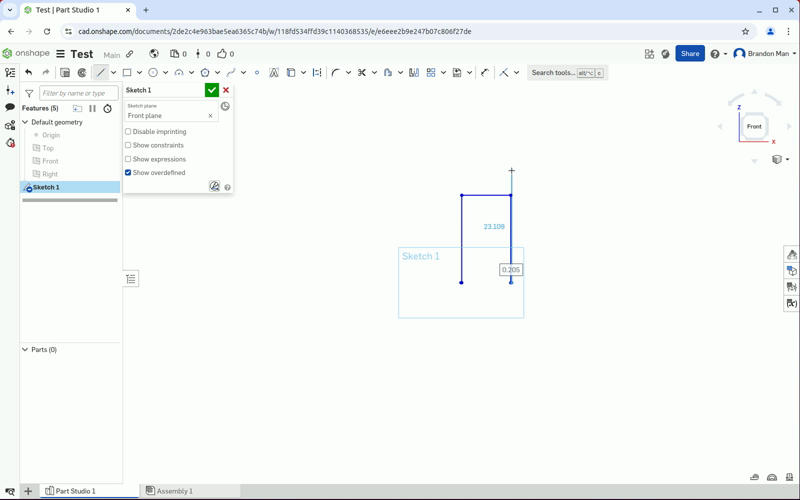
key_down(shift)
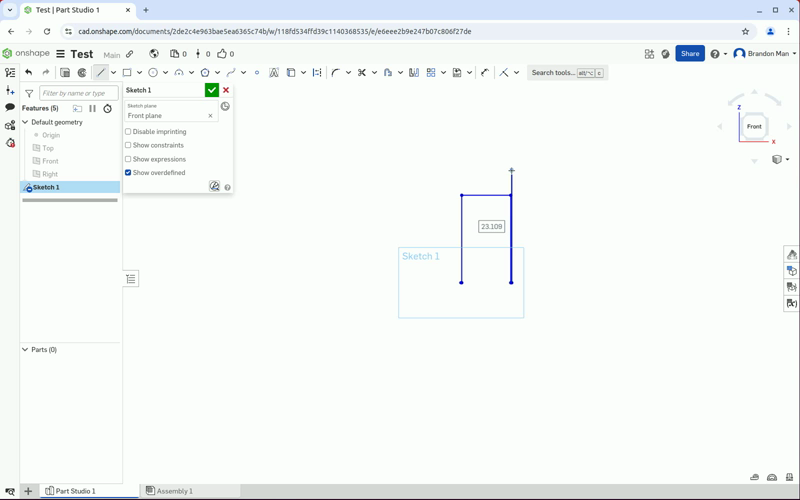
mouse_move(541, 170)
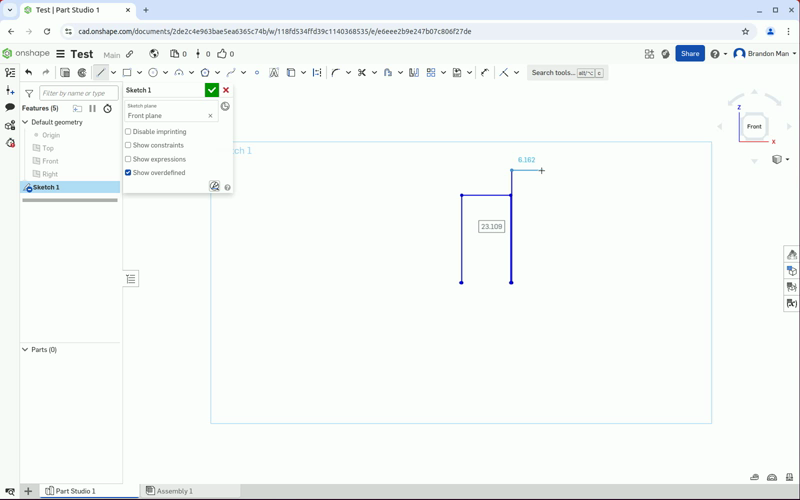
mouse_move(510, 170)
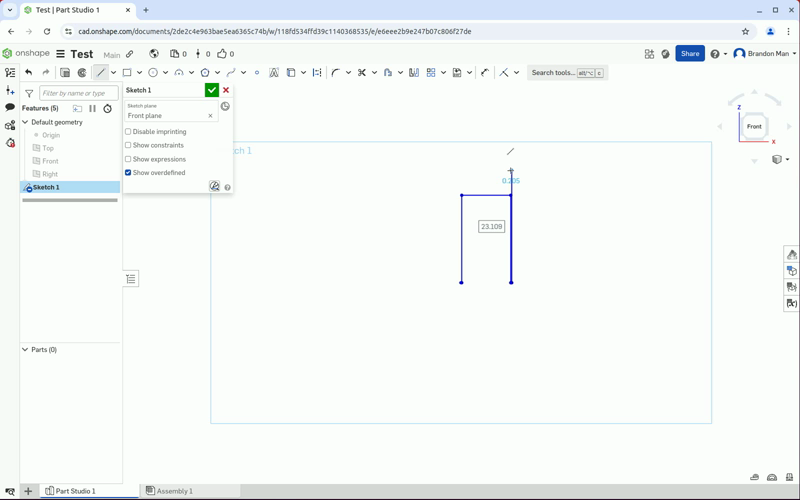
scroll(6)
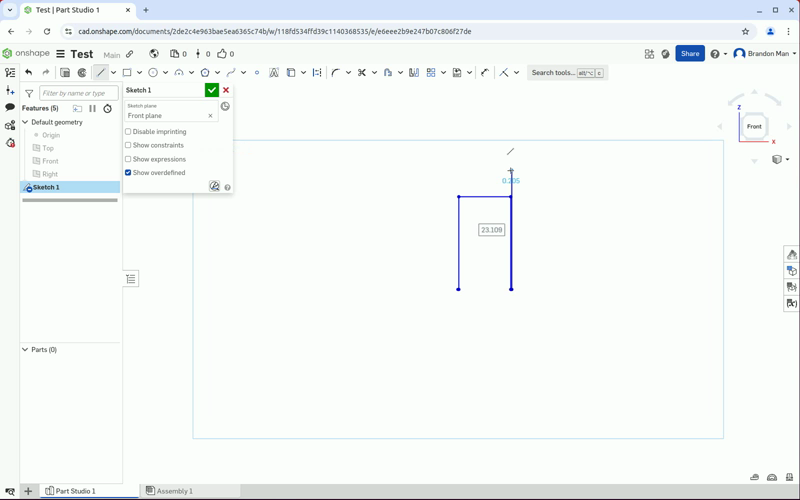
scroll(6)
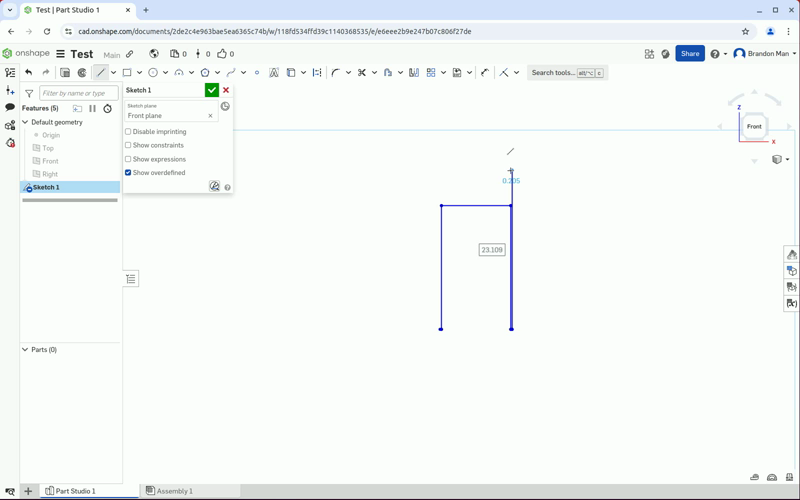
scroll(6)
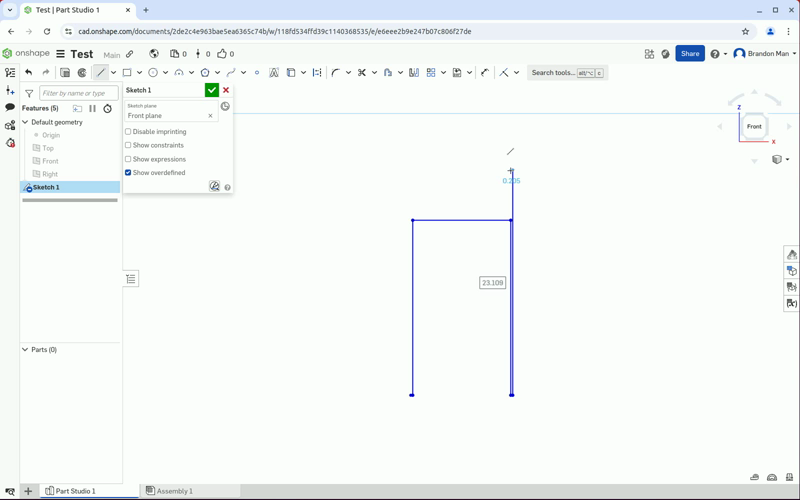
scroll(6)
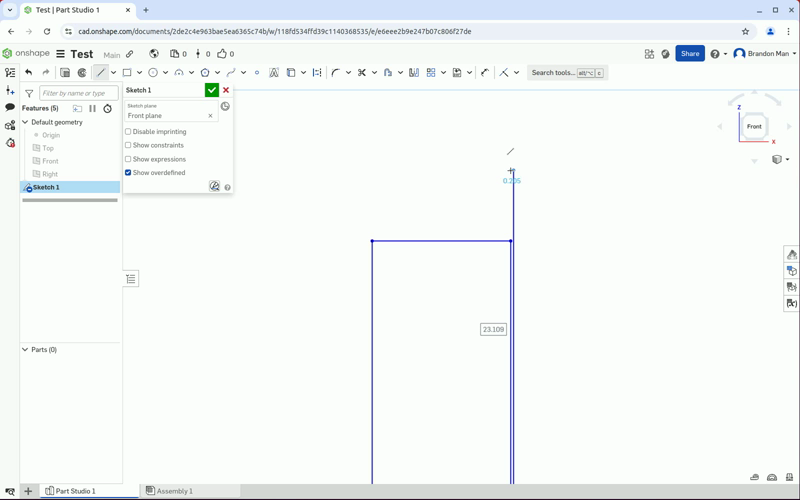
scroll(6)
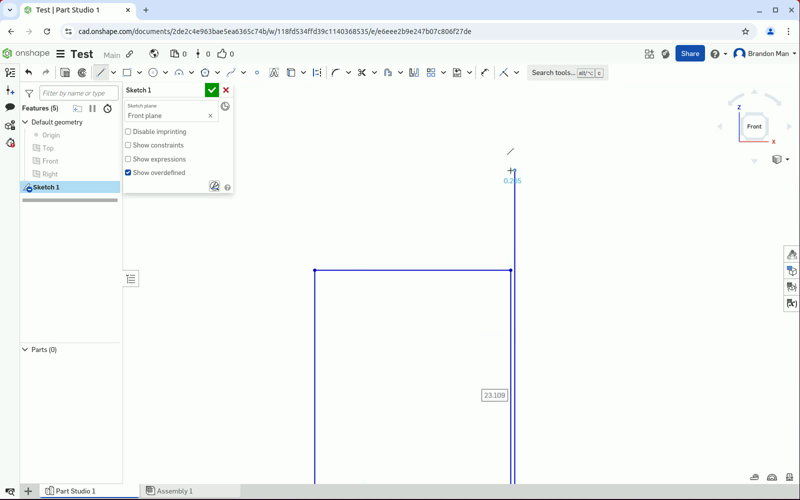
scroll(6)
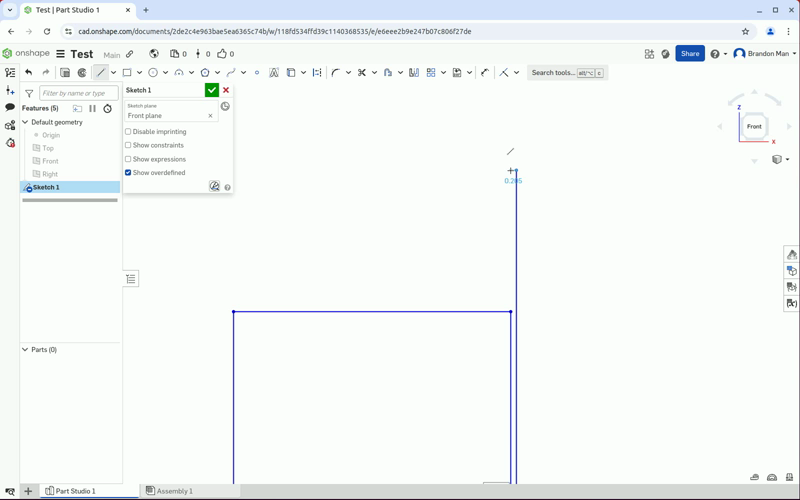
scroll(6)
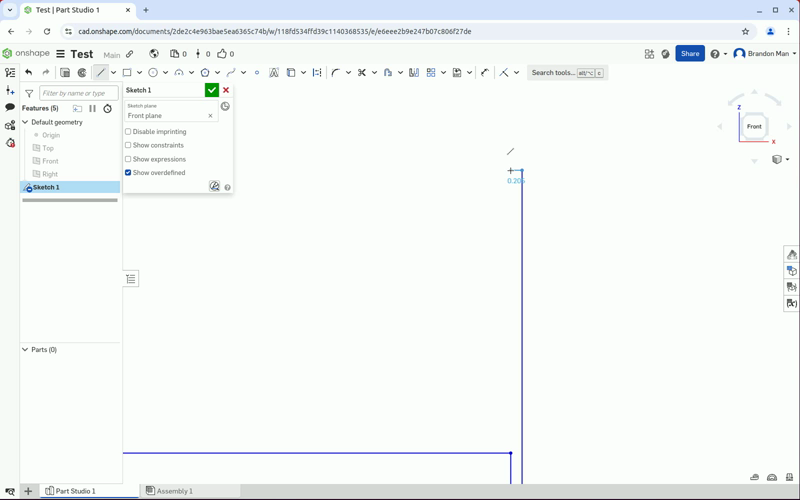
click(510, 170)
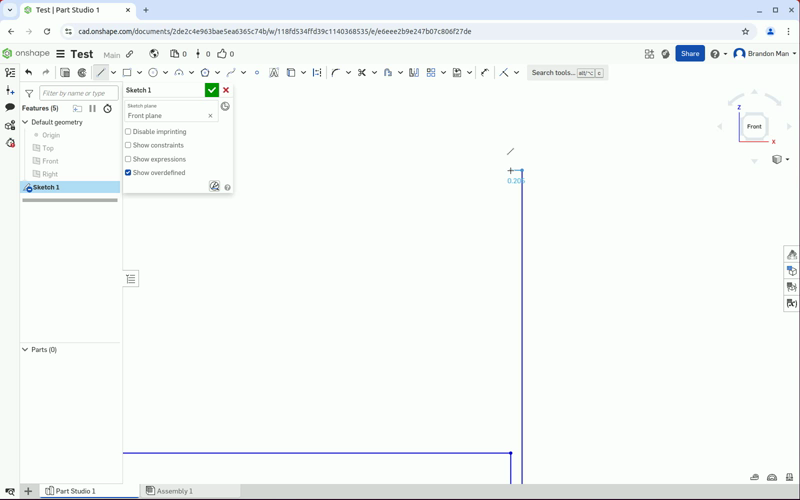
scroll(-6)
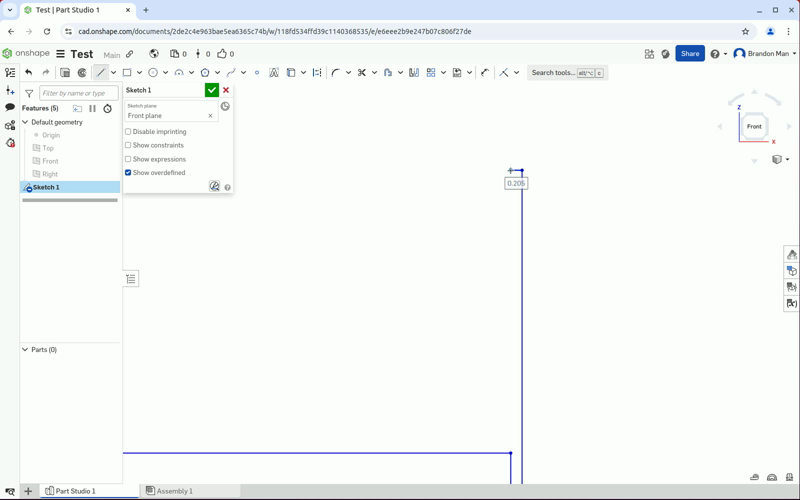
scroll(-6)
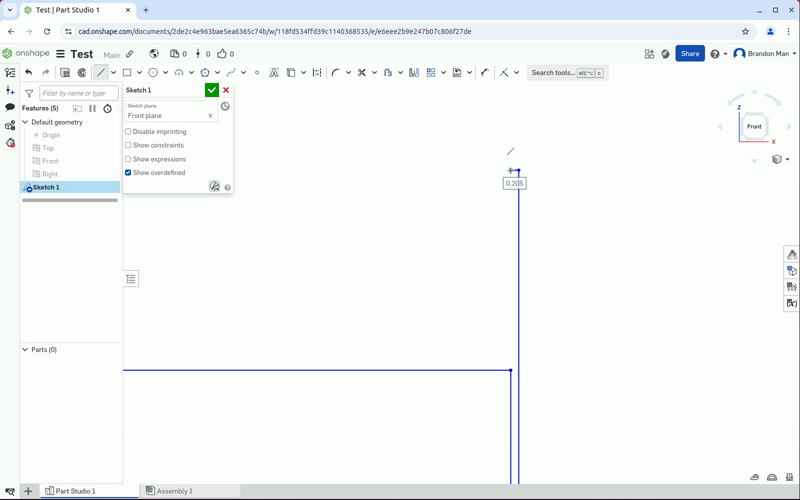
scroll(-6)
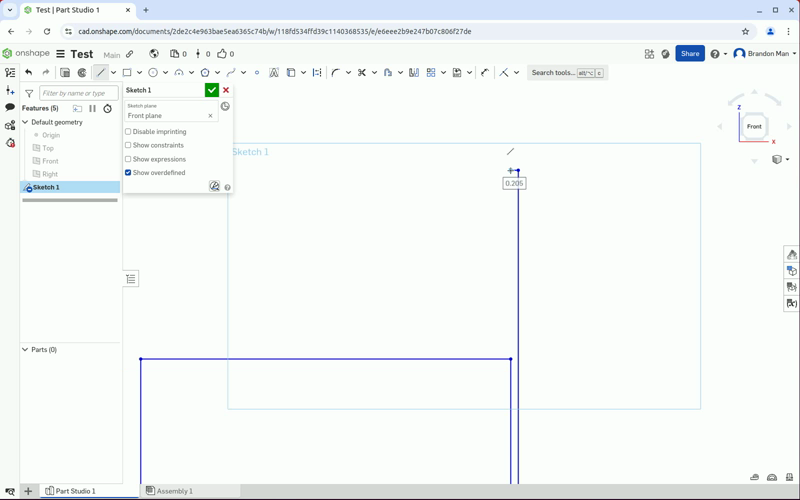
scroll(-6)
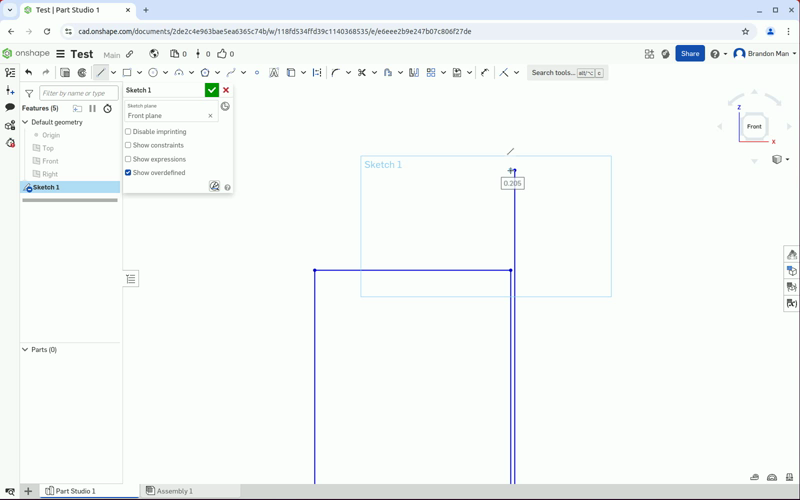
scroll(-6)
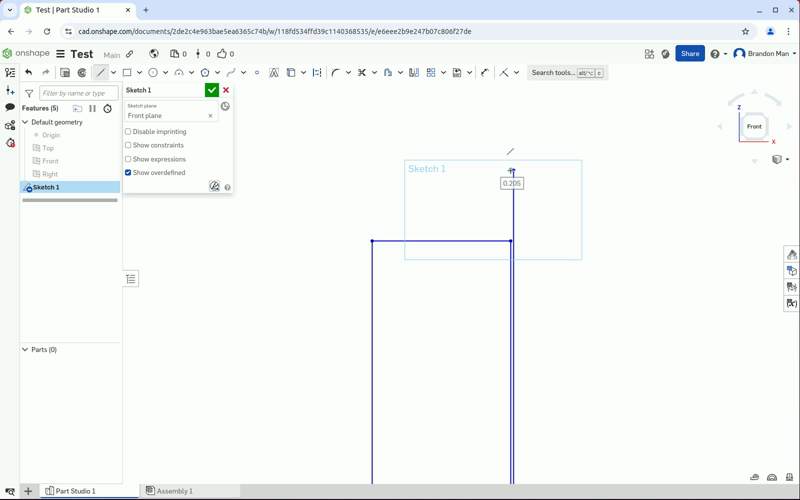
scroll(-6)
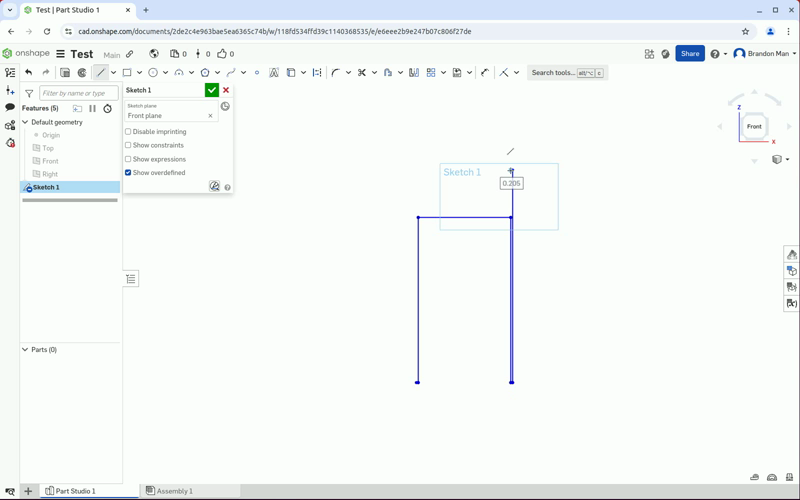
scroll(-6)
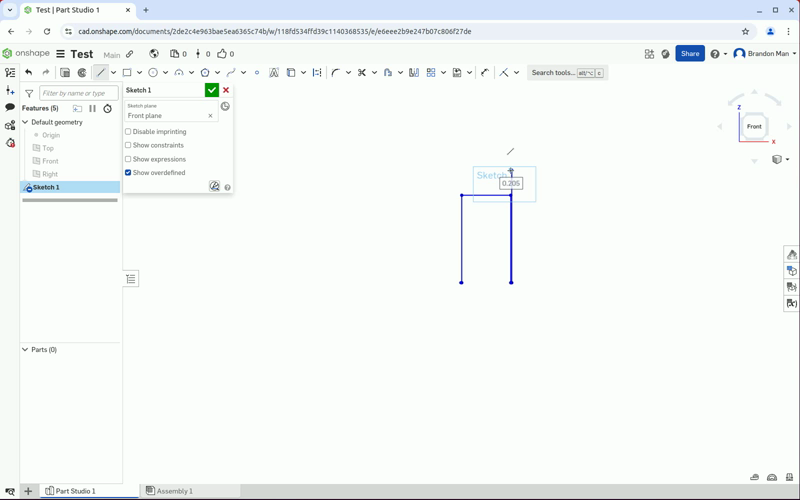
key_up(shift)
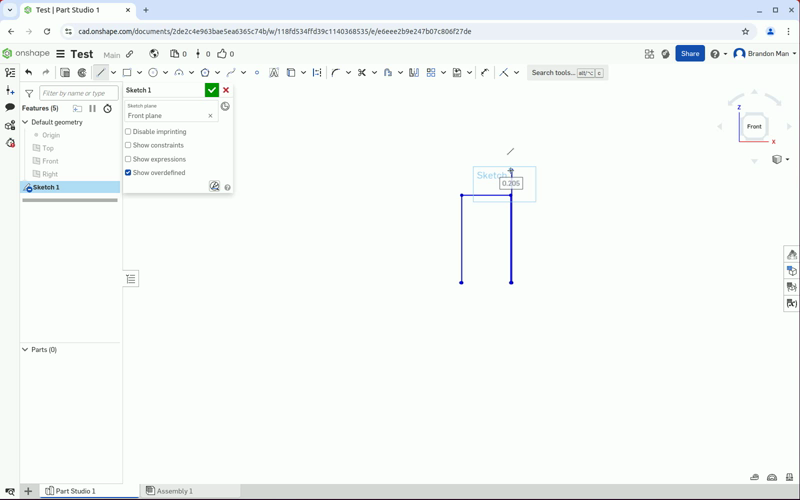
key_down(shift)
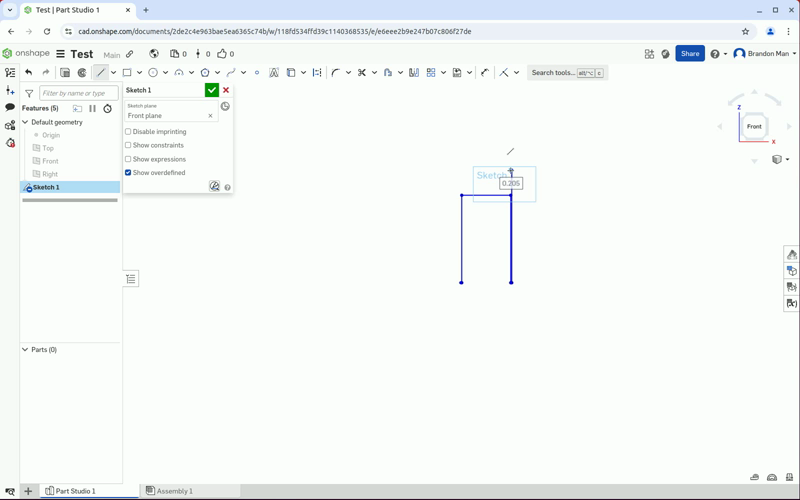
mouse_move(540, 170)
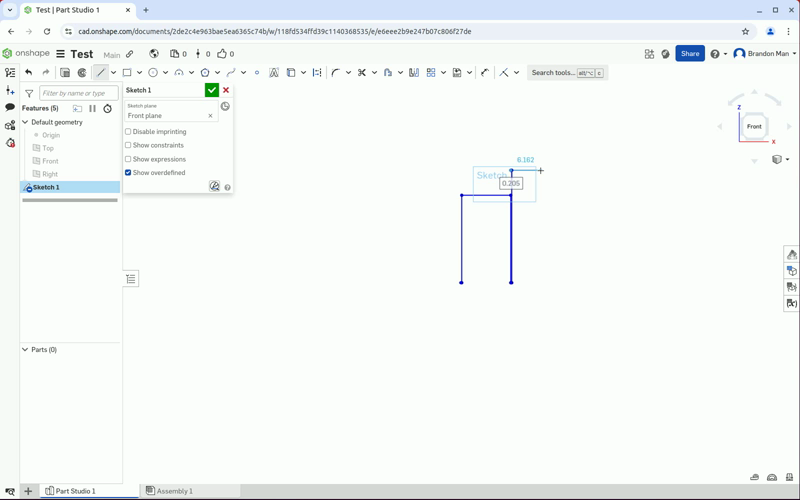
mouse_move(510, 171)
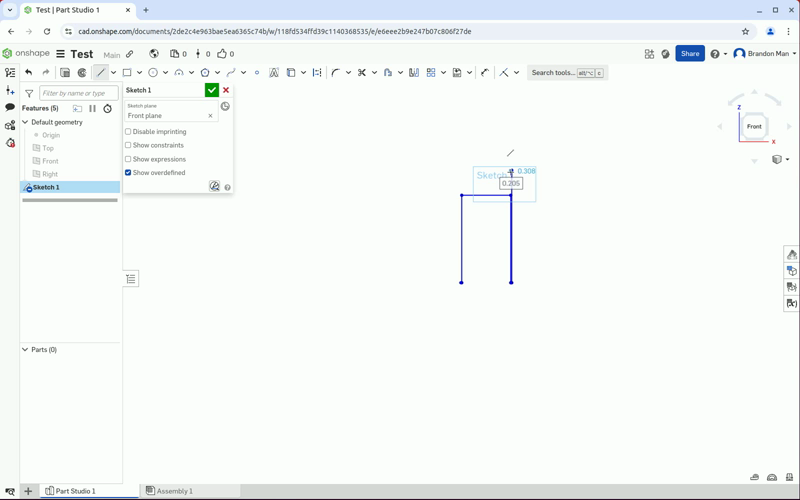
scroll(6)
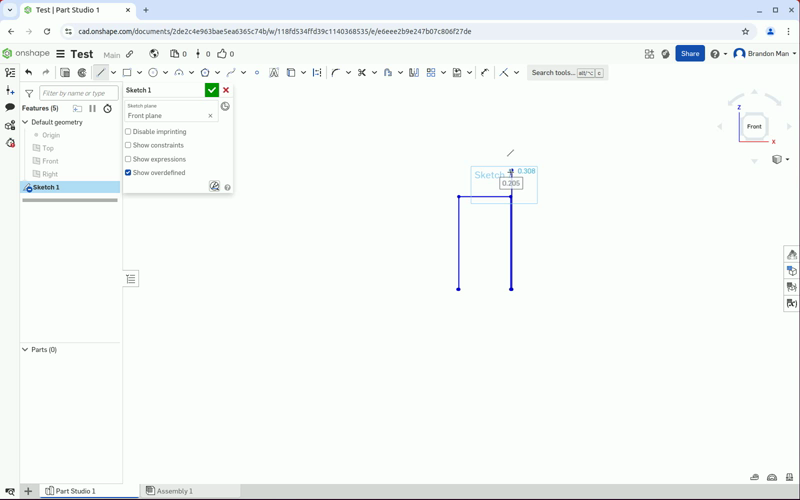
scroll(6)
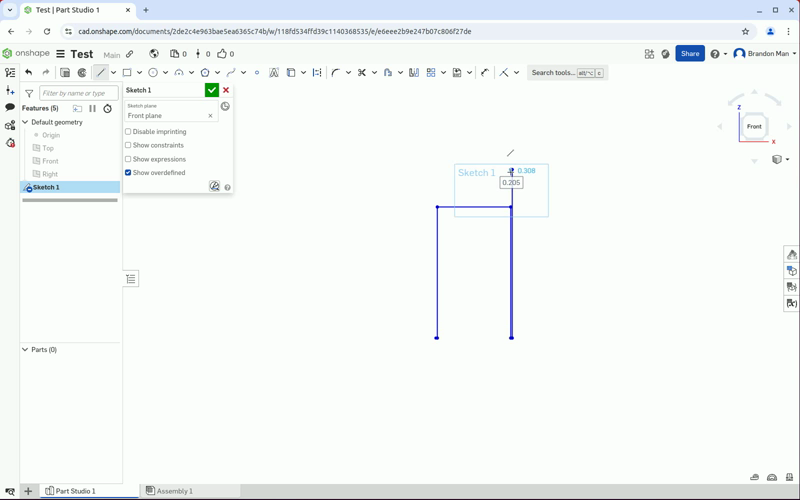
scroll(6)
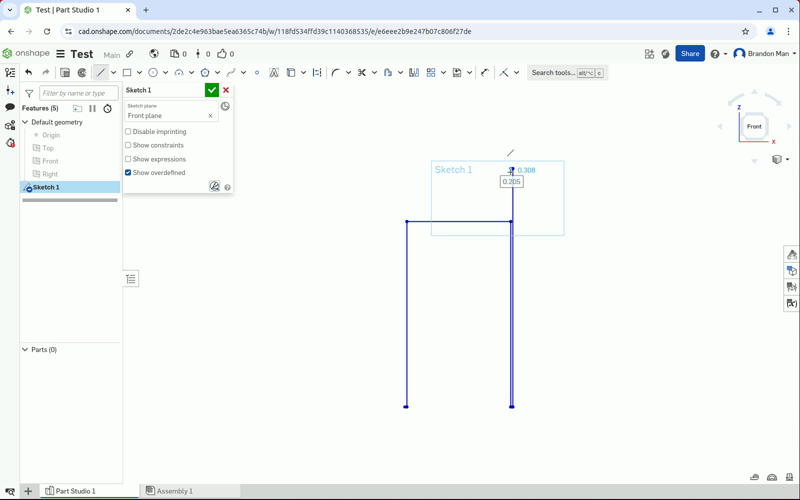
scroll(6)
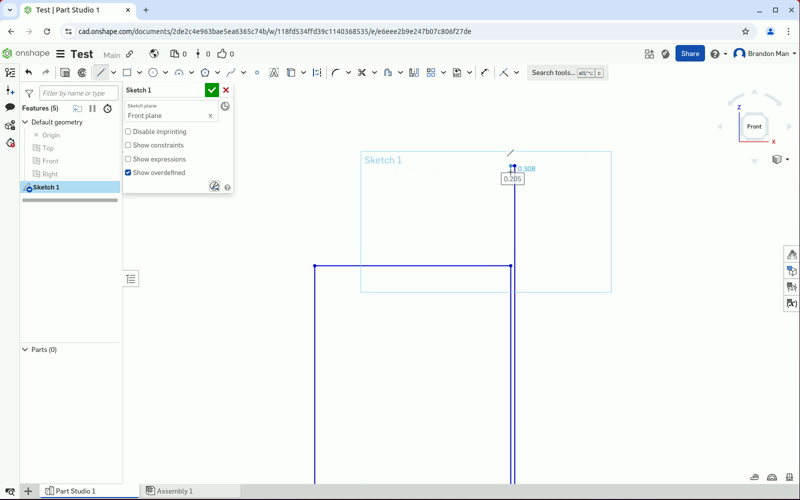
scroll(6)
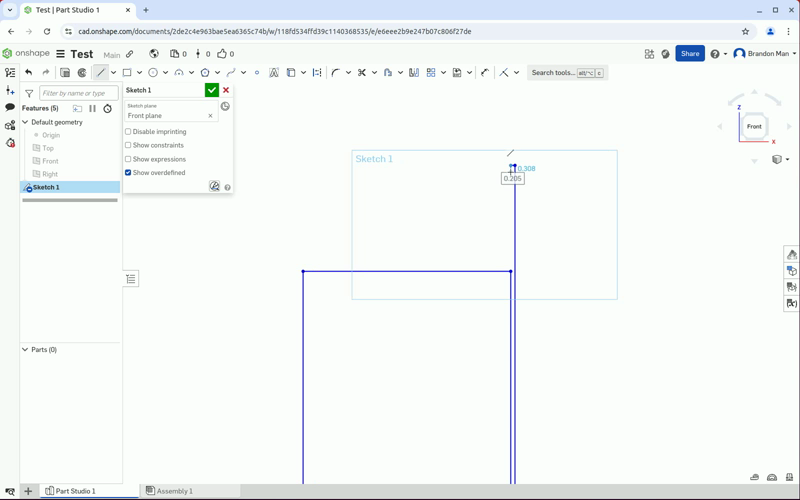
scroll(6)
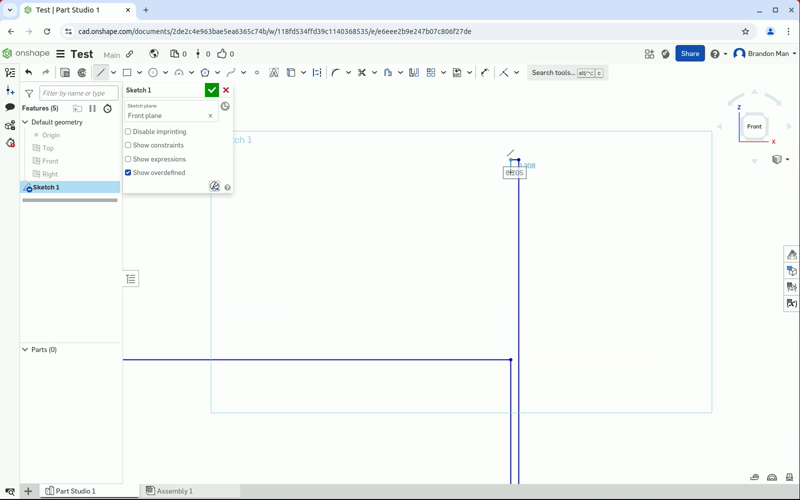
scroll(6)
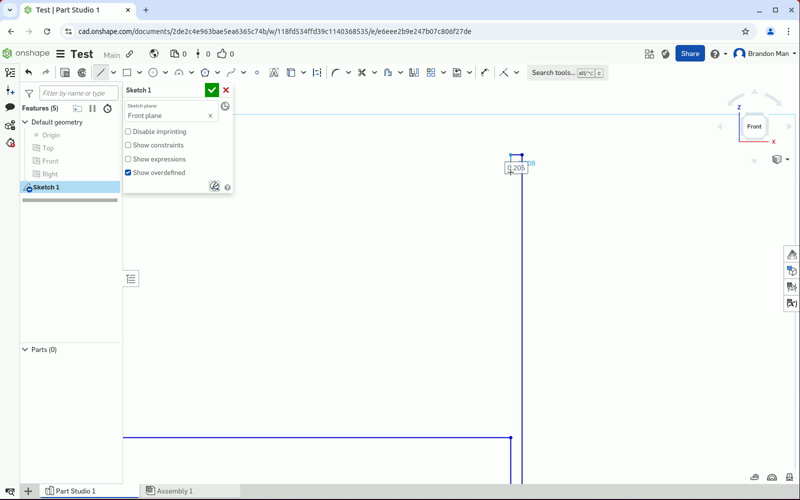
click(510, 171)
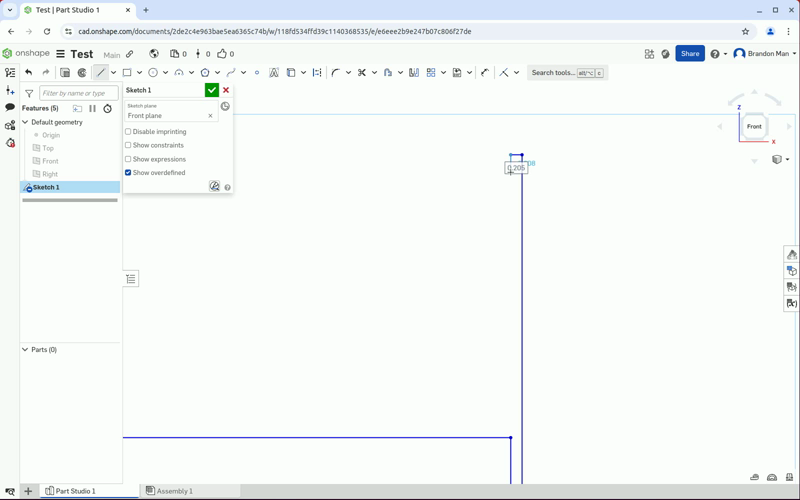
scroll(-6)
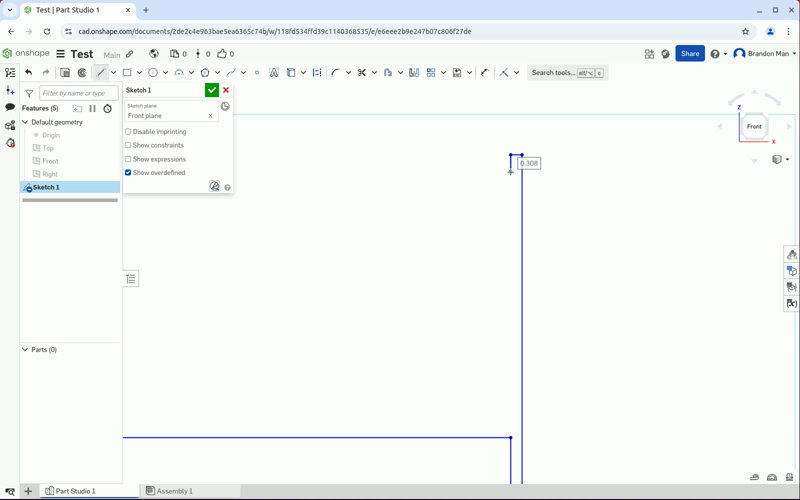
scroll(-6)
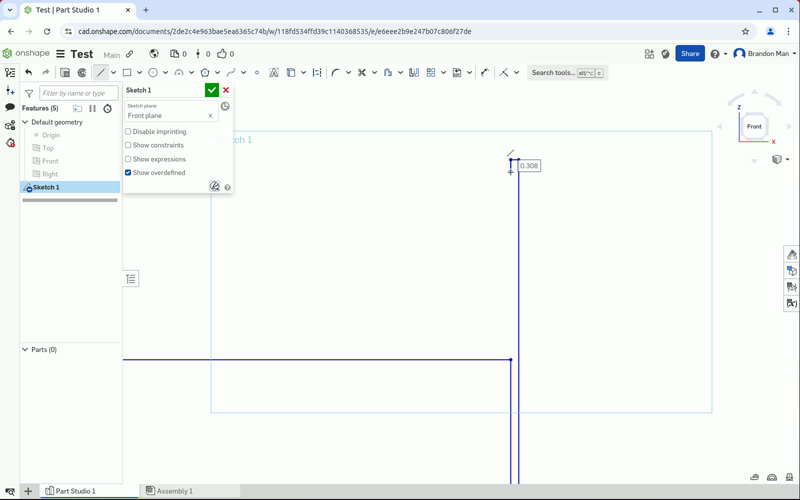
scroll(-6)
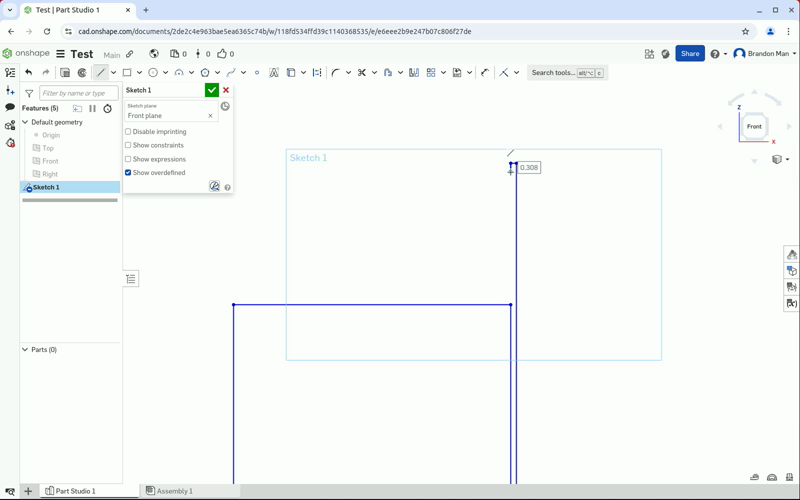
scroll(-6)
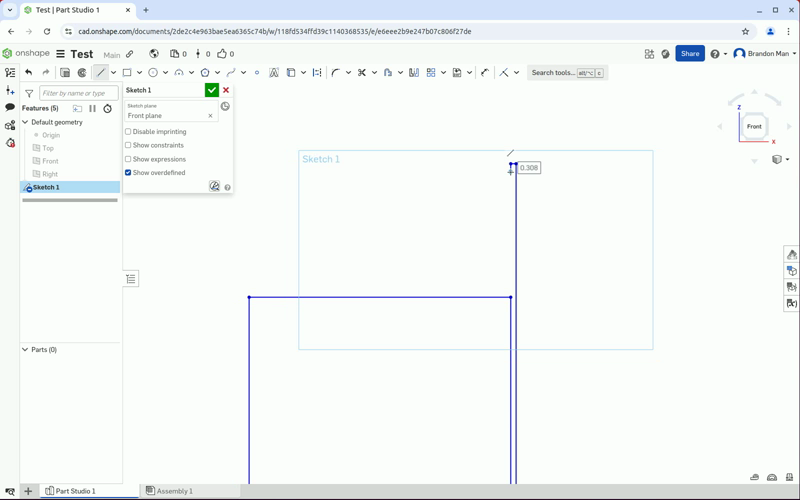
scroll(-6)
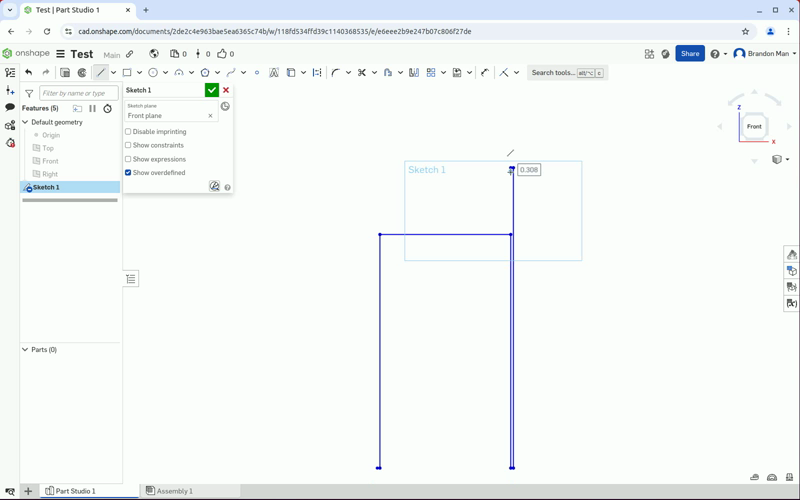
scroll(-6)
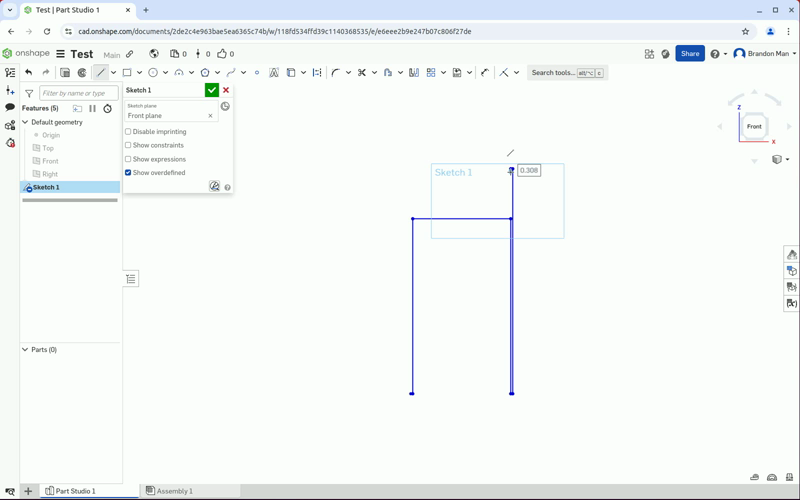
scroll(-6)
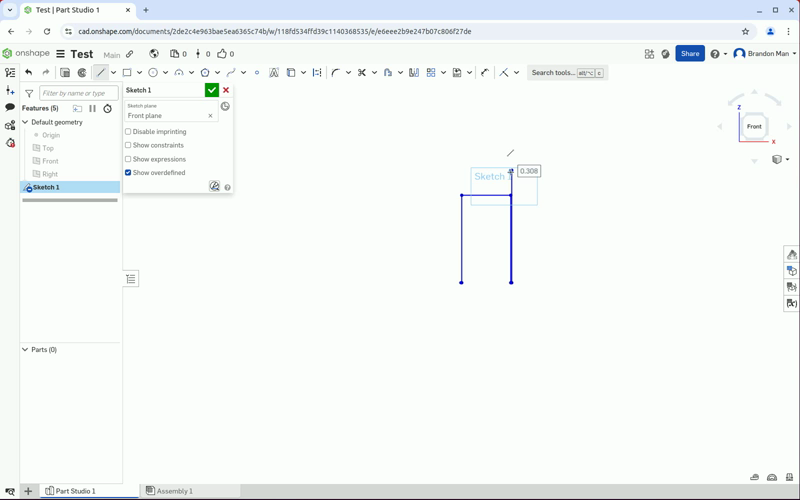
key_up(shift)
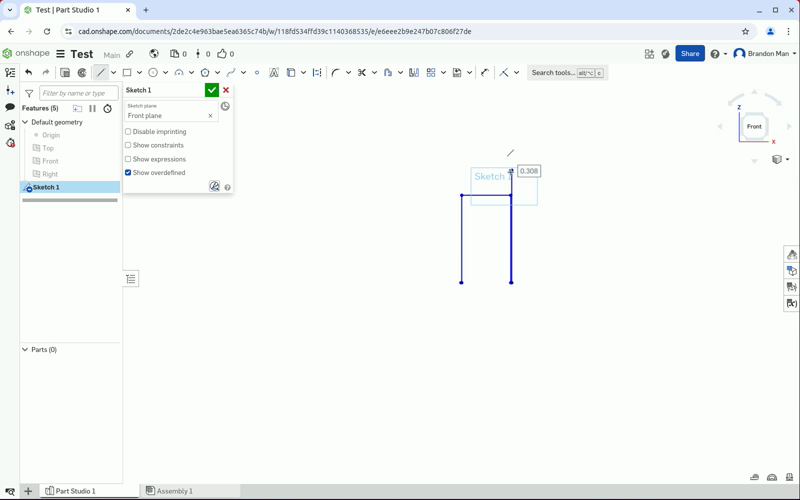
key_down(shift)
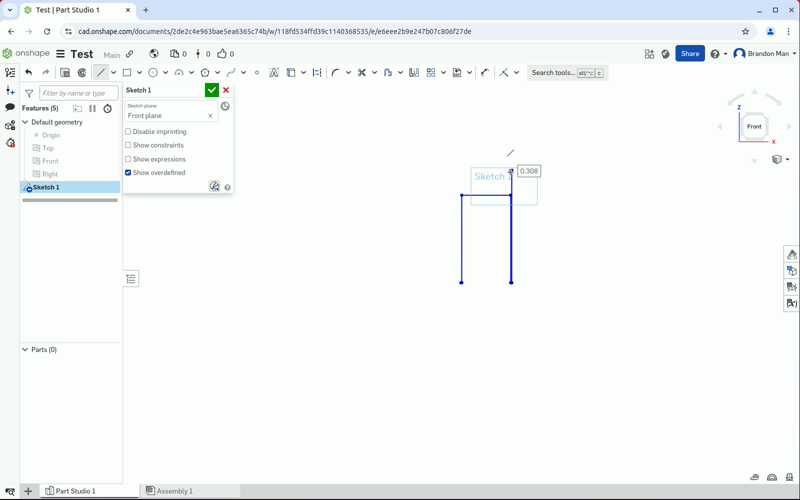
mouse_move(540, 171)
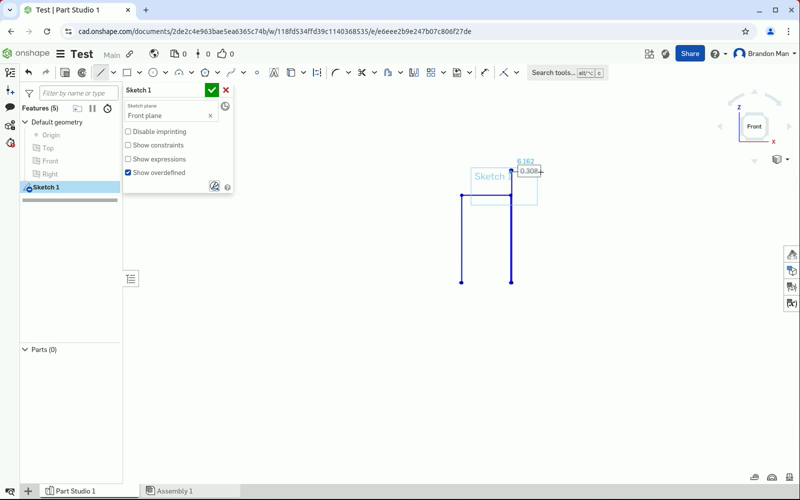
mouse_move(510, 194)
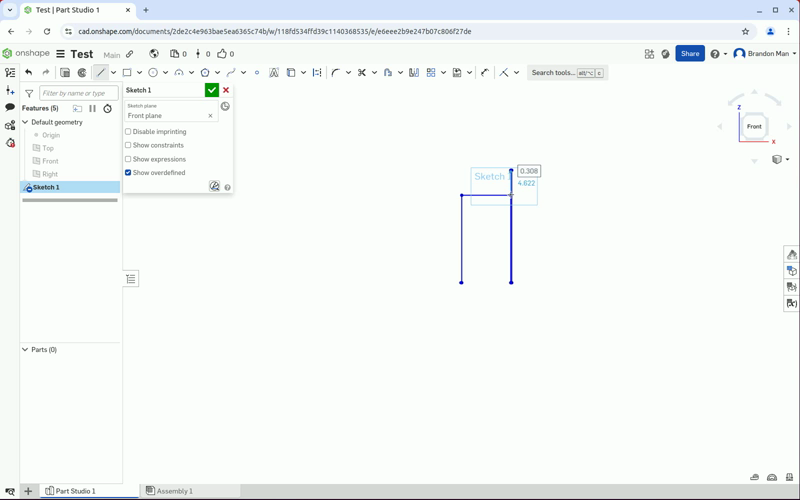
scroll(6)
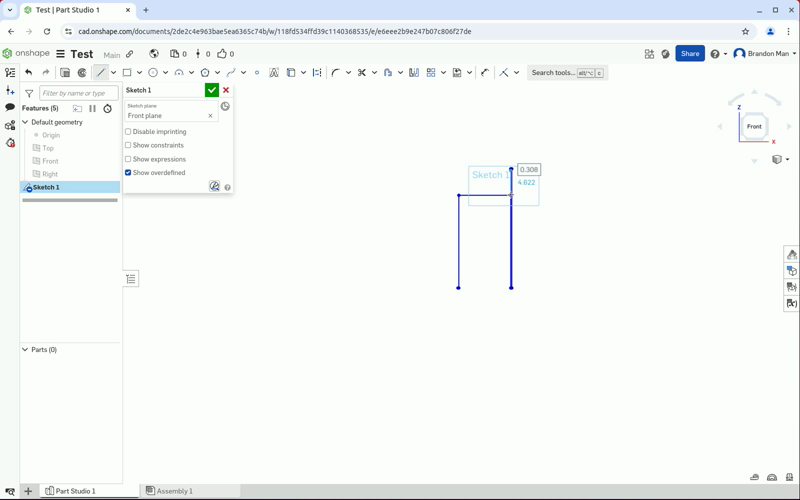
scroll(6)
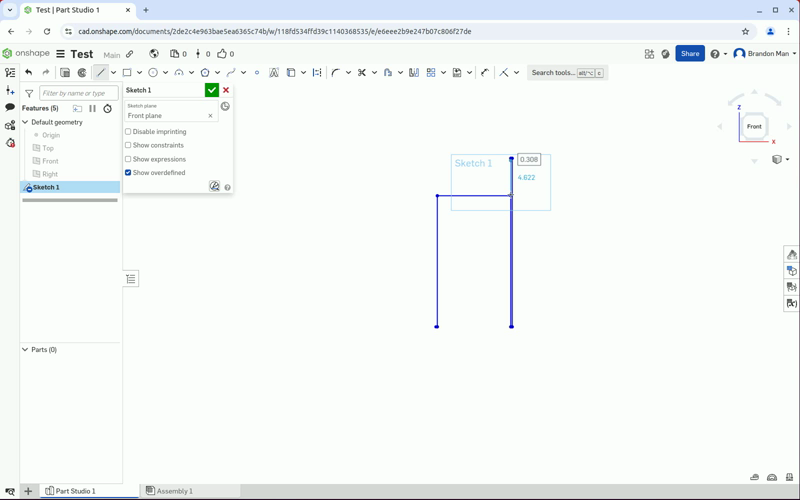
scroll(6)
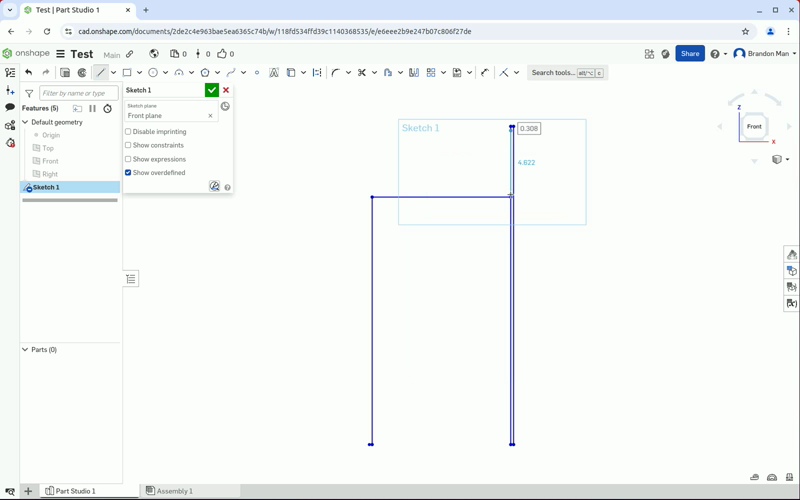
scroll(6)
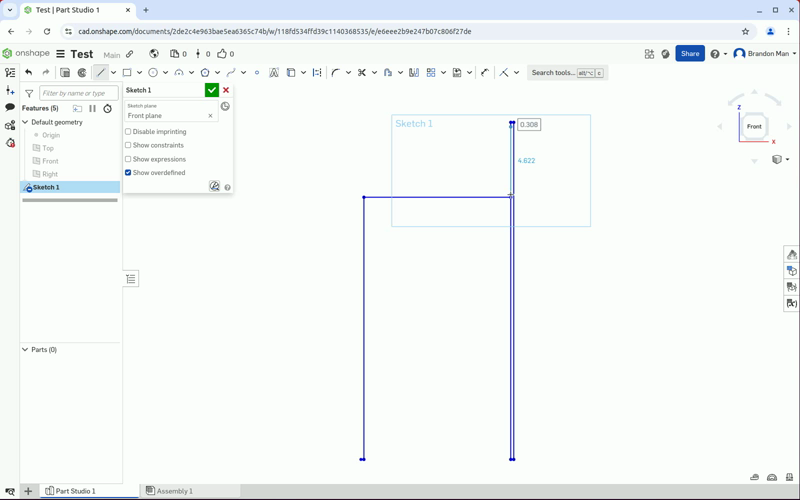
scroll(6)
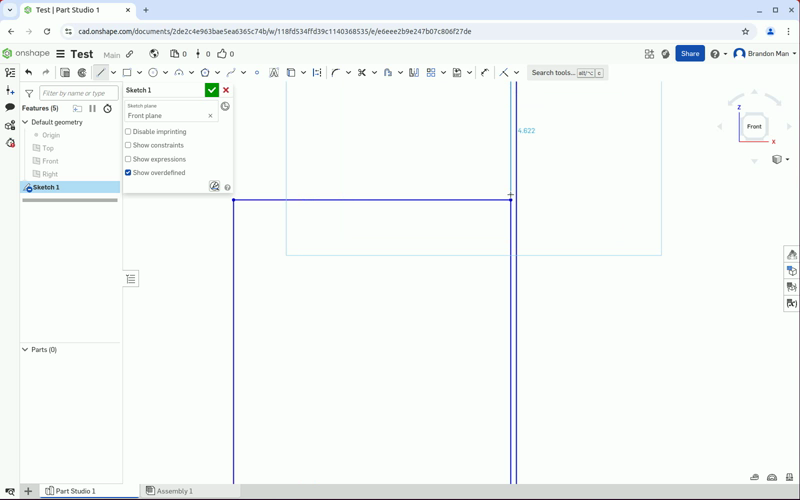
scroll(6)
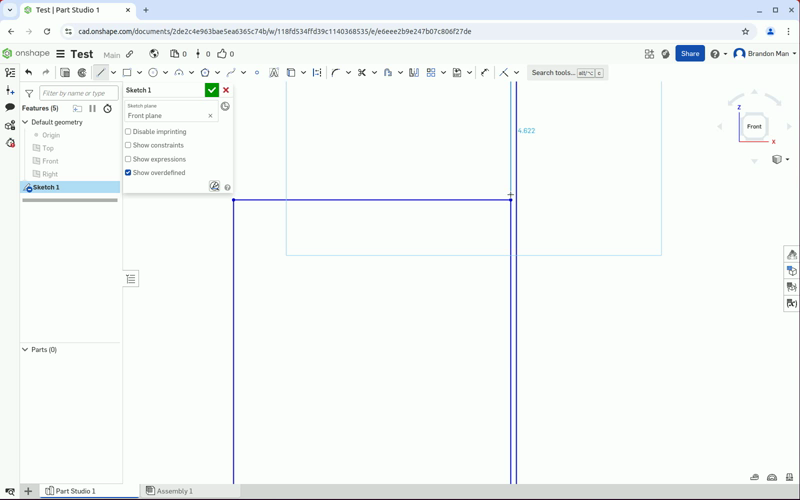
scroll(6)
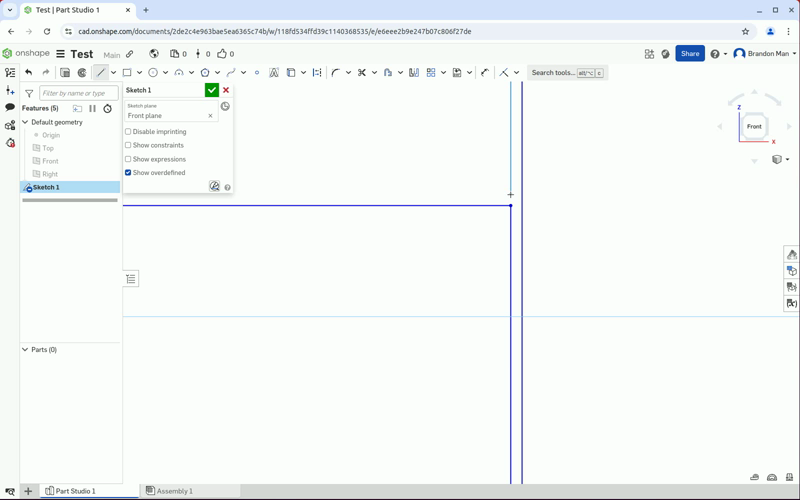
click(510, 194)
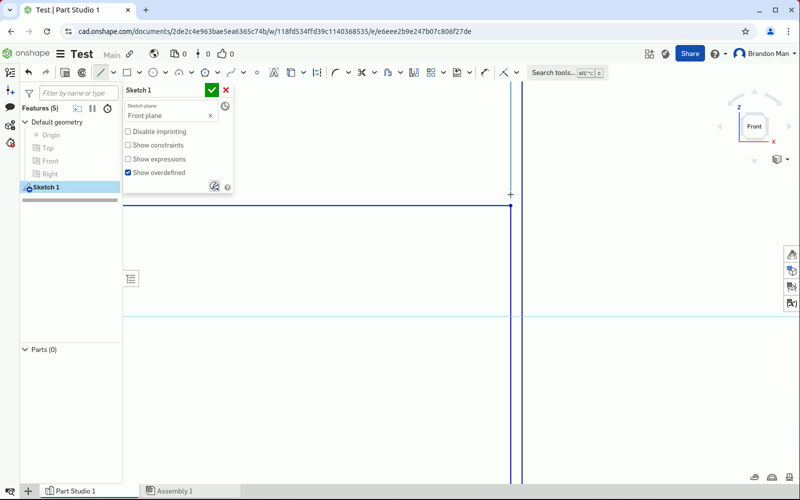
scroll(-6)
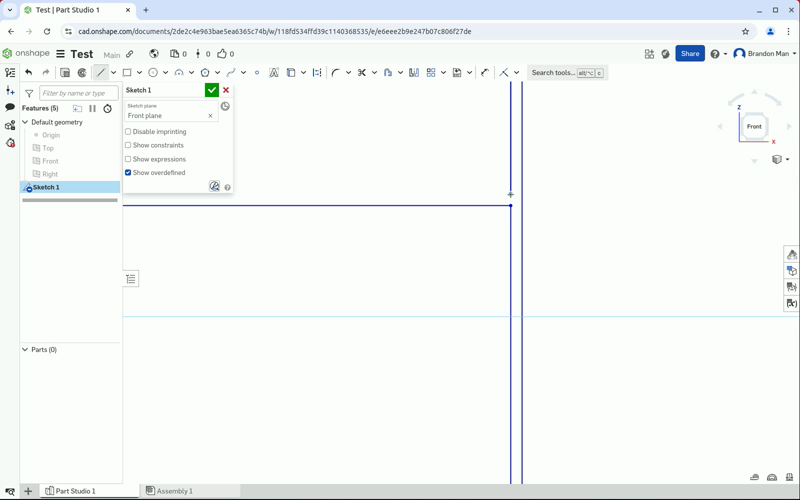
scroll(-6)
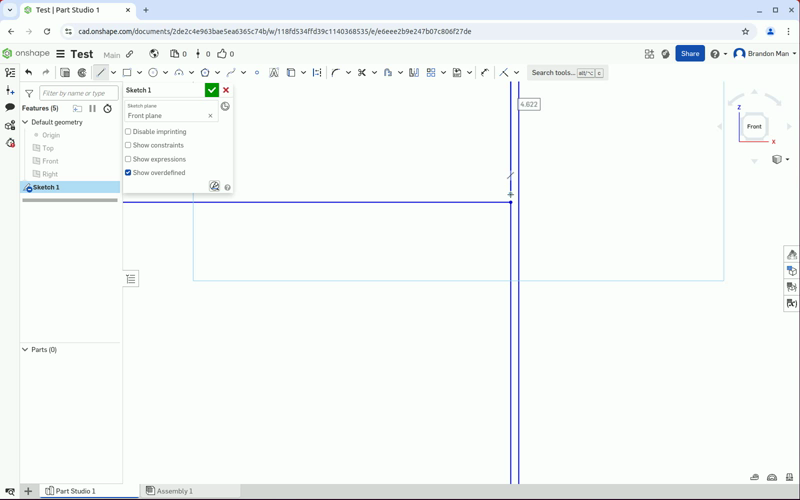
scroll(-6)
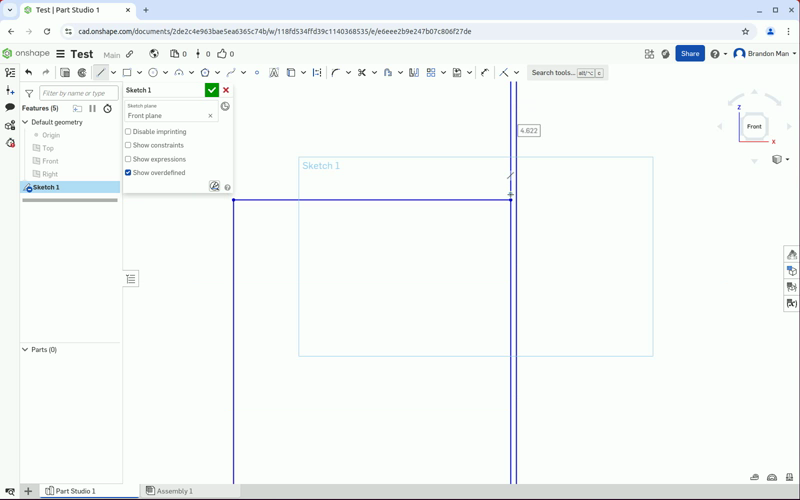
scroll(-6)
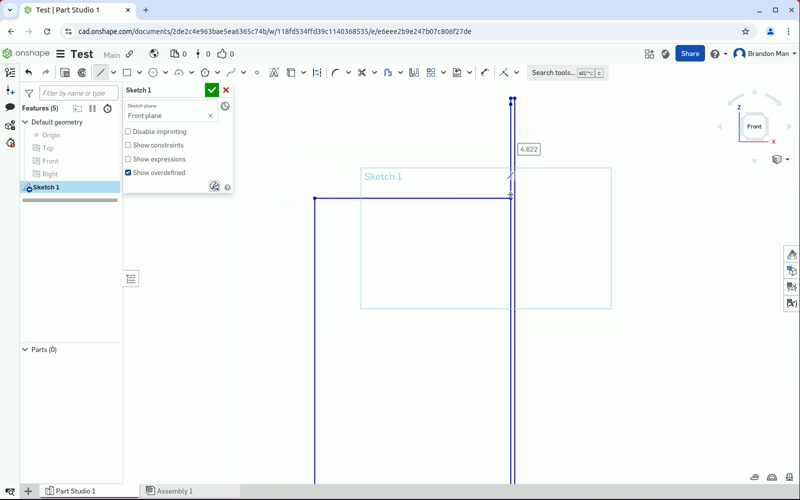
scroll(-6)
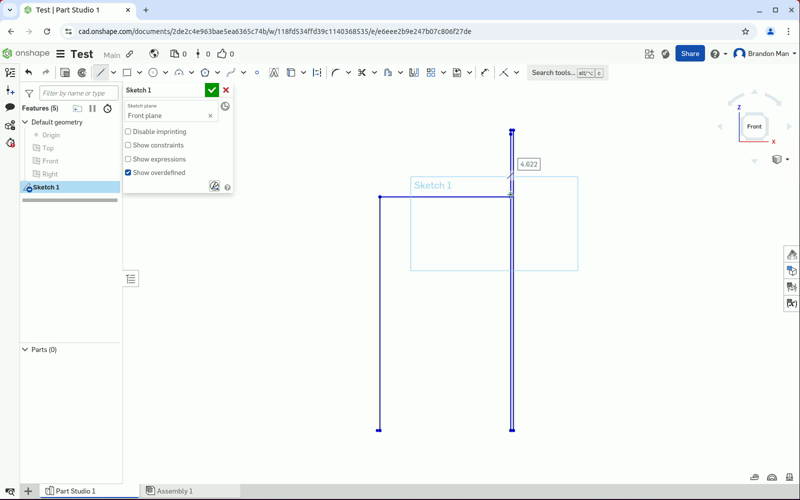
scroll(-6)
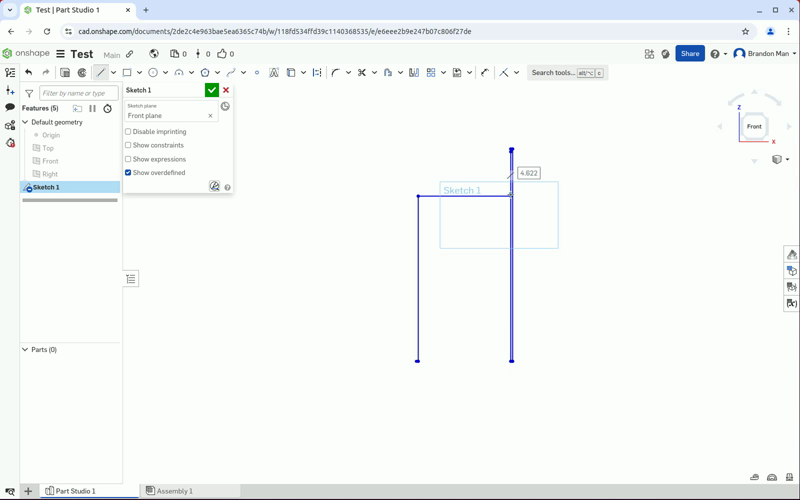
scroll(-6)
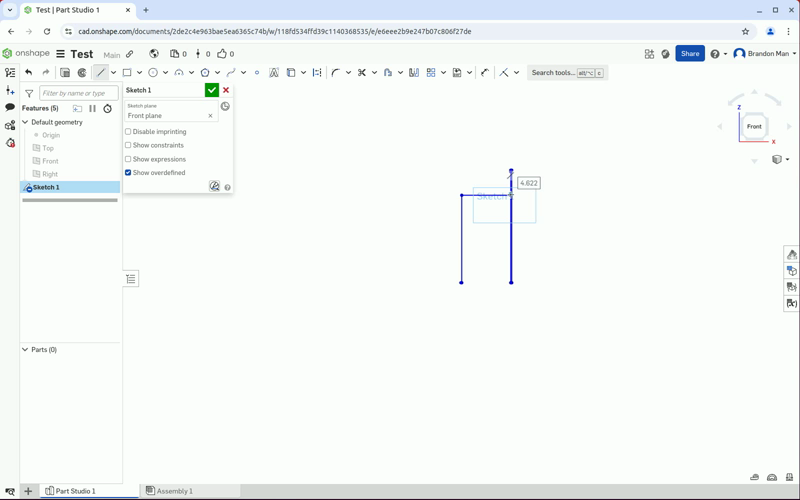
key_up(shift)
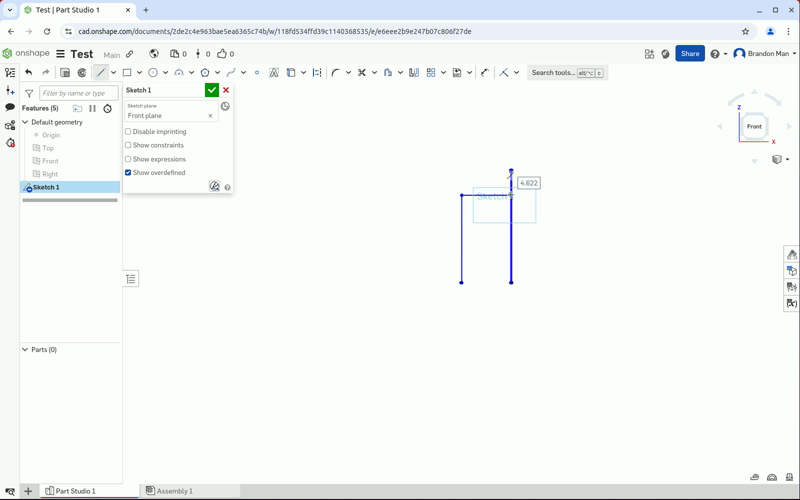
key_down(shift)
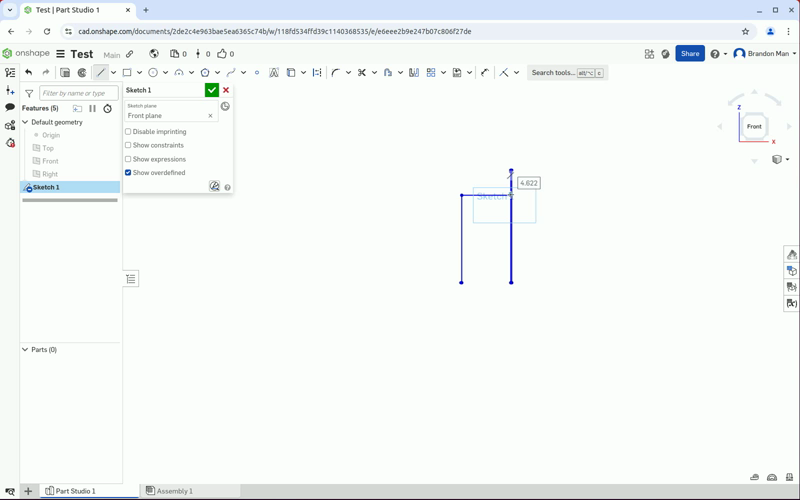
mouse_move(540, 194)
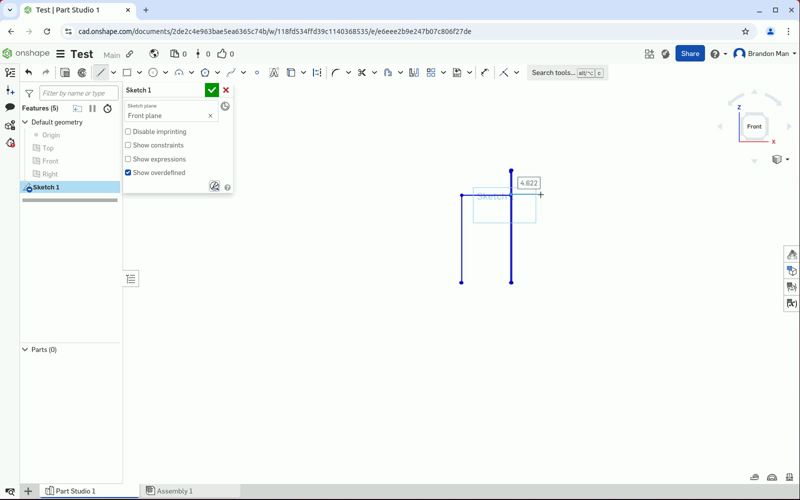
mouse_move(461, 194)
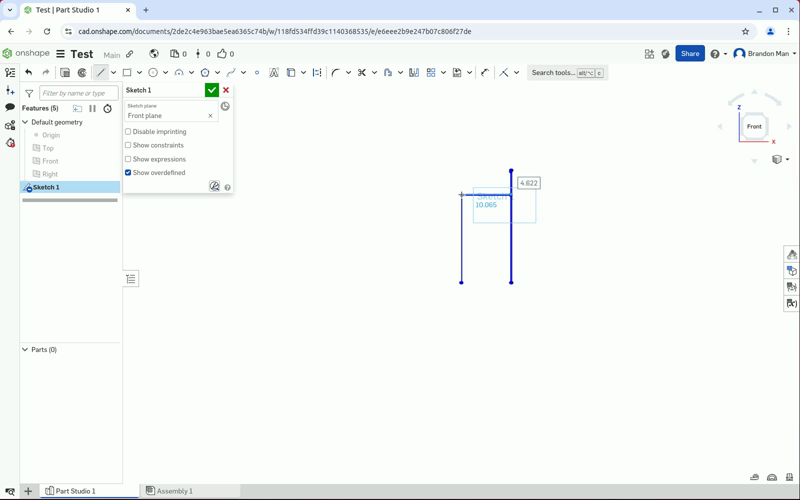
scroll(6)
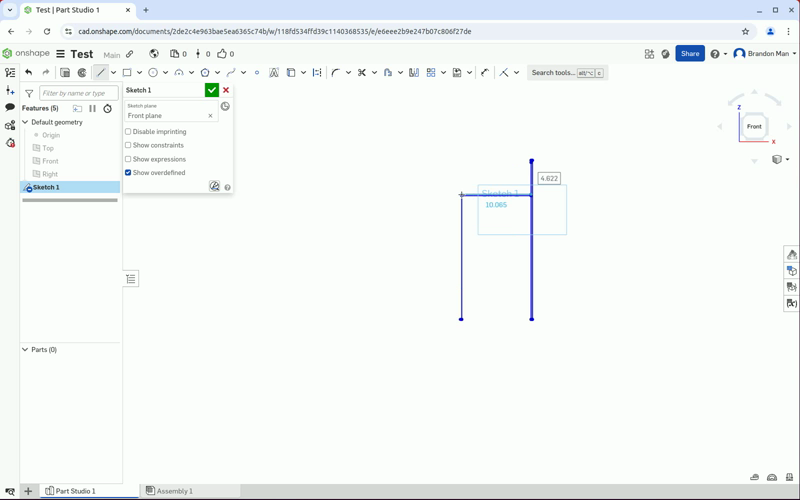
scroll(6)
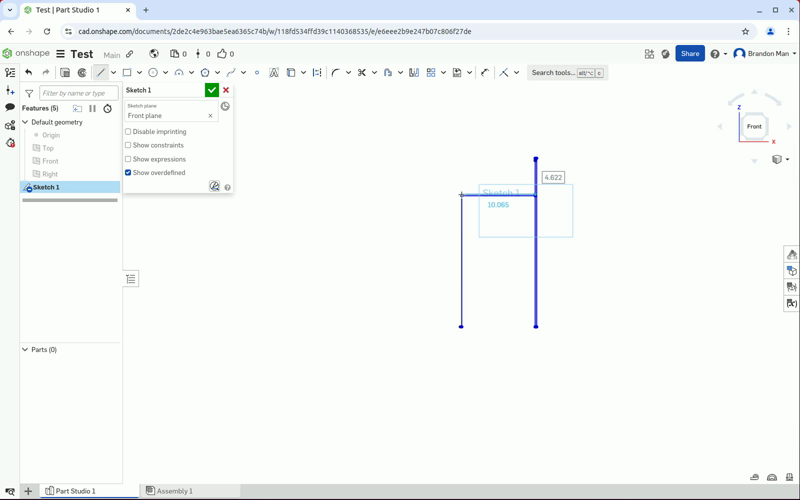
scroll(6)
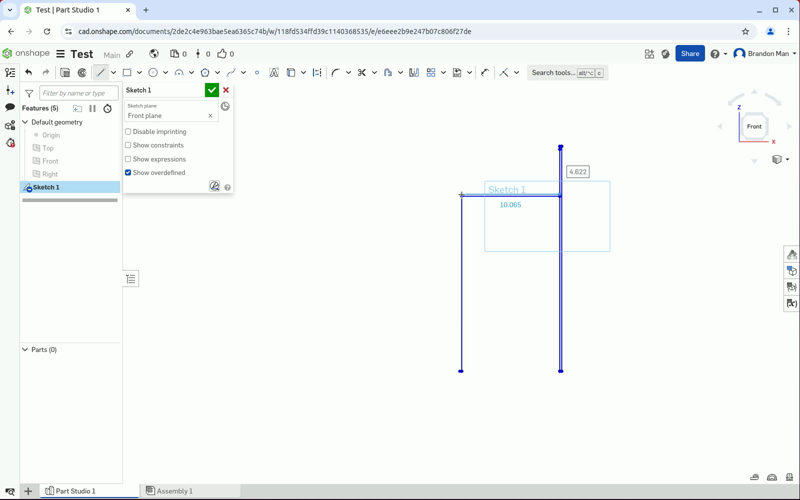
scroll(6)
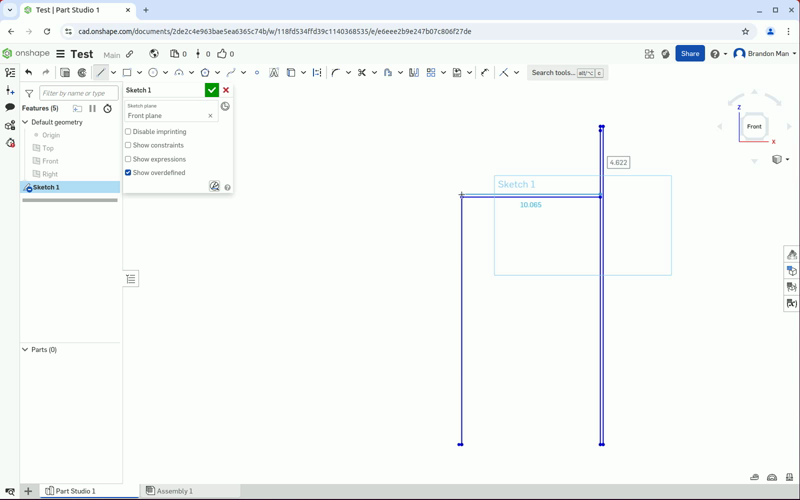
scroll(6)
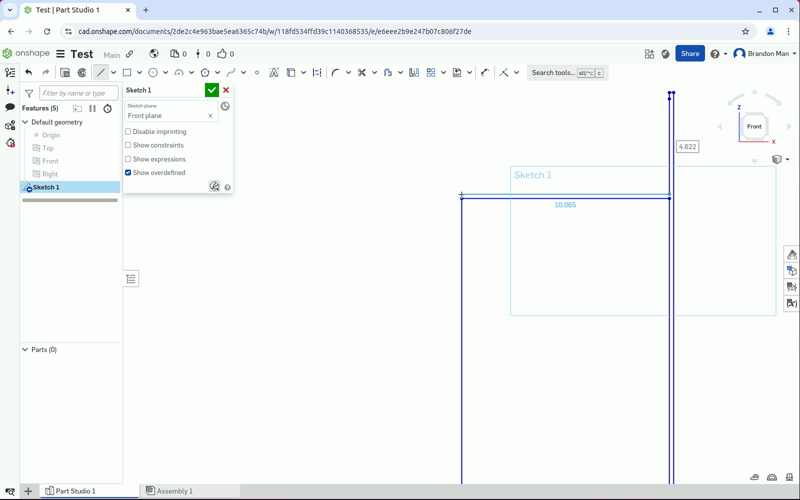
scroll(6)
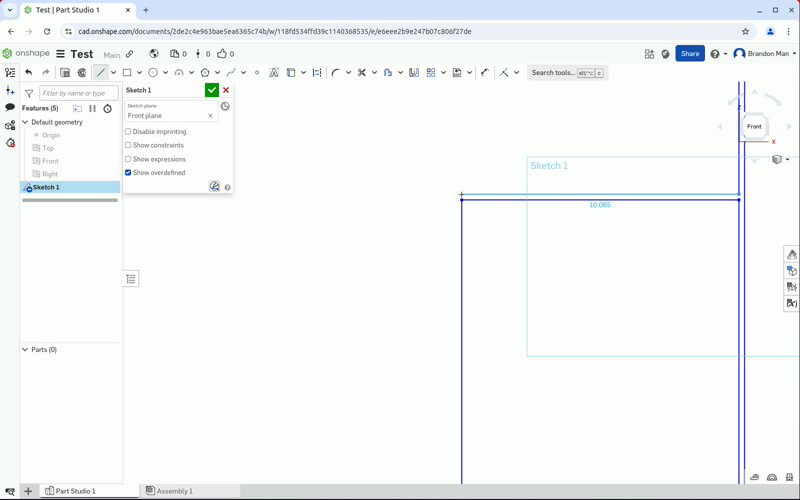
scroll(6)
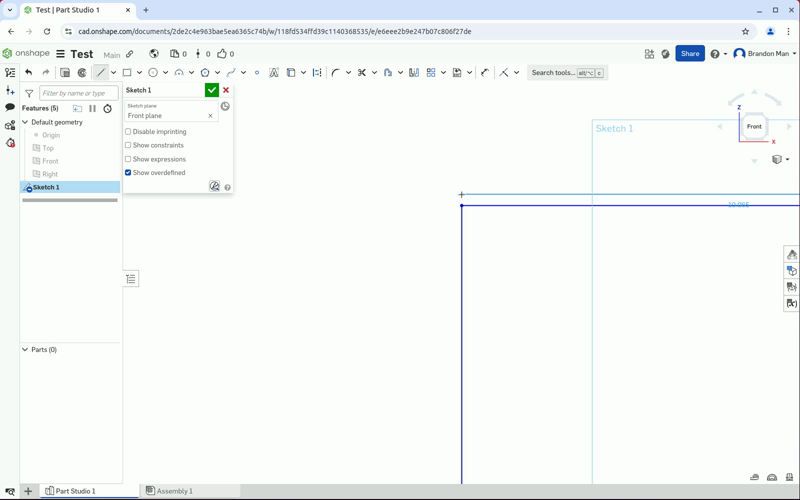
click(461, 194)
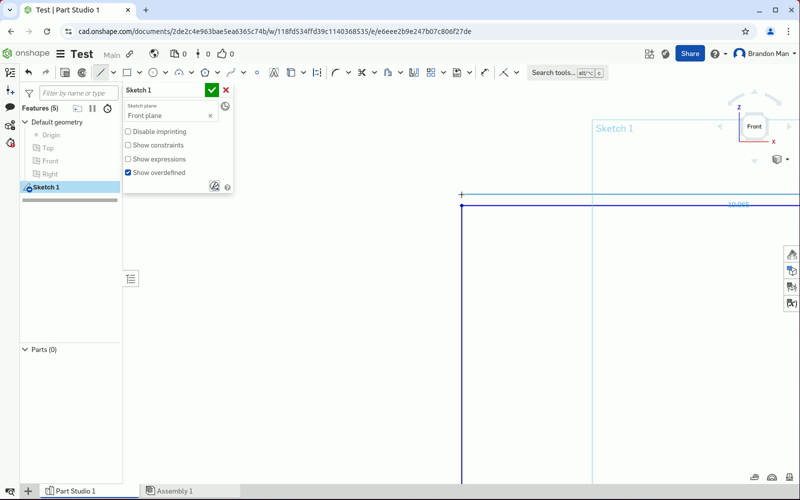
scroll(-6)
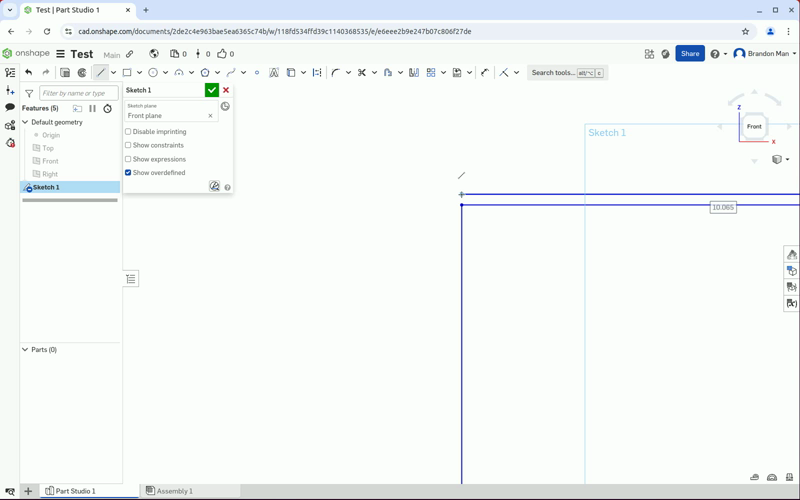
scroll(-6)
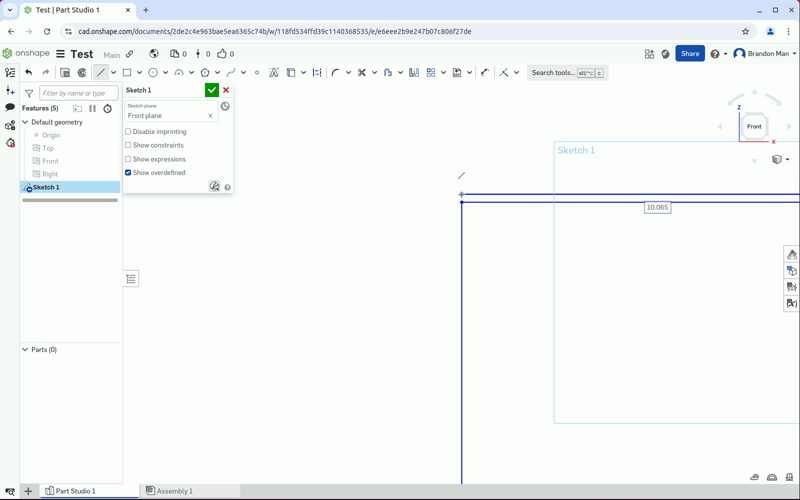
scroll(-6)
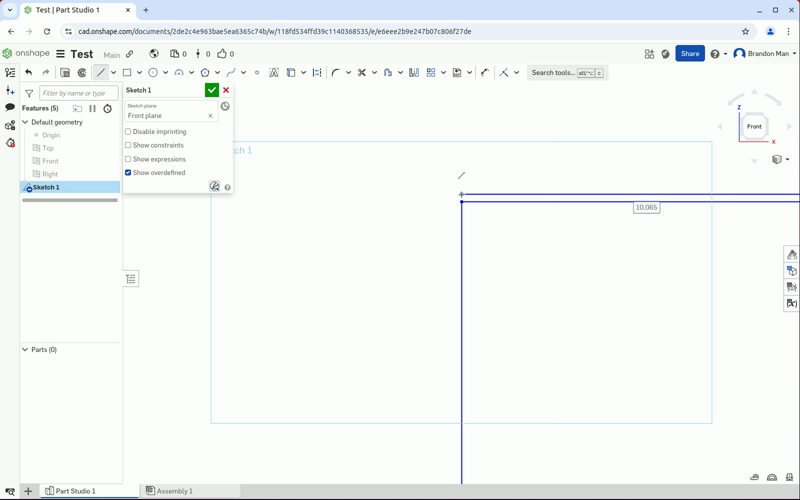
scroll(-6)
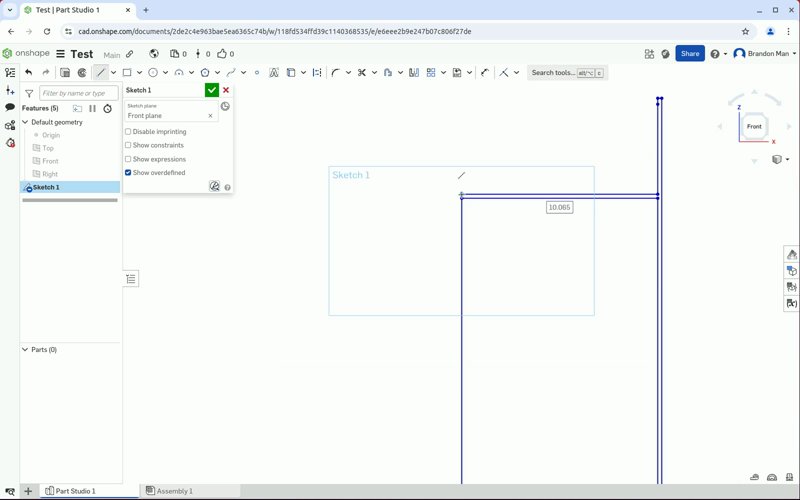
scroll(-6)
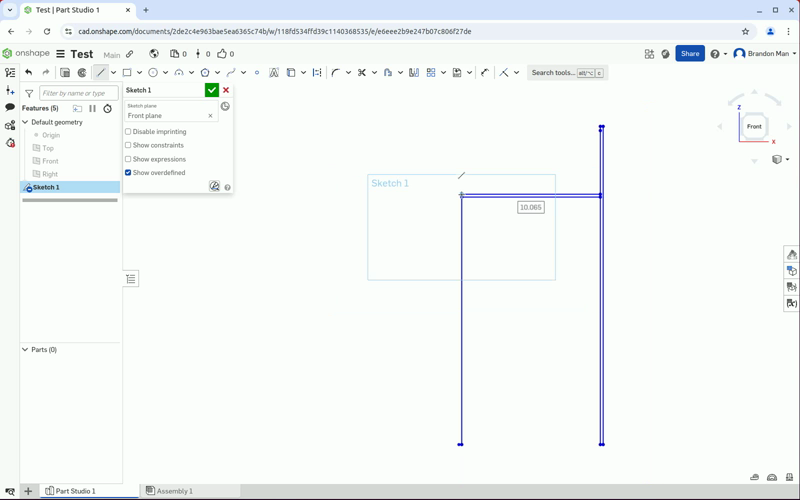
scroll(-6)
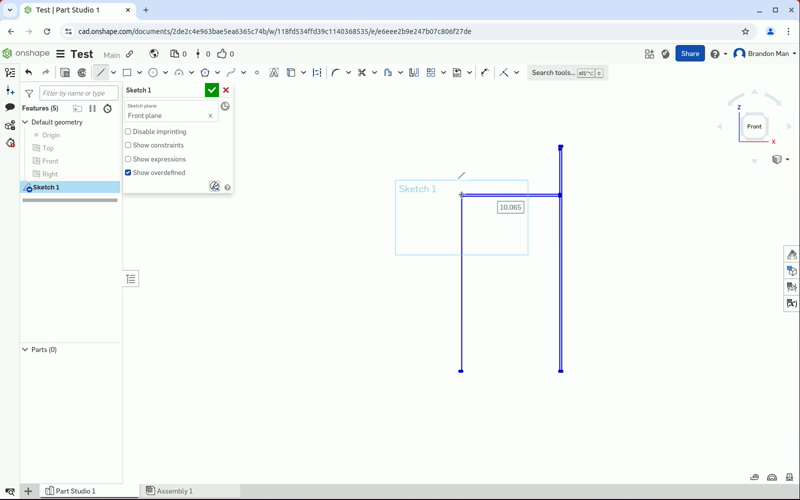
scroll(-6)
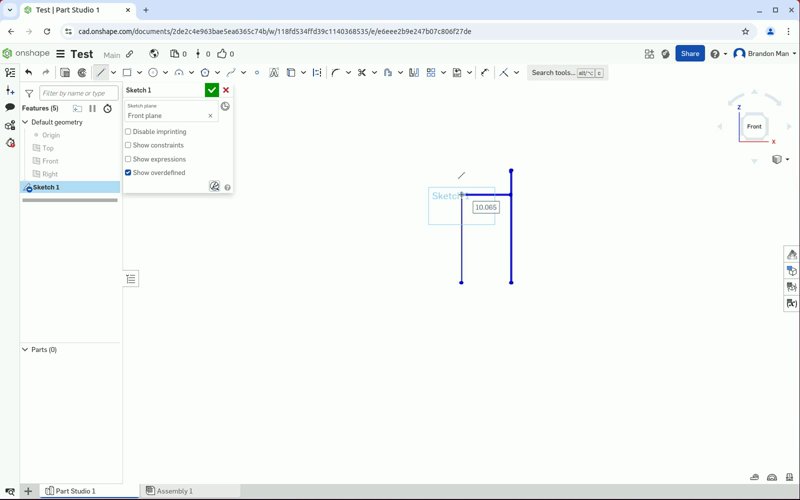
key_up(shift)
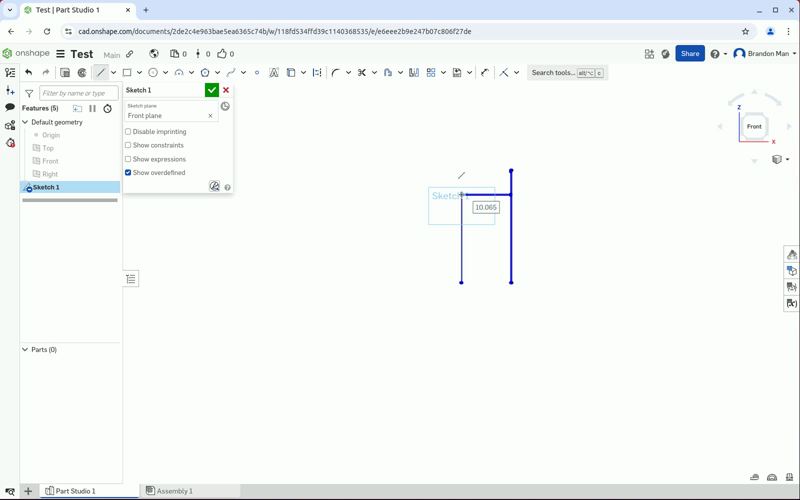
key_down(shift)
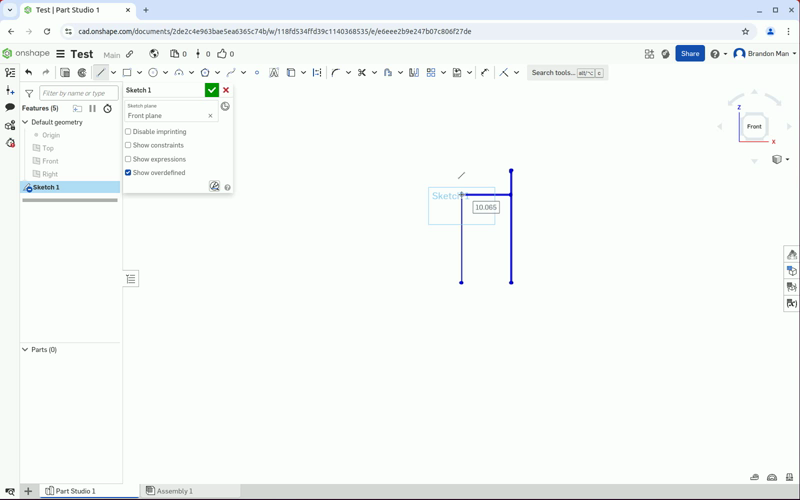
mouse_move(492, 194)
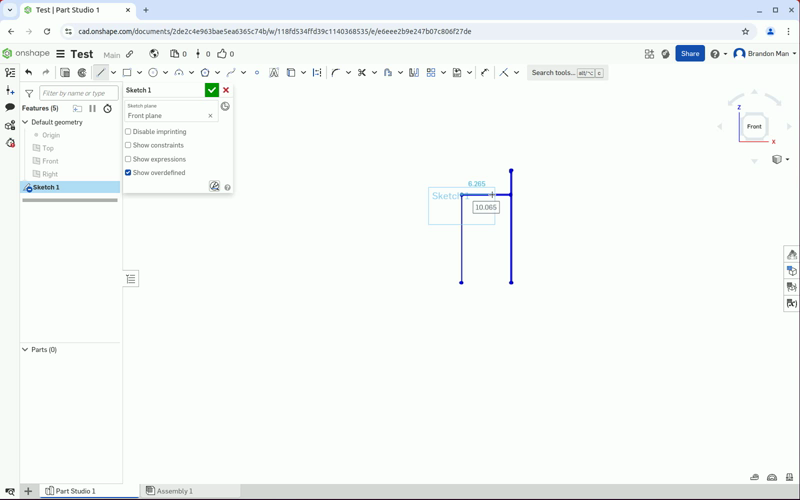
mouse_move(461, 171)
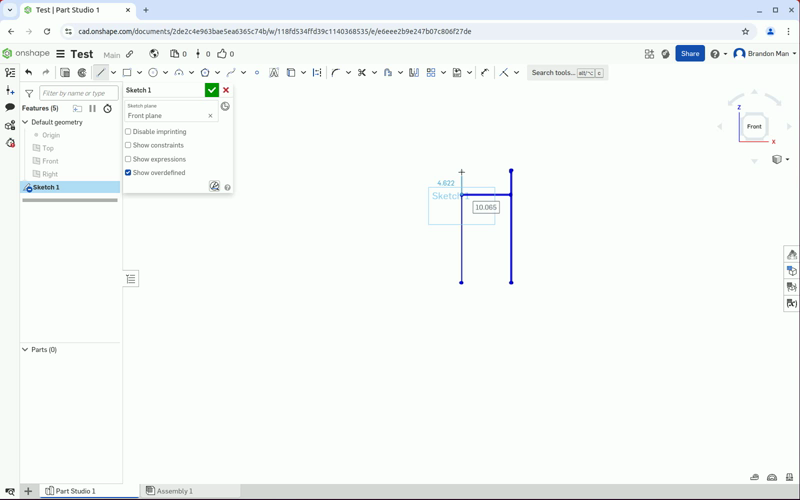
click(461, 171)
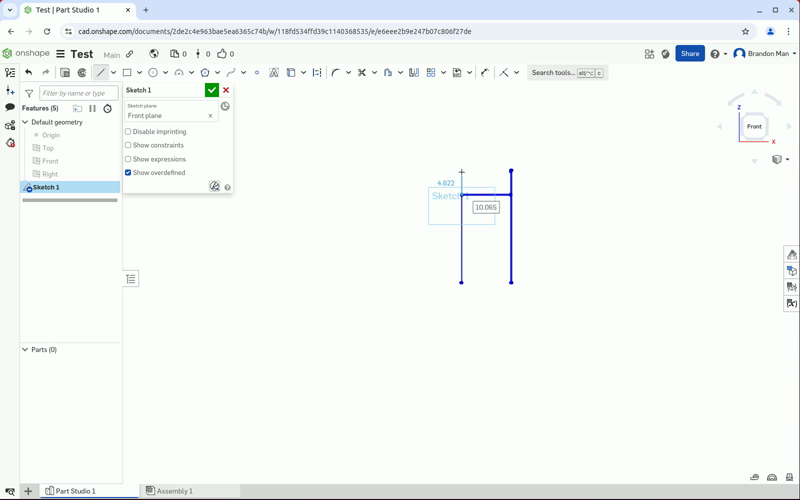
key_up(shift)
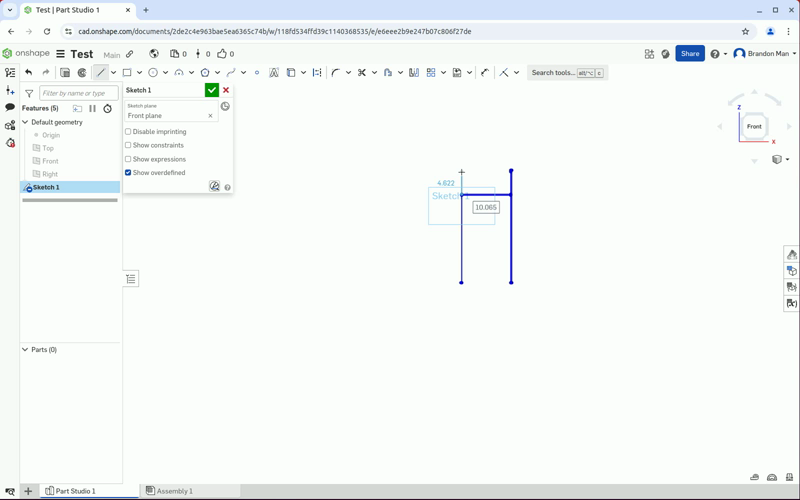
key_down(shift)
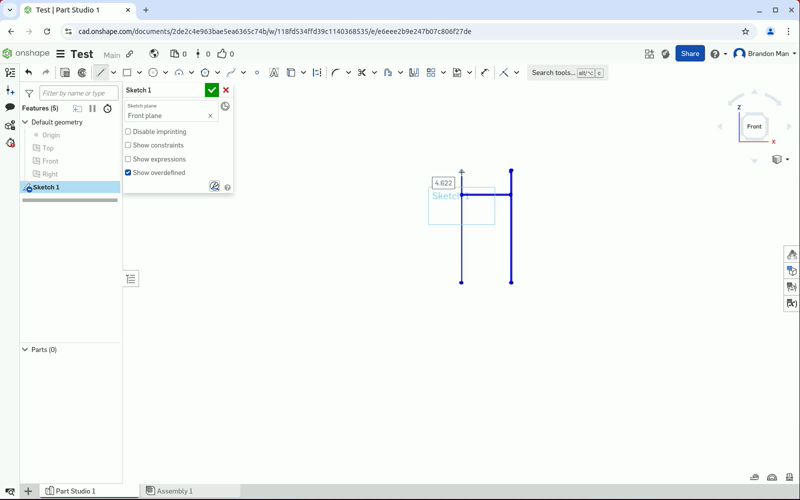
mouse_move(492, 171)
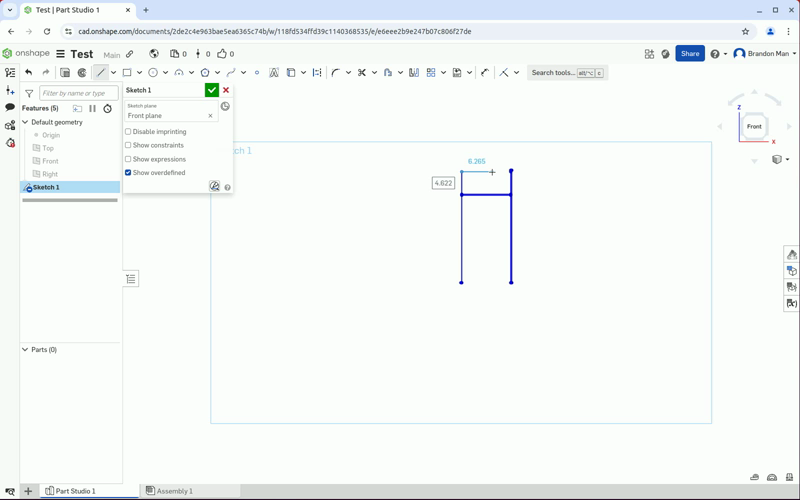
mouse_move(461, 170)
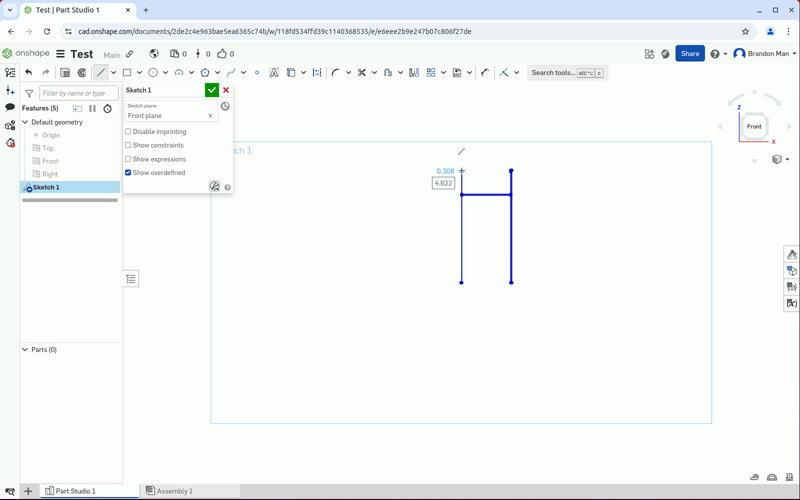
scroll(6)
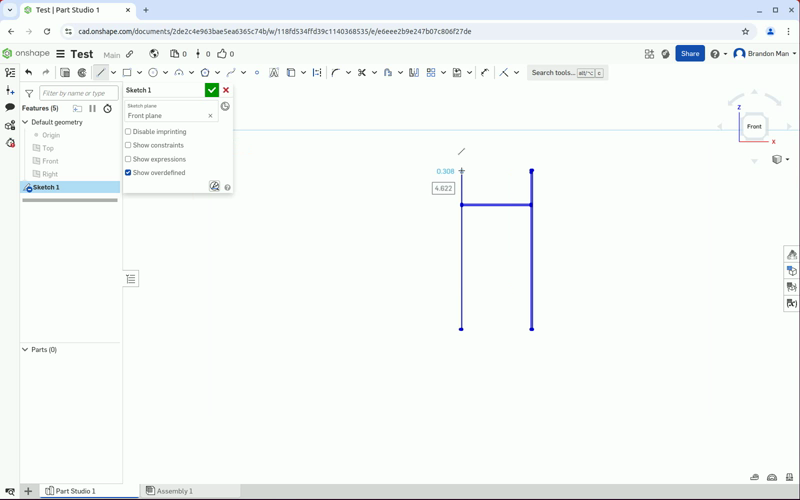
scroll(6)
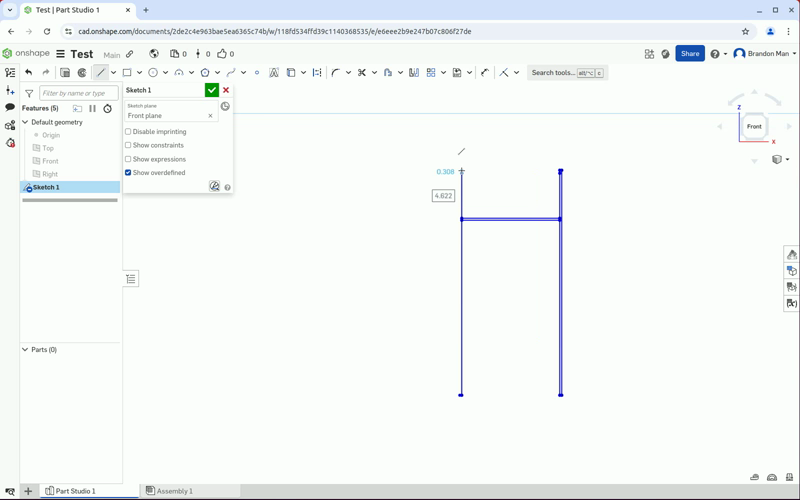
scroll(6)
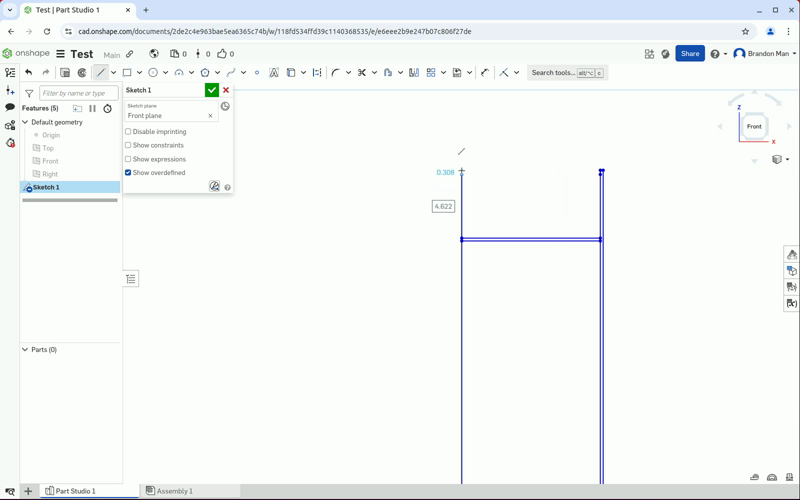
scroll(6)
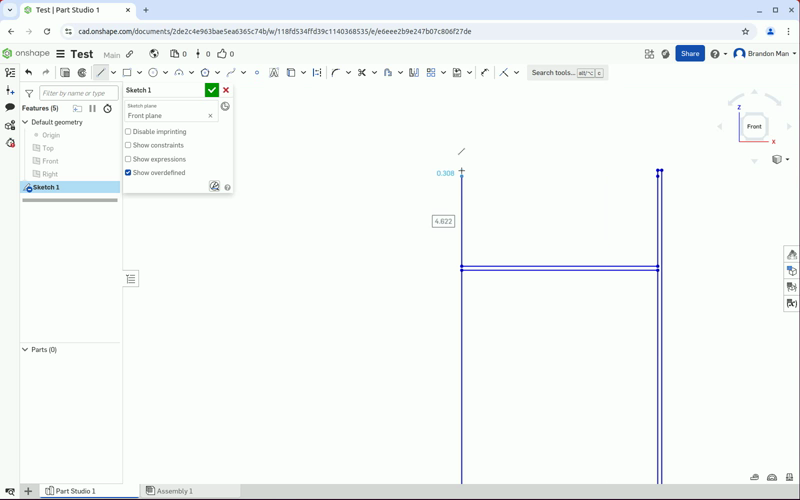
scroll(6)
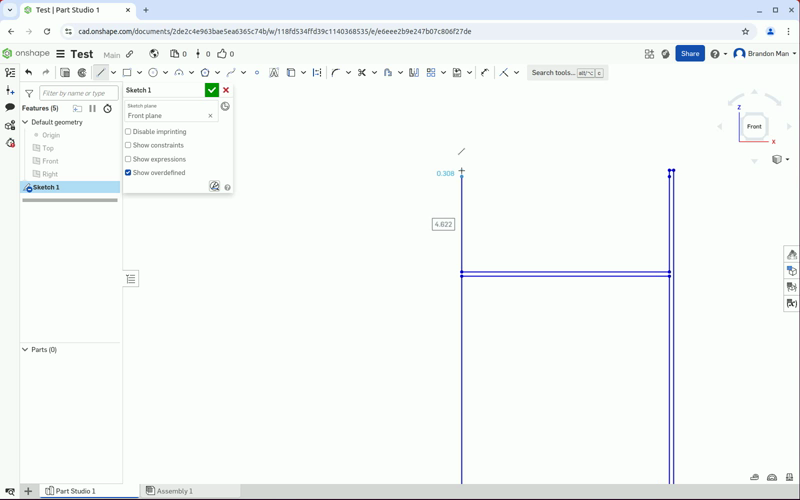
scroll(6)
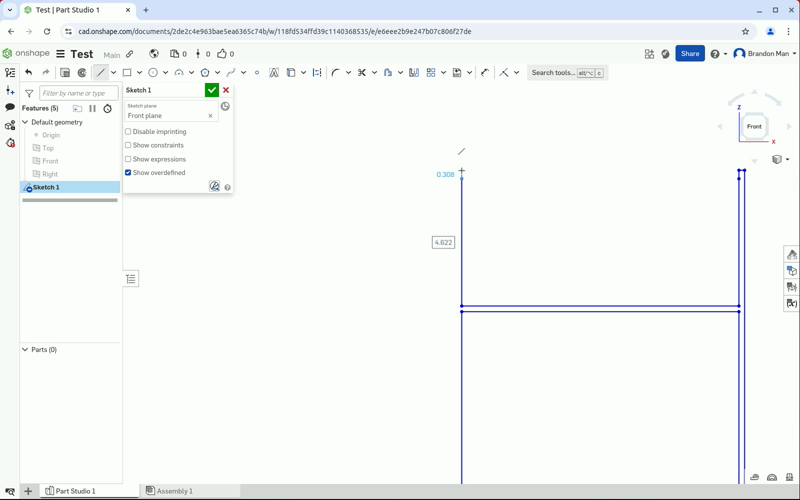
scroll(6)
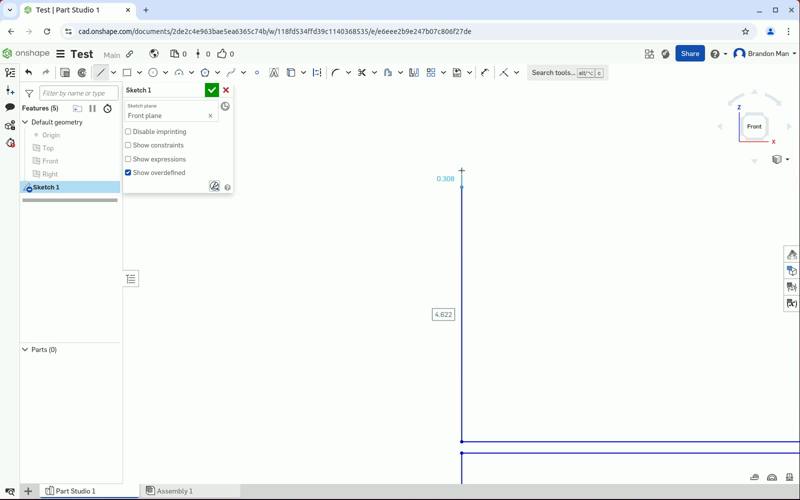
click(461, 170)
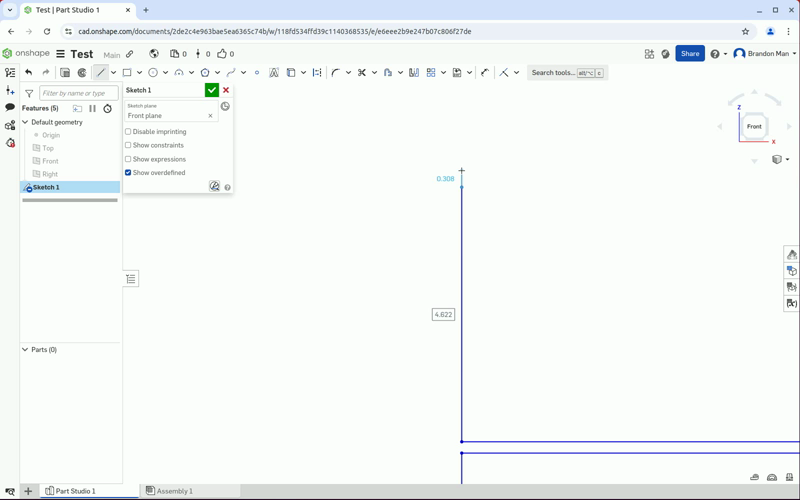
scroll(-6)
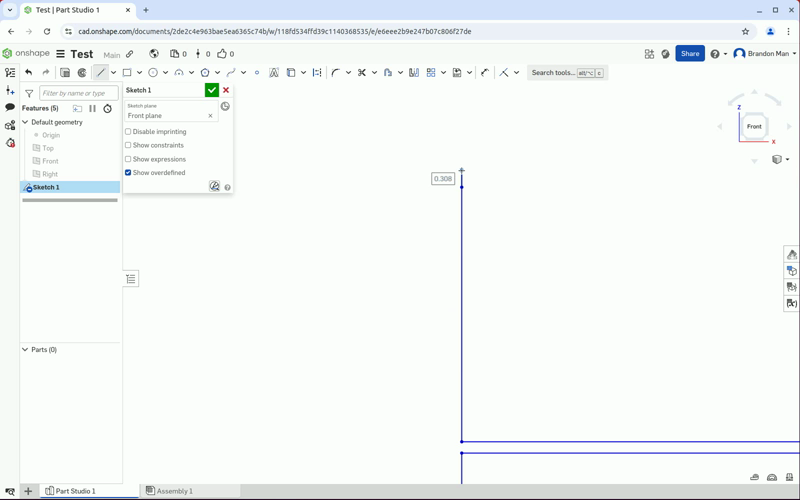
scroll(-6)
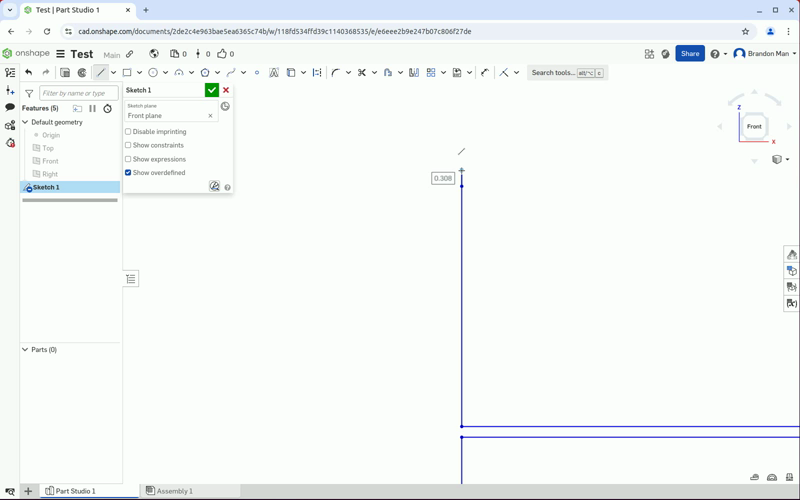
scroll(-6)
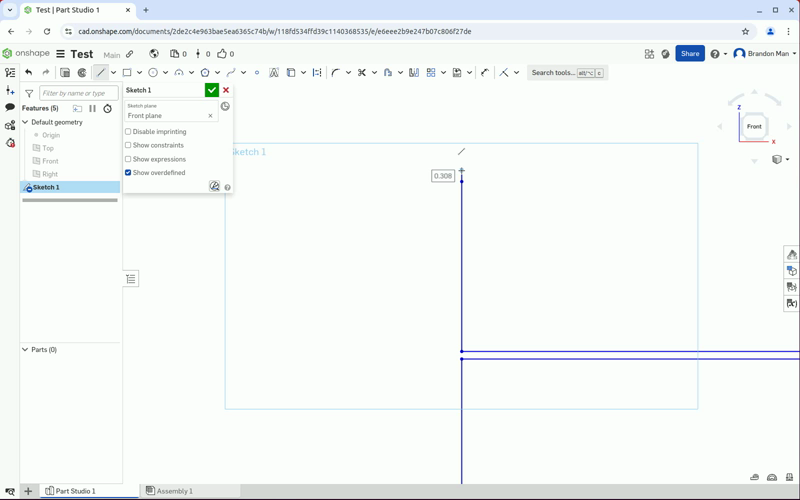
scroll(-6)
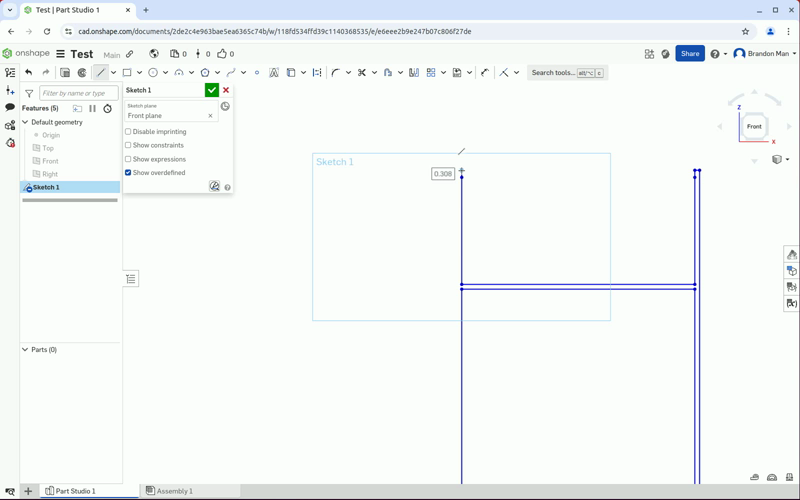
scroll(-6)
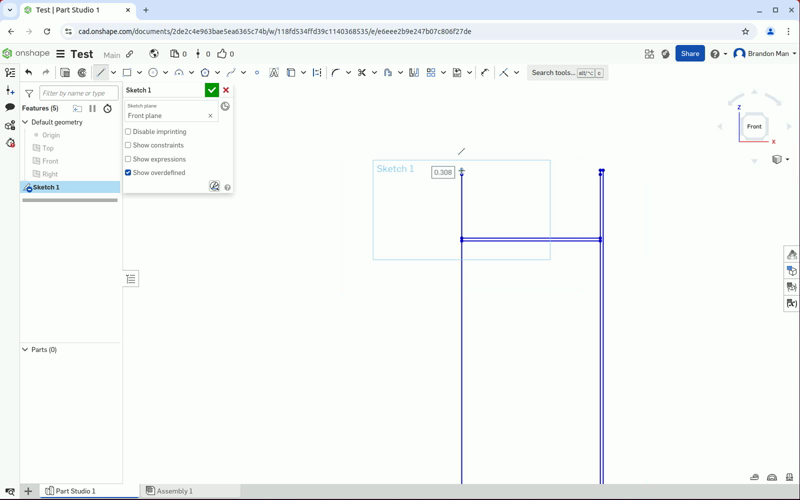
scroll(-6)
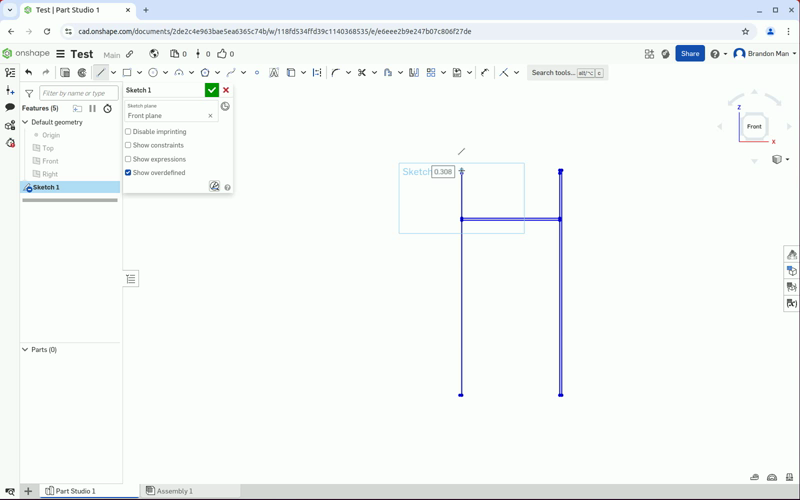
scroll(-6)
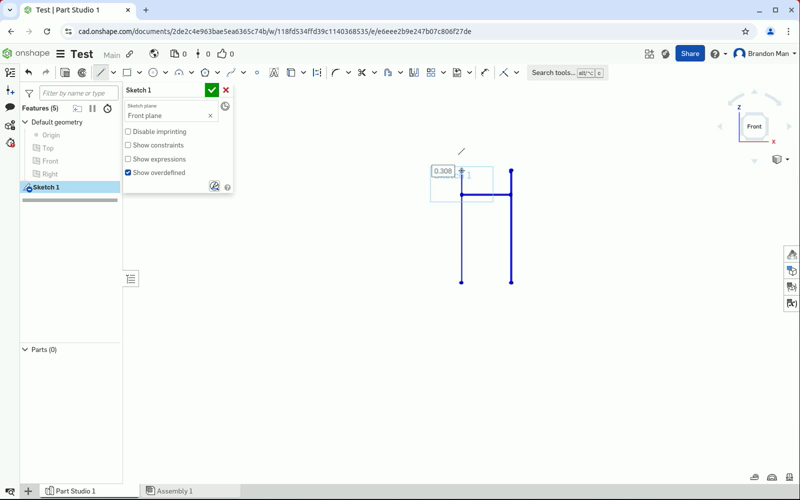
key_up(shift)
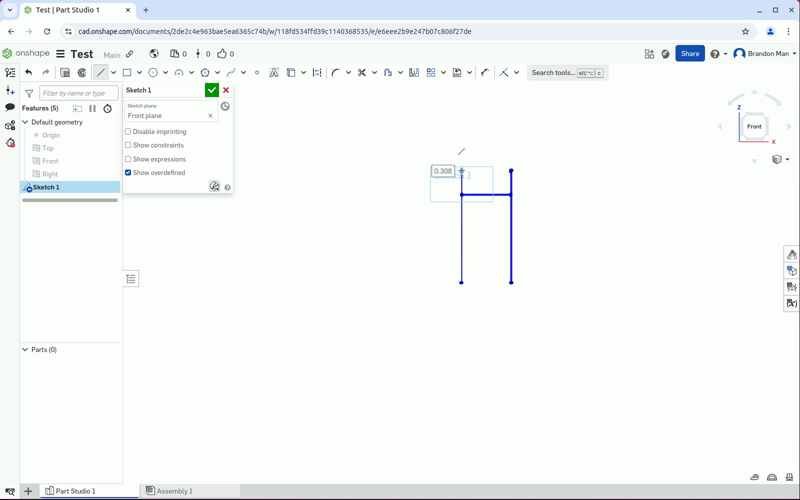
key_down(shift)
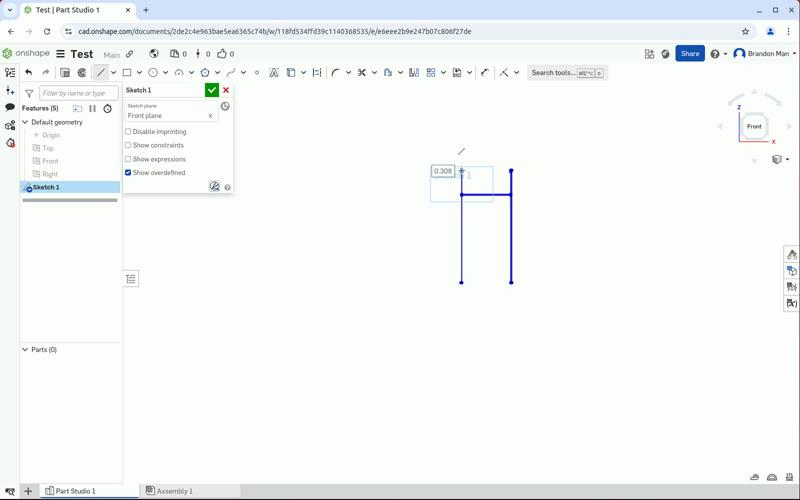
mouse_move(492, 170)
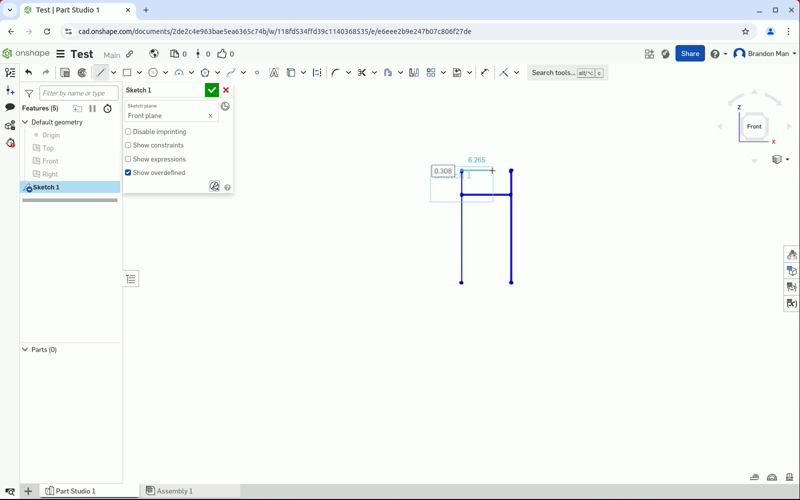
mouse_move(460, 170)
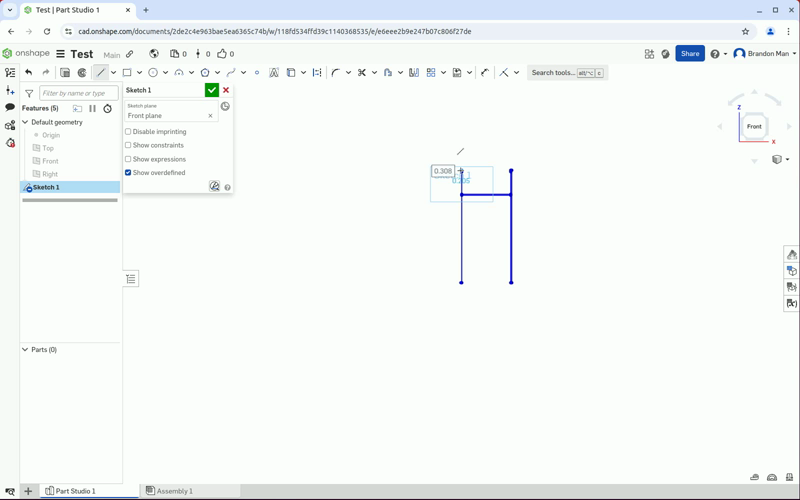
scroll(6)
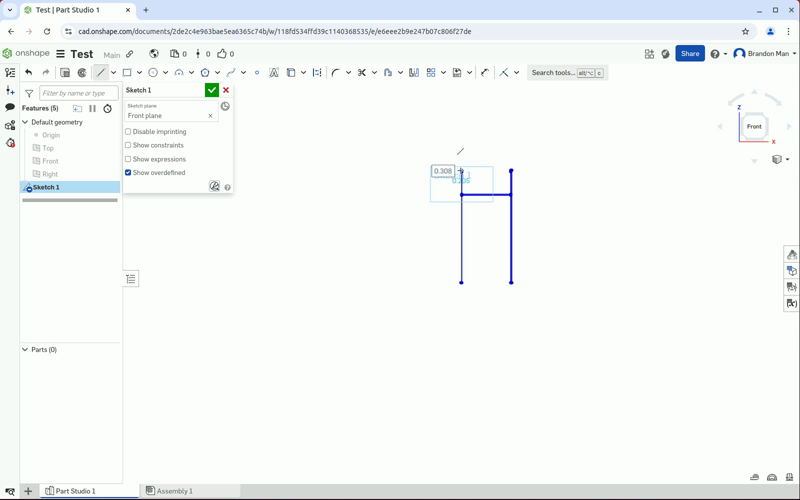
scroll(6)
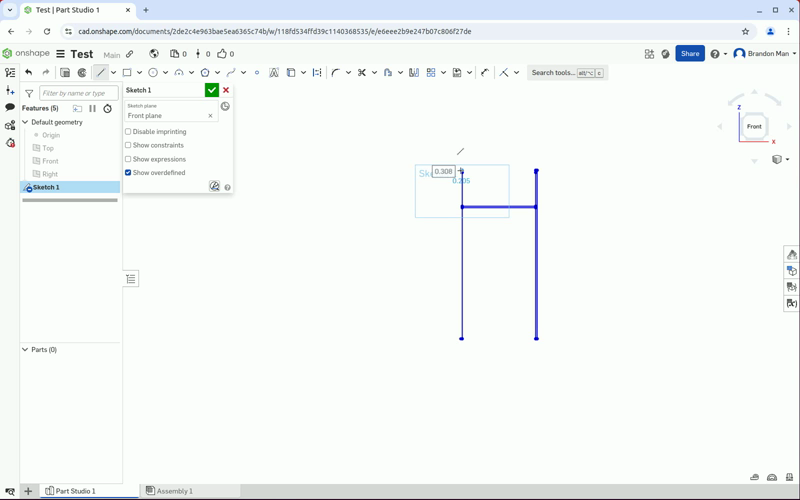
scroll(6)
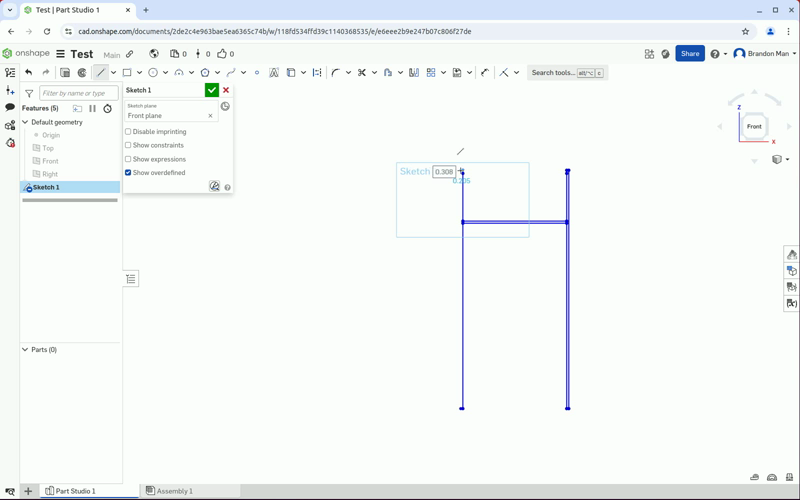
scroll(6)
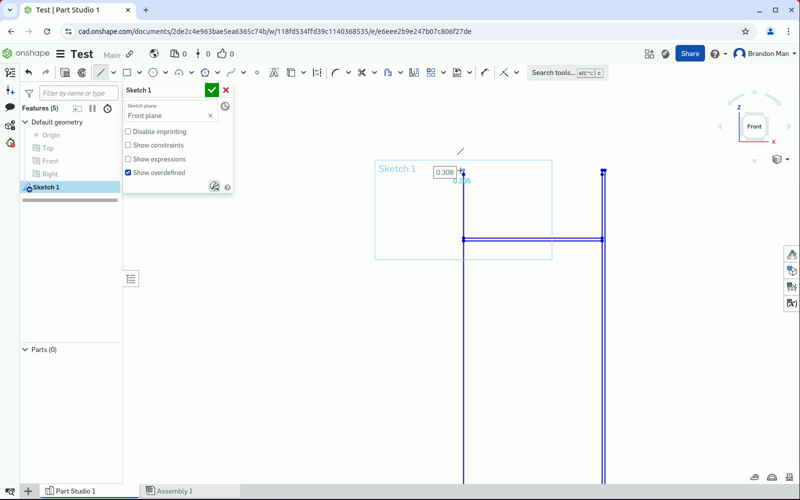
scroll(6)
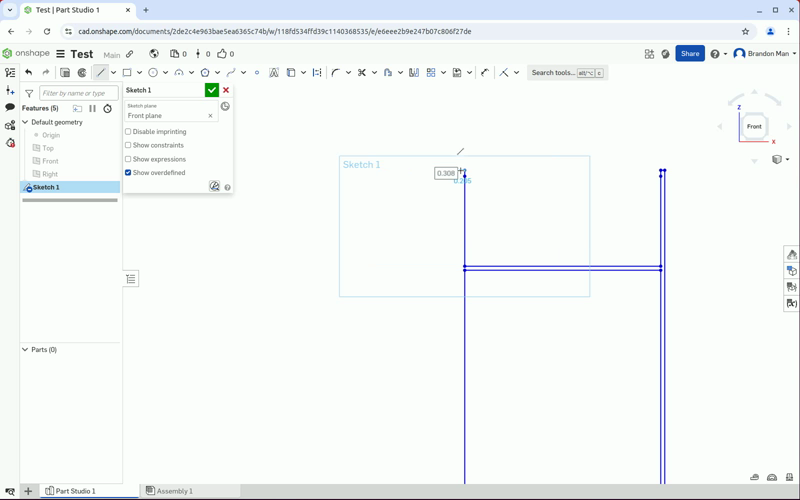
scroll(6)
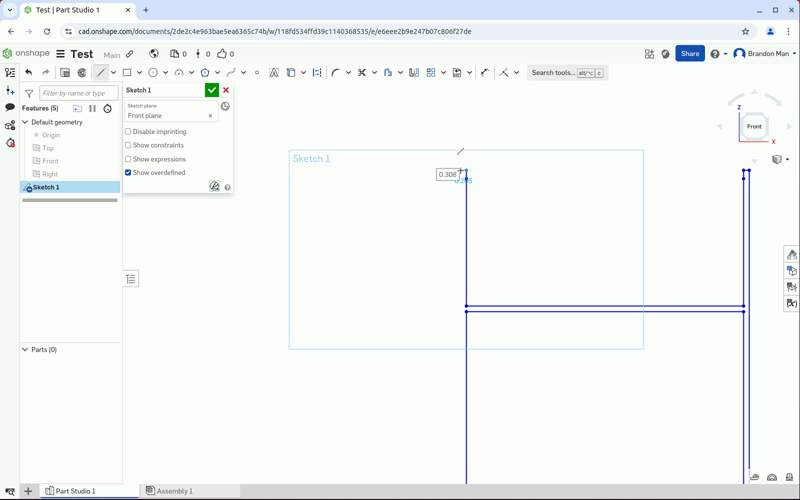
scroll(6)
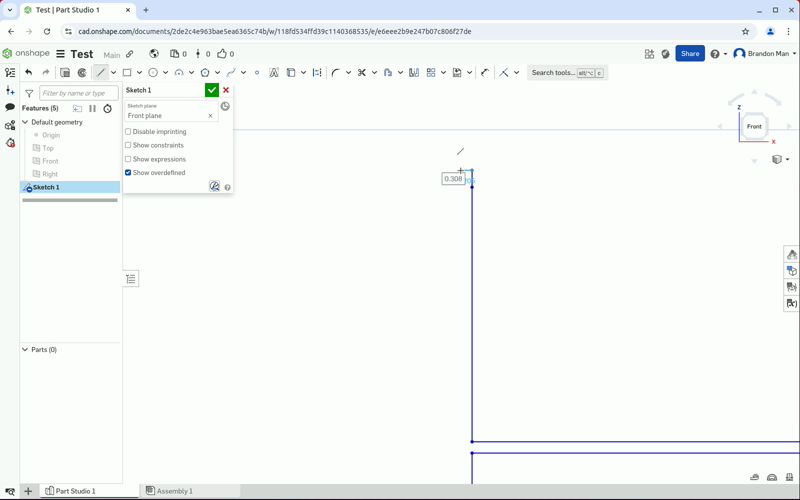
click(460, 170)
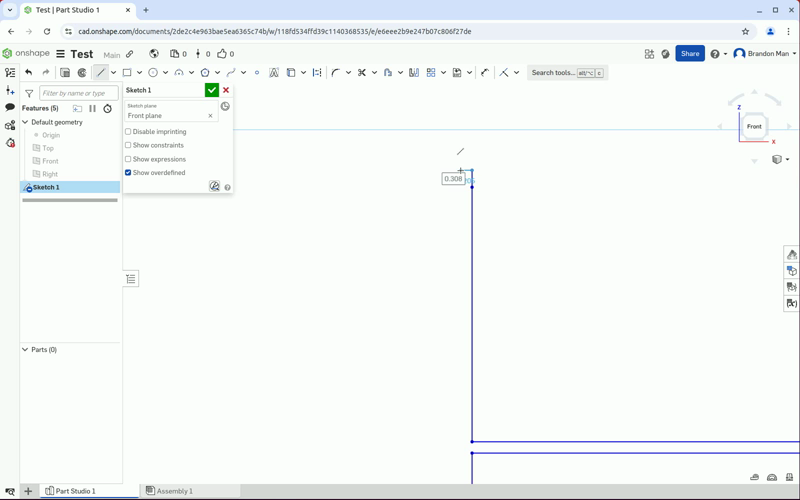
scroll(-6)
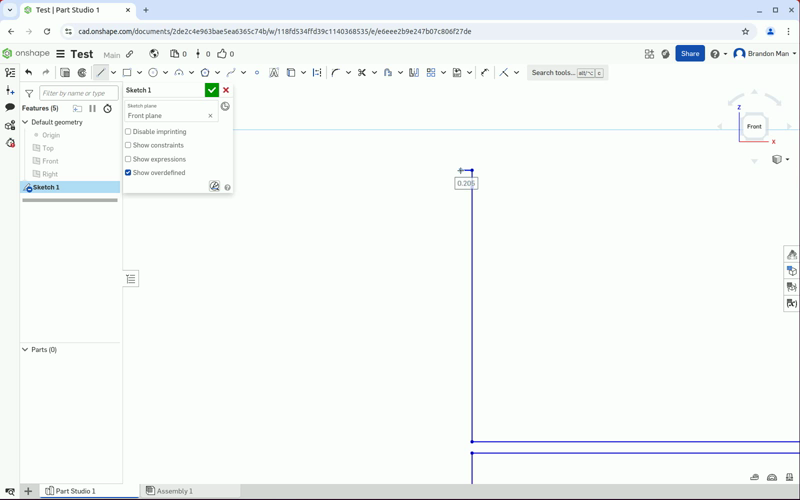
scroll(-6)
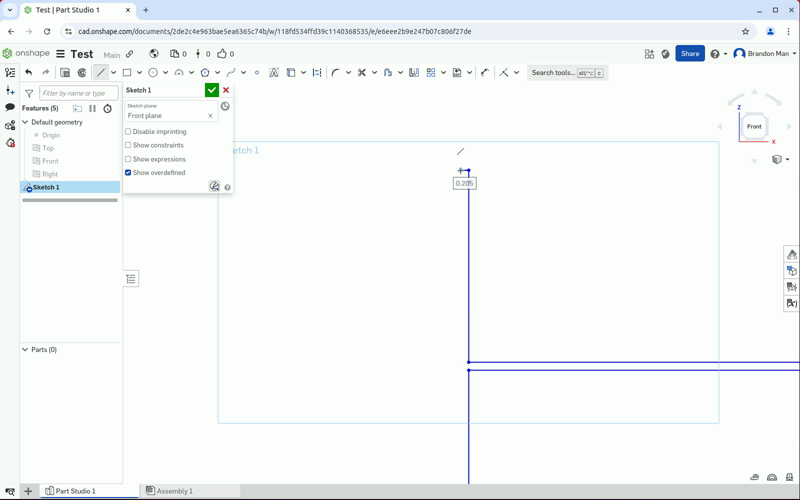
scroll(-6)
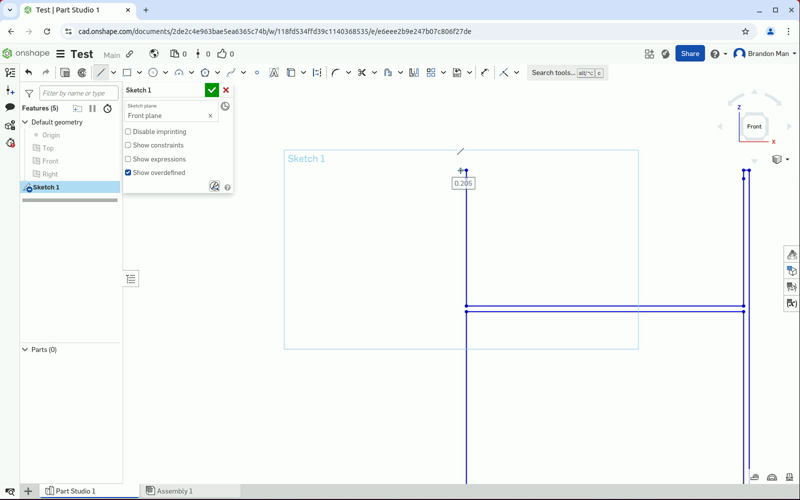
scroll(-6)
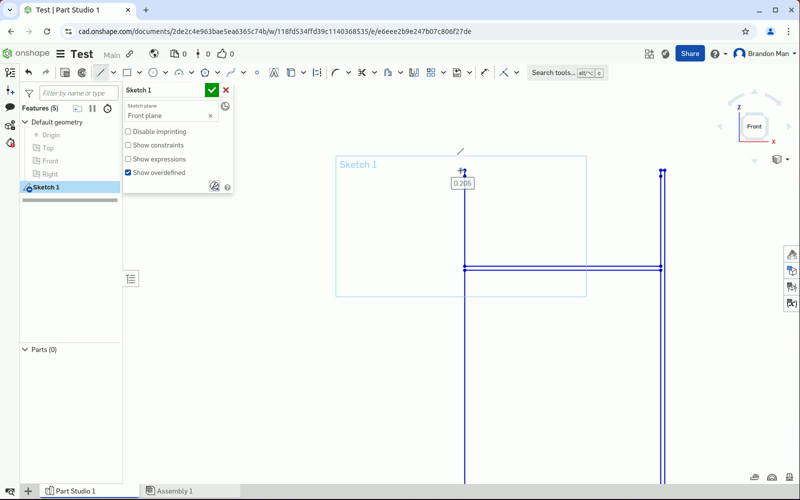
scroll(-6)
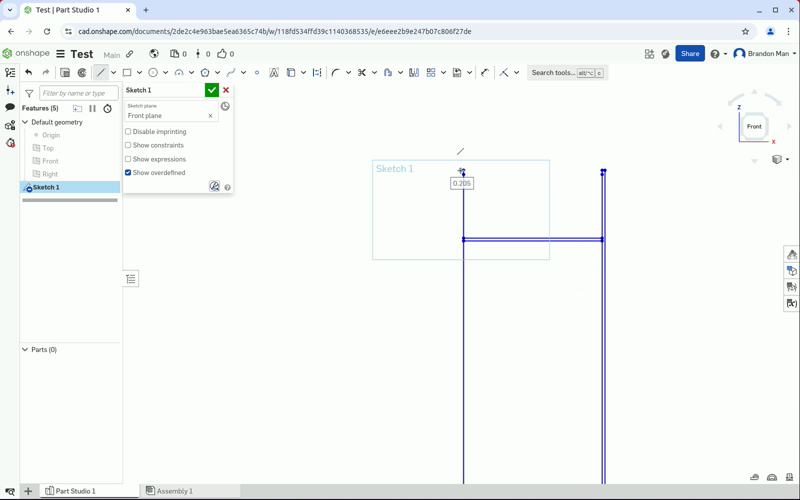
scroll(-6)
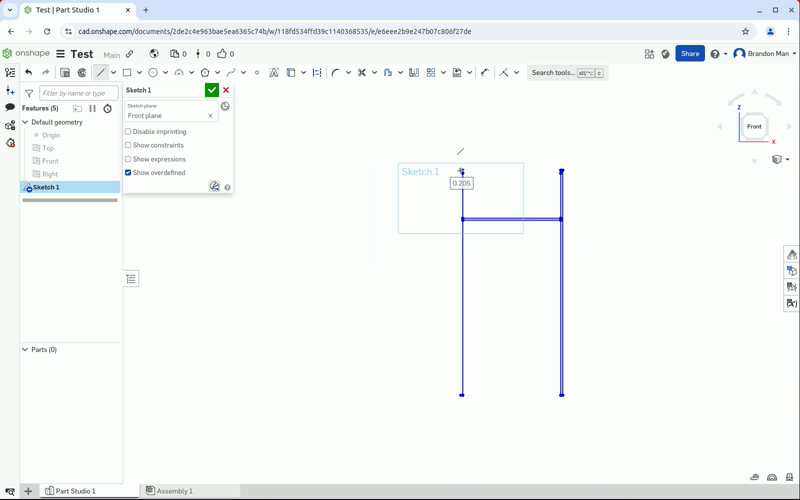
scroll(-6)
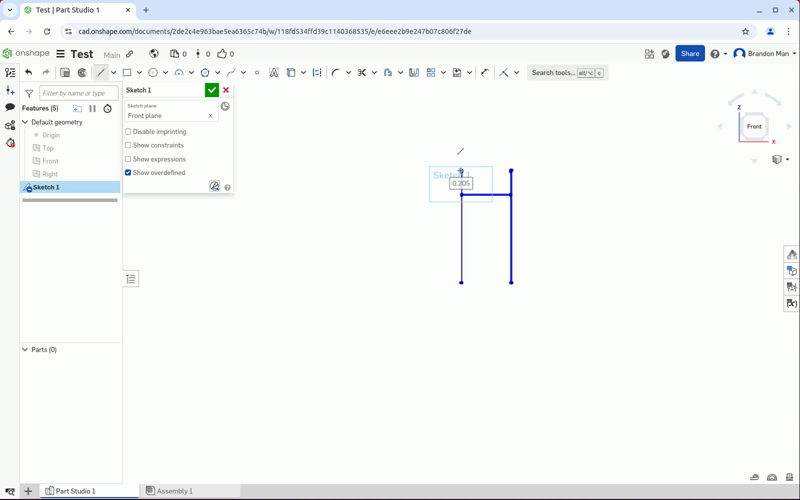
key_up(shift)
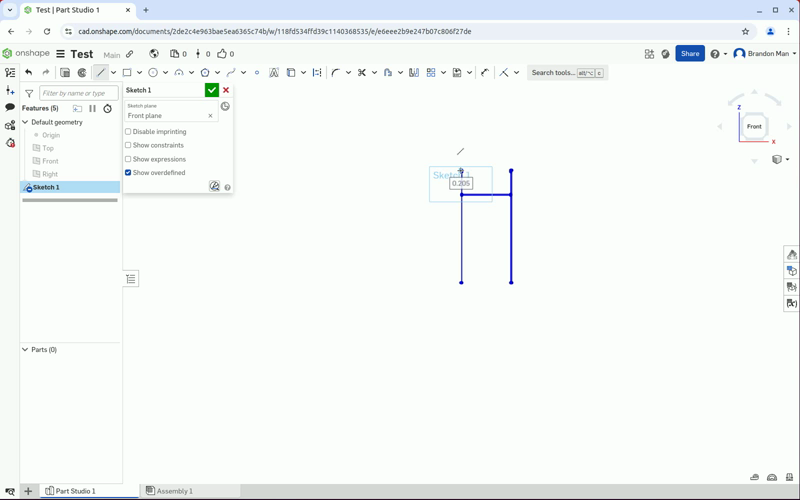
key_down(shift)
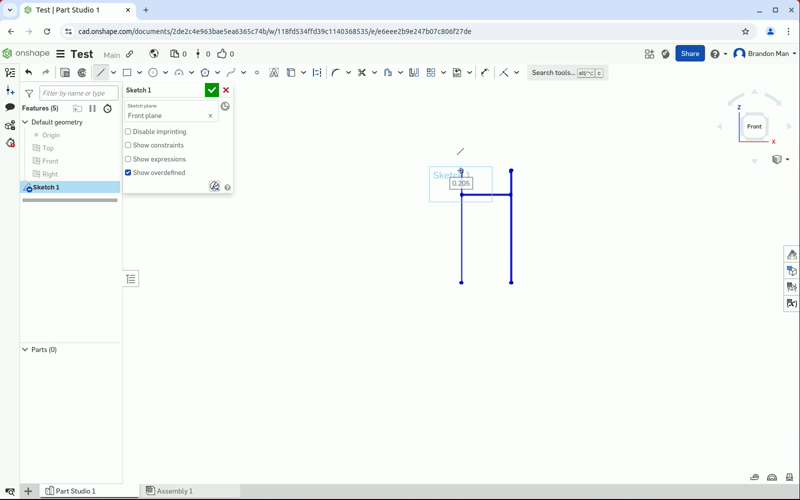
mouse_move(460, 282)
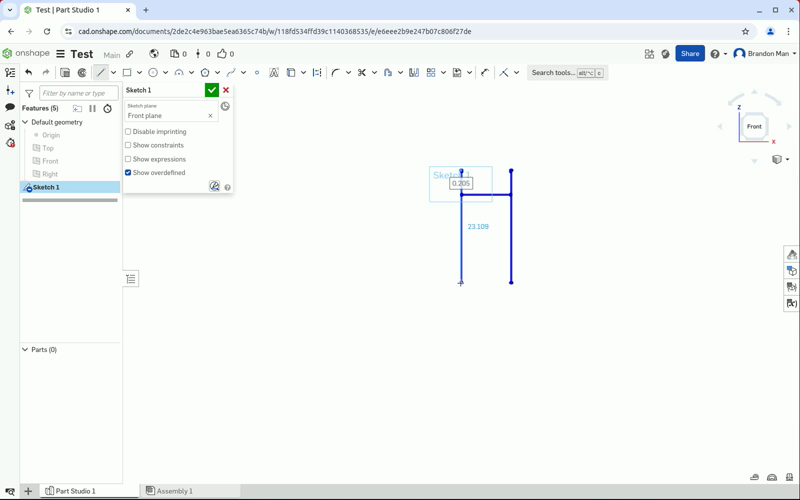
scroll(6)
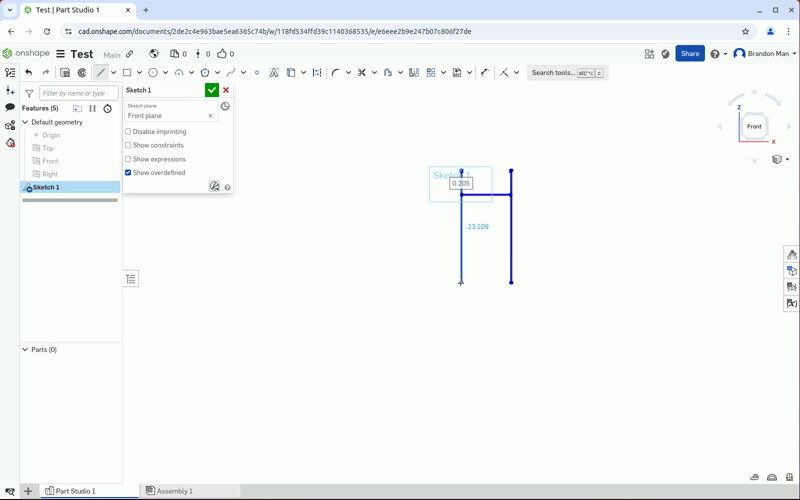
scroll(6)
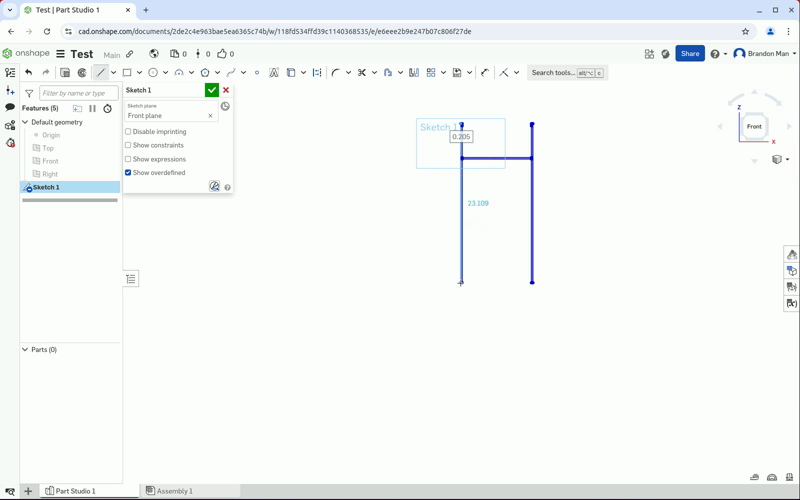
scroll(6)
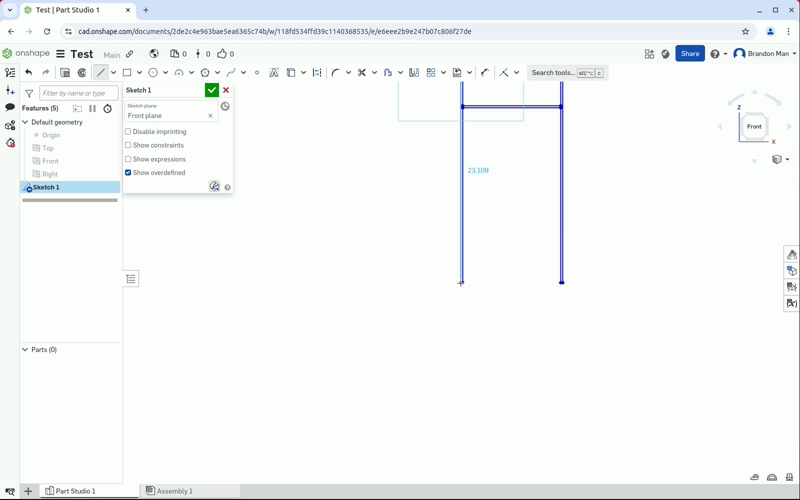
scroll(6)
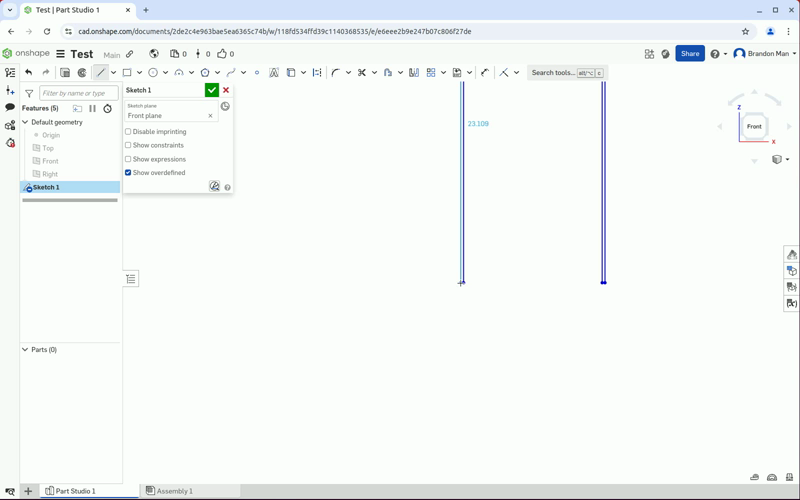
scroll(6)
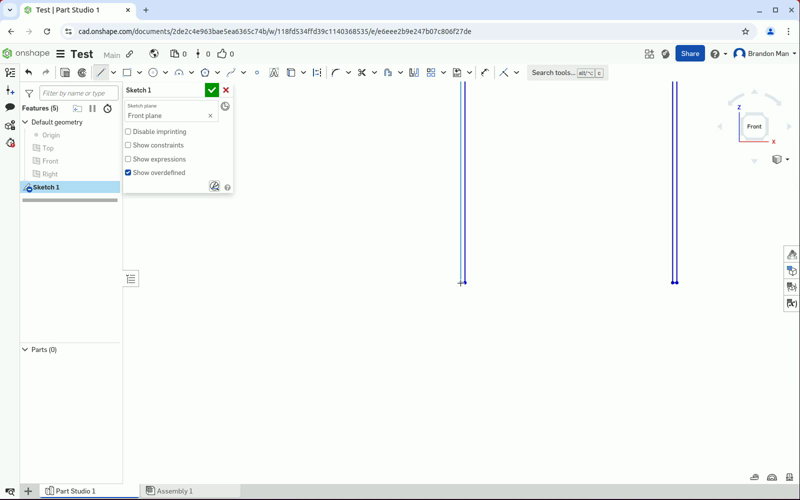
scroll(6)
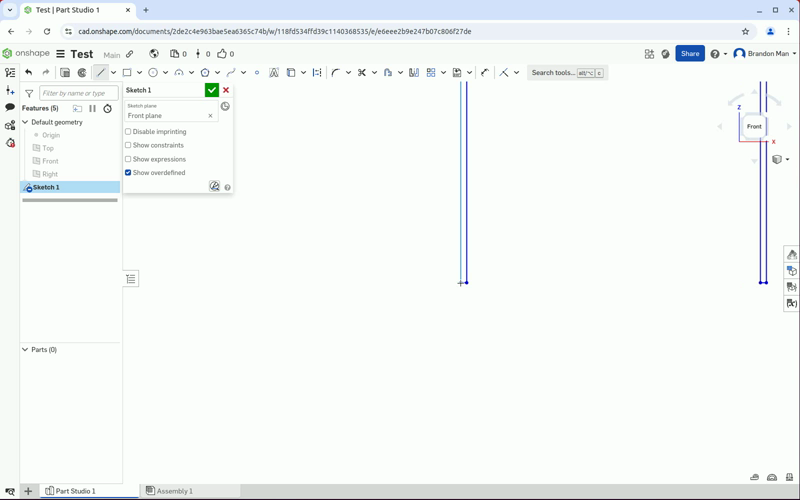
scroll(6)
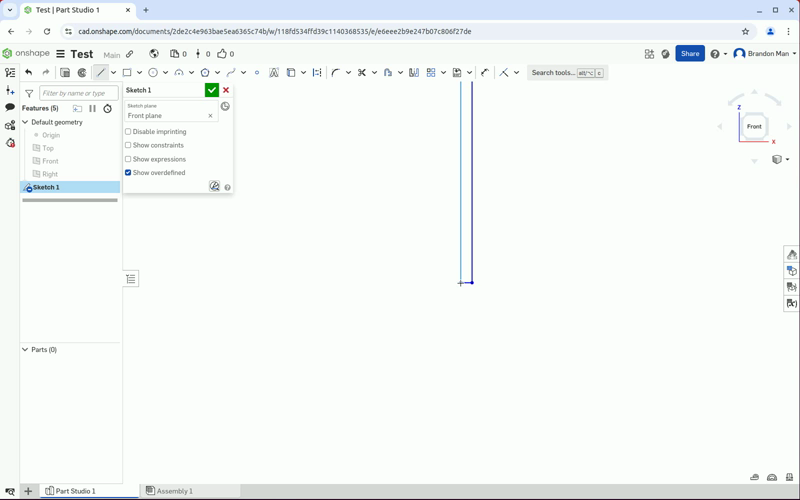
key_up(shift)
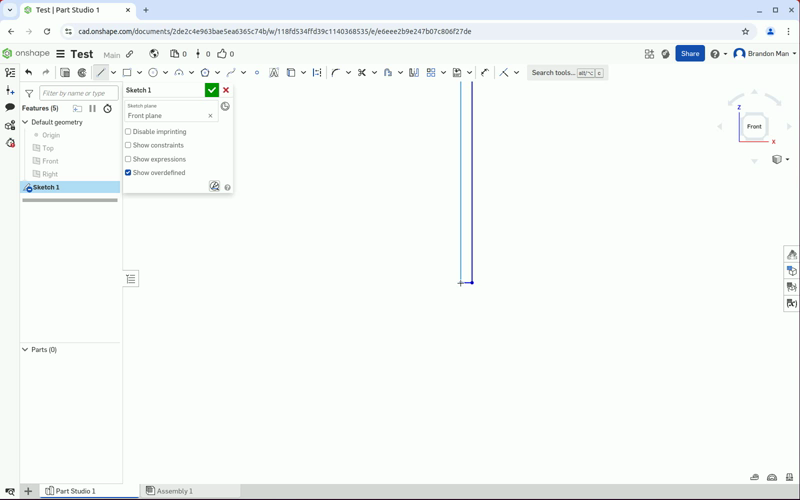
click(460, 282)
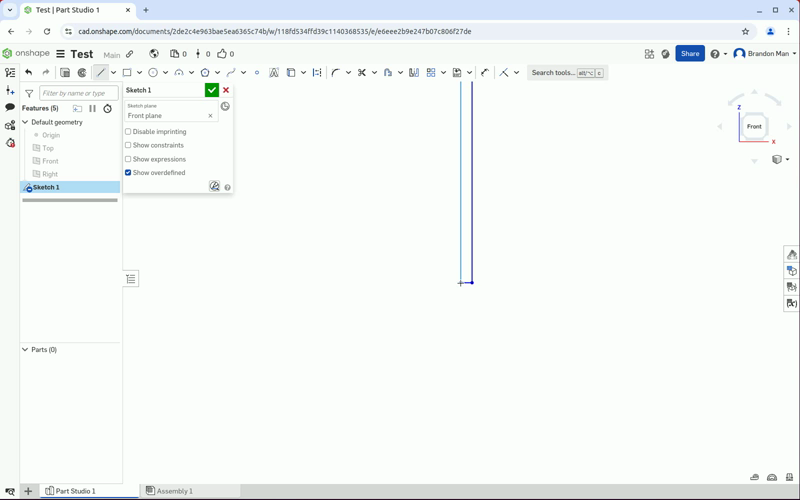
scroll(-6)
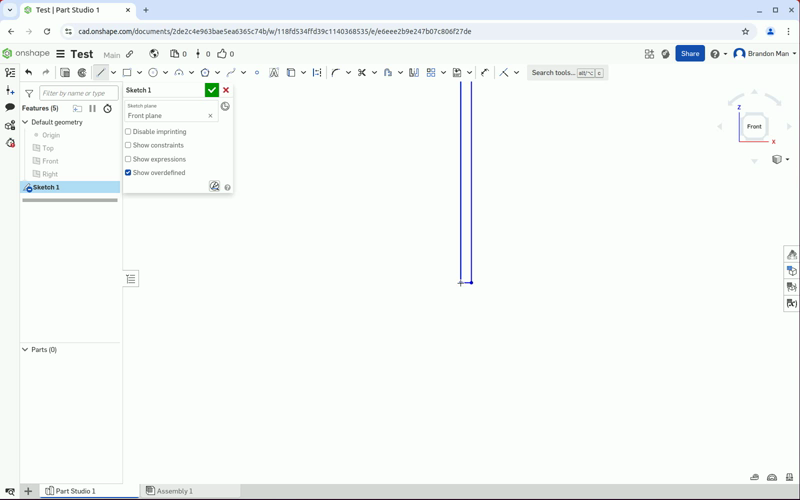
scroll(-6)
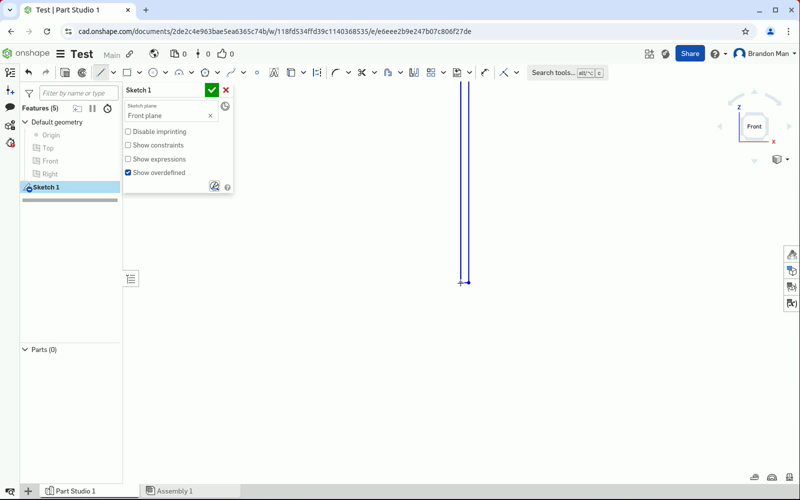
scroll(-6)
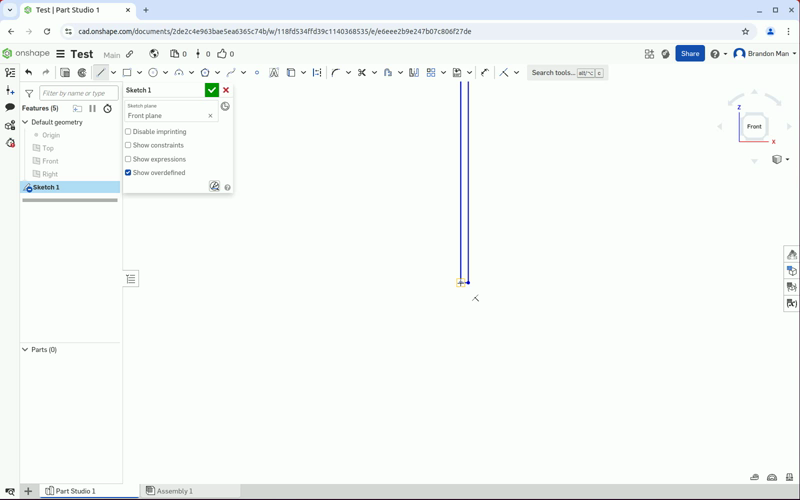
scroll(-6)
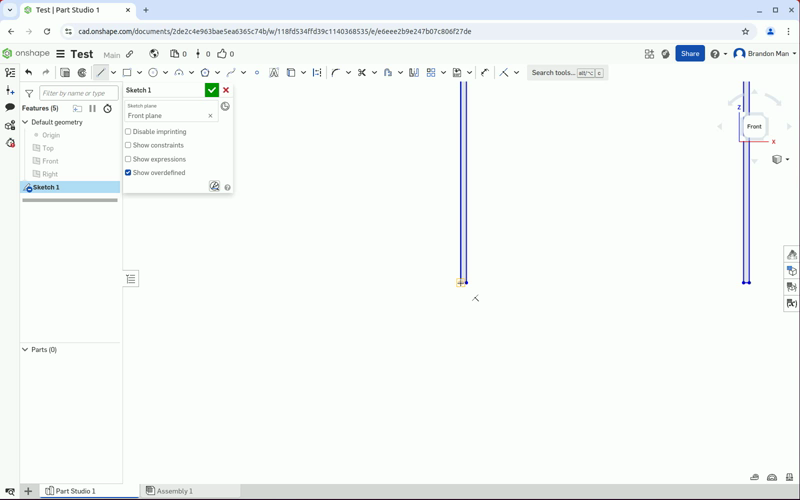
scroll(-6)
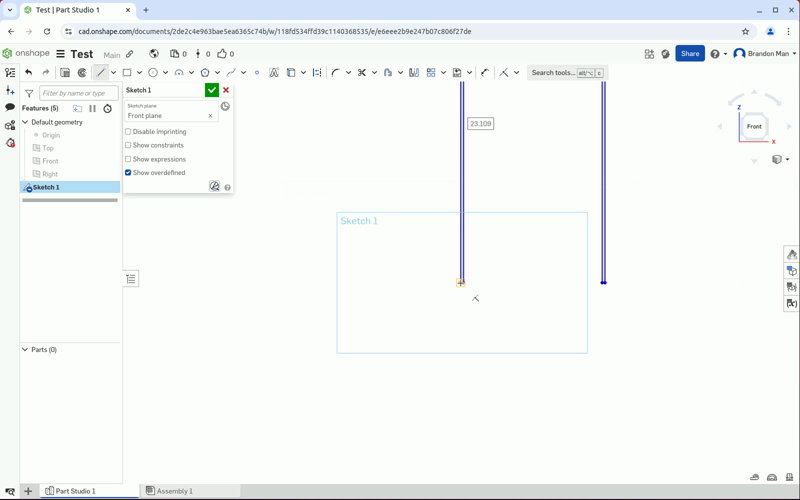
scroll(-6)
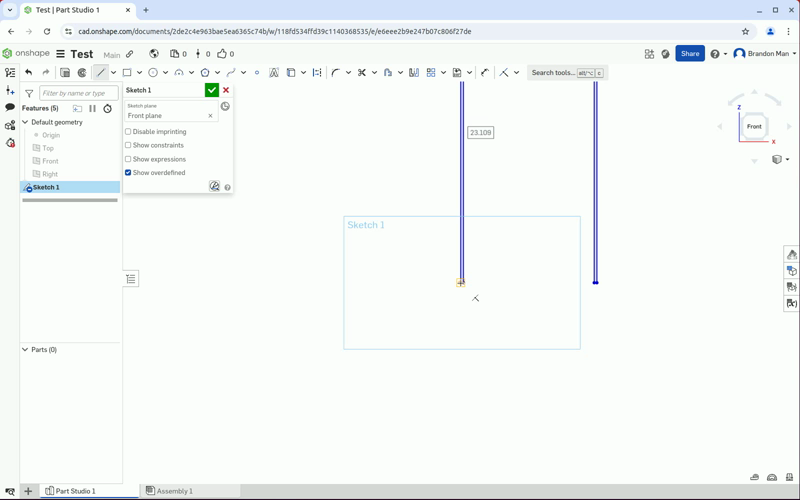
scroll(-6)
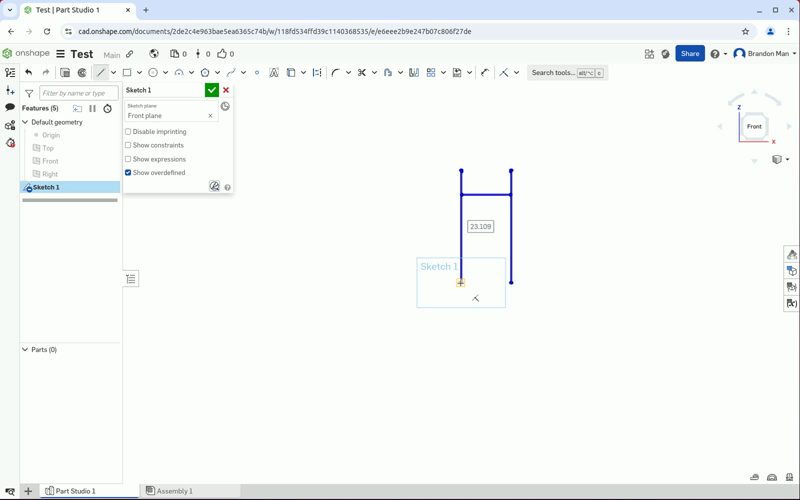
key(esc)
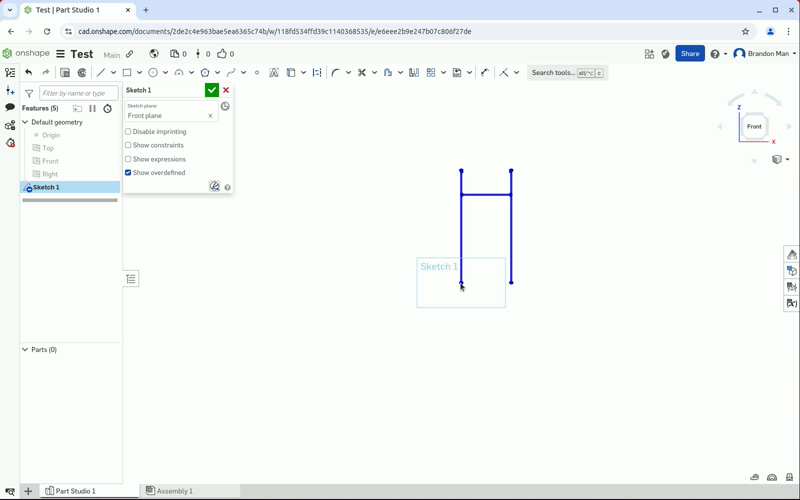
mouse_move(498, 194)
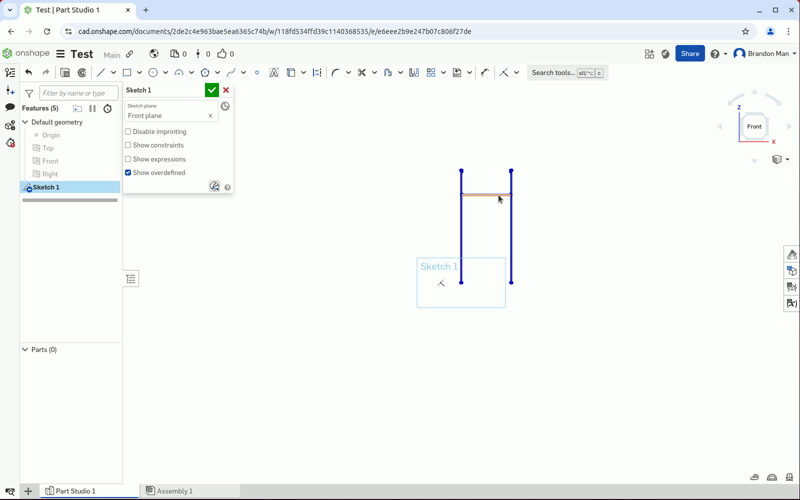
scroll(6)
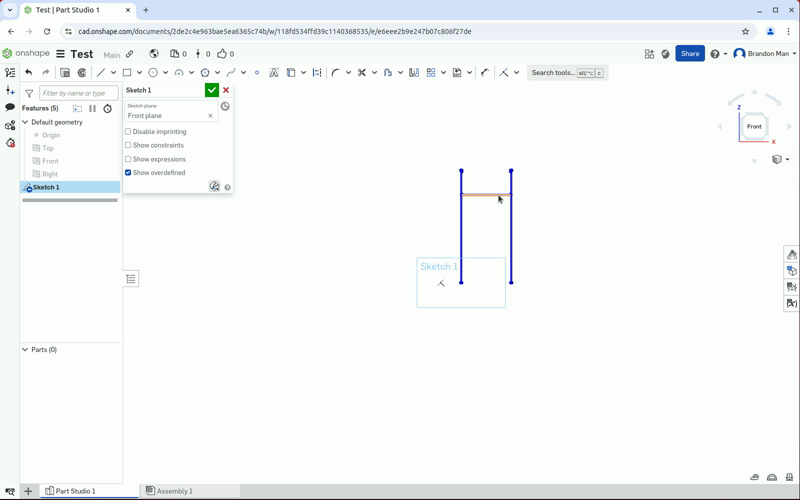
scroll(6)
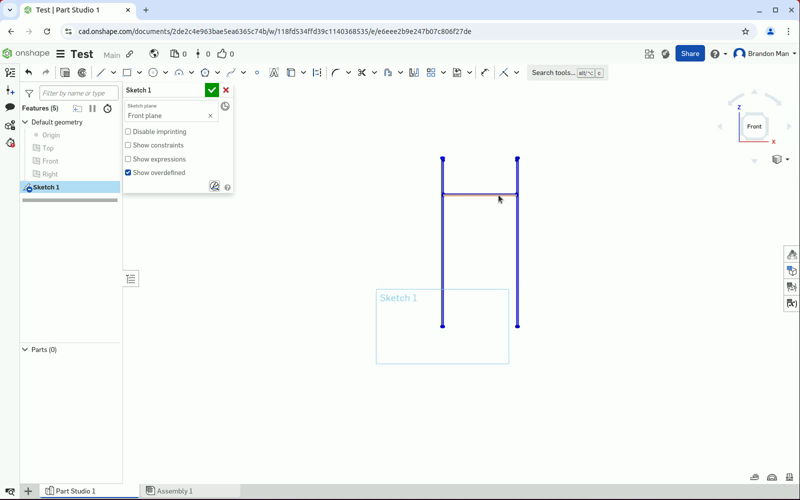
scroll(6)
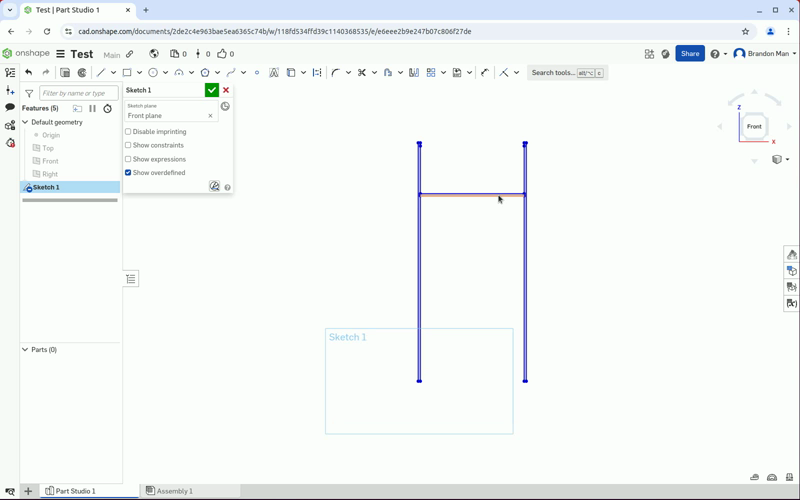
scroll(6)
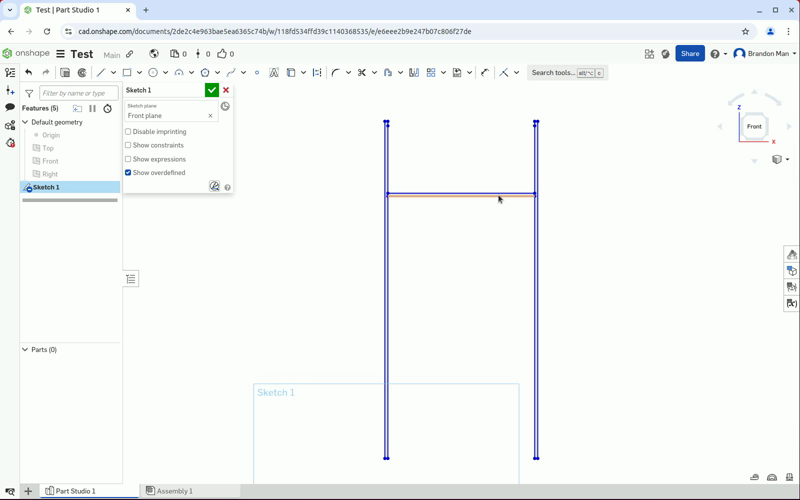
scroll(6)
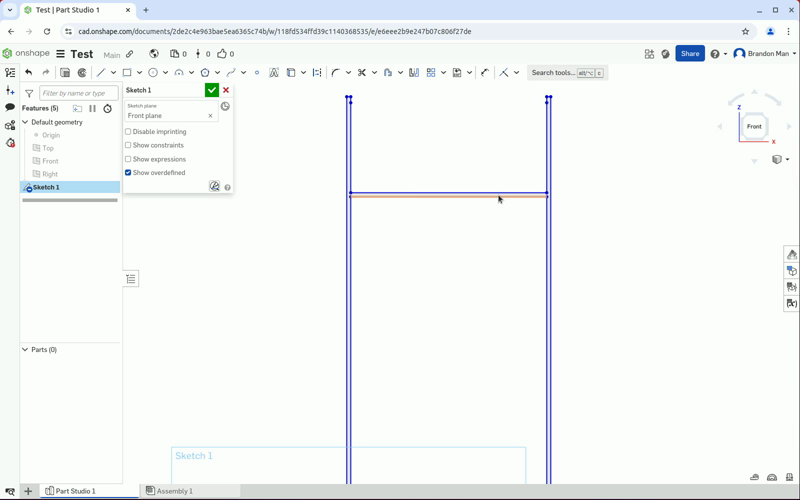
scroll(6)
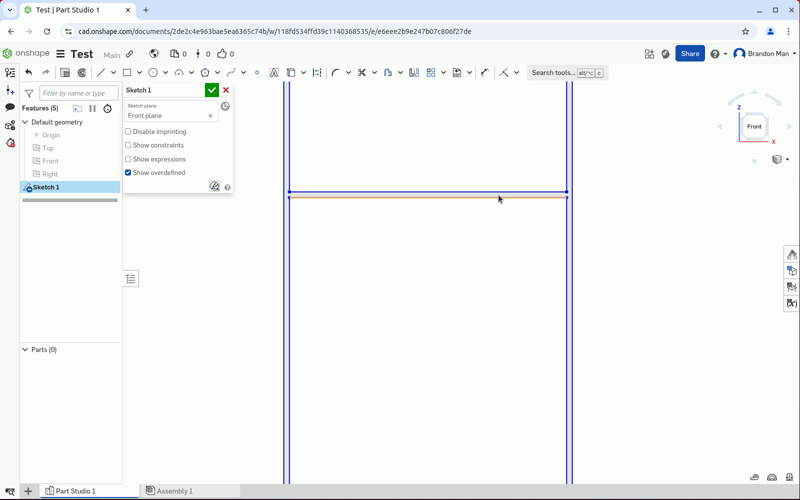
scroll(6)
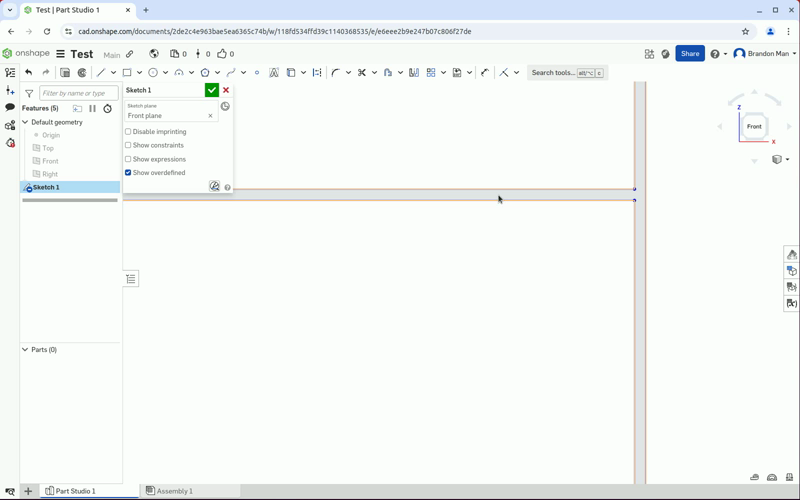
click(498, 194)
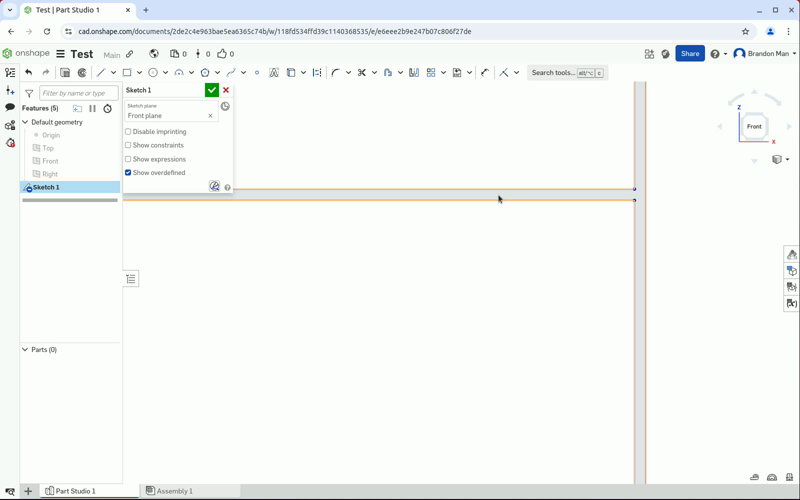
scroll(-6)
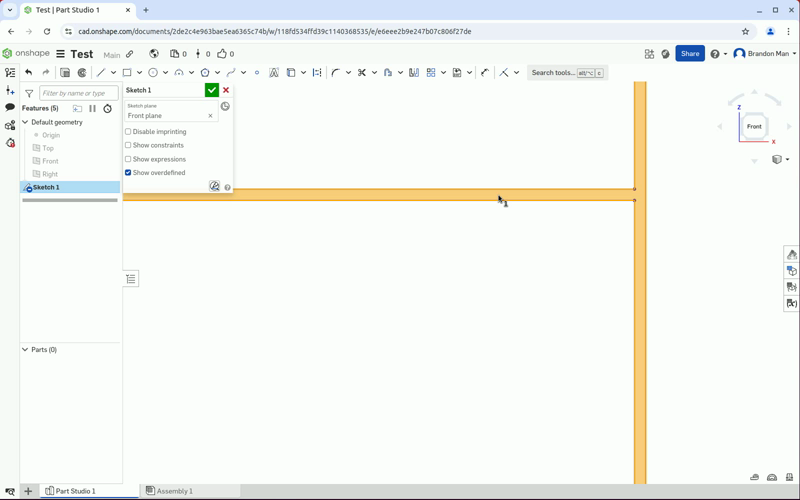
scroll(-6)
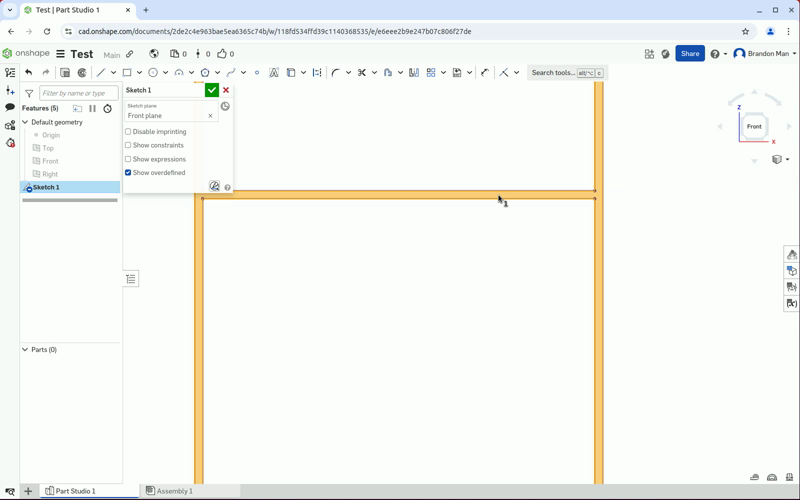
scroll(-6)
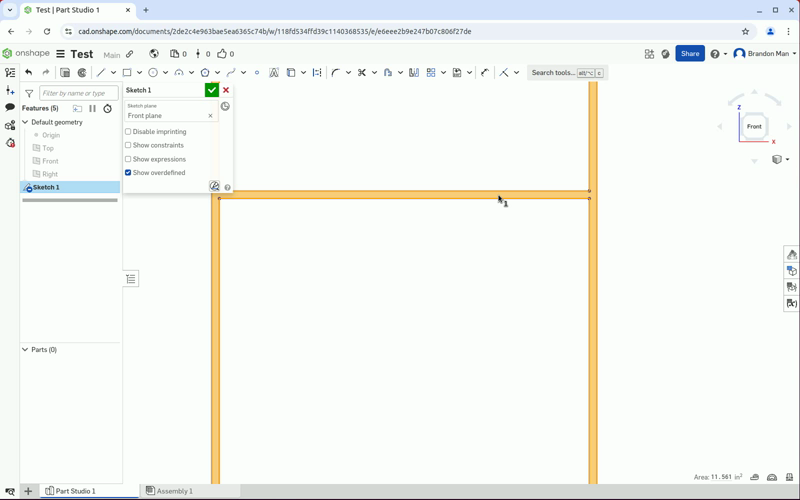
scroll(-6)
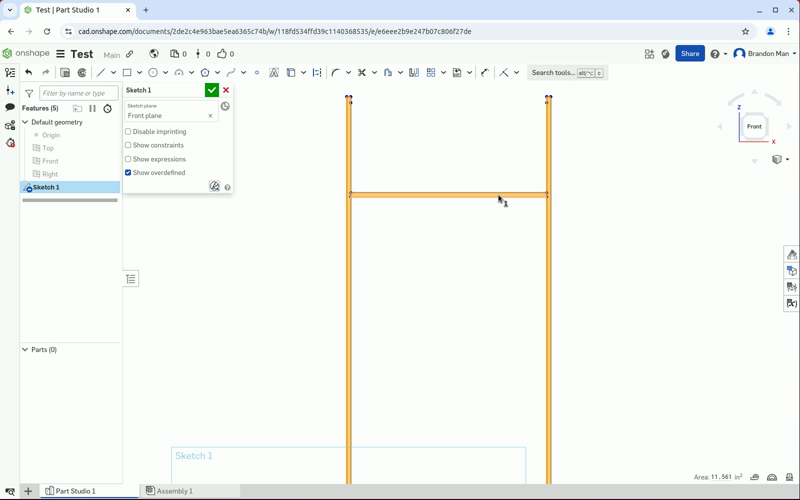
scroll(-6)
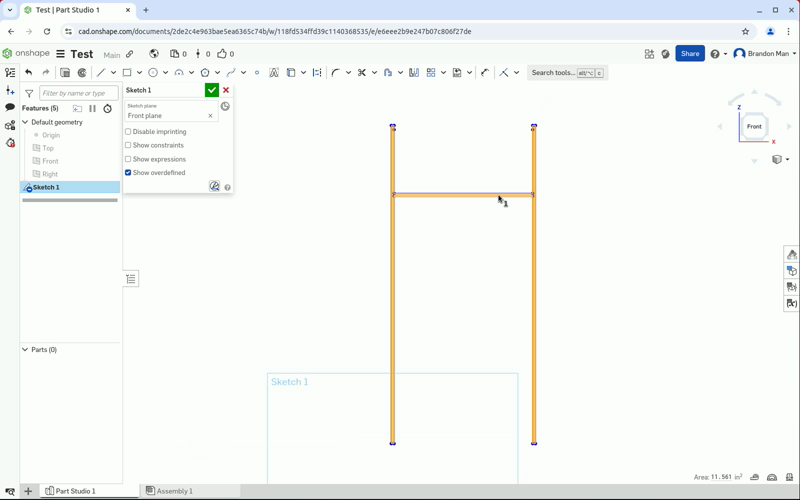
scroll(-6)
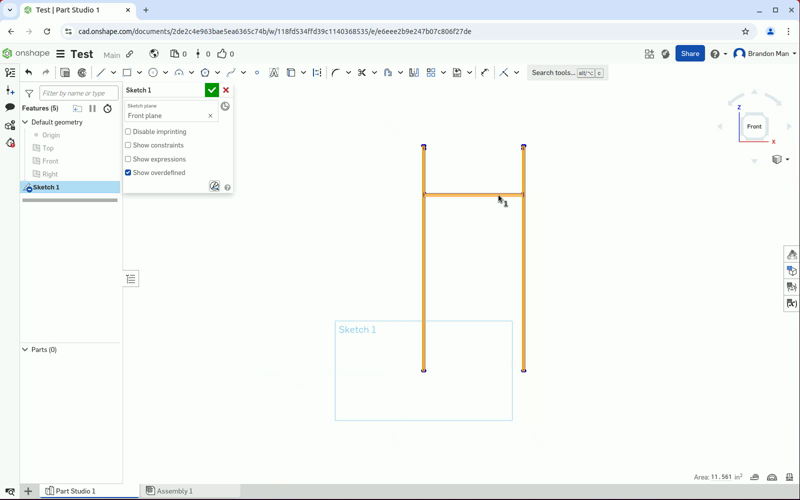
scroll(-6)
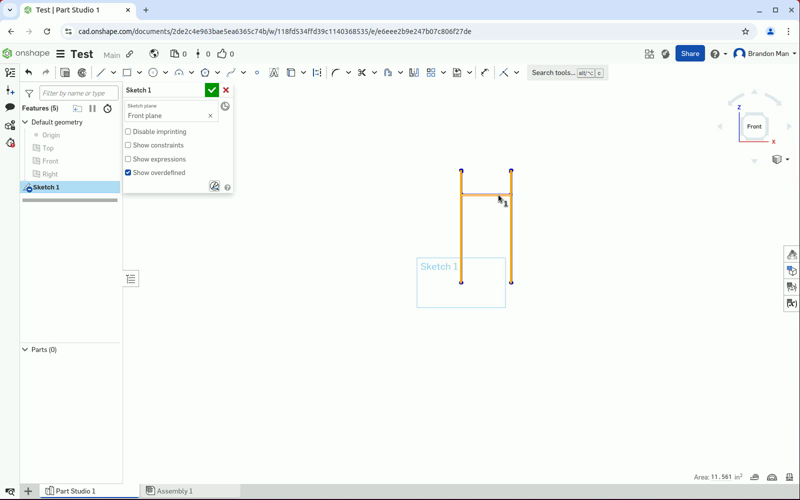
mouse_move(73, 352)
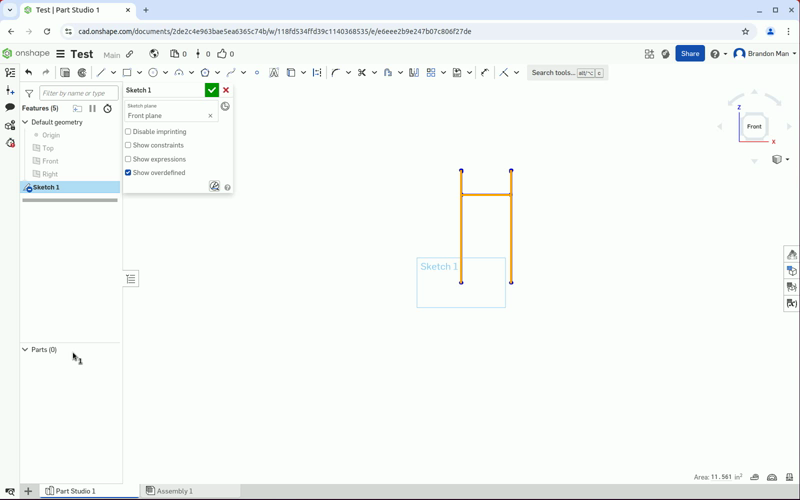
key(shift+y)
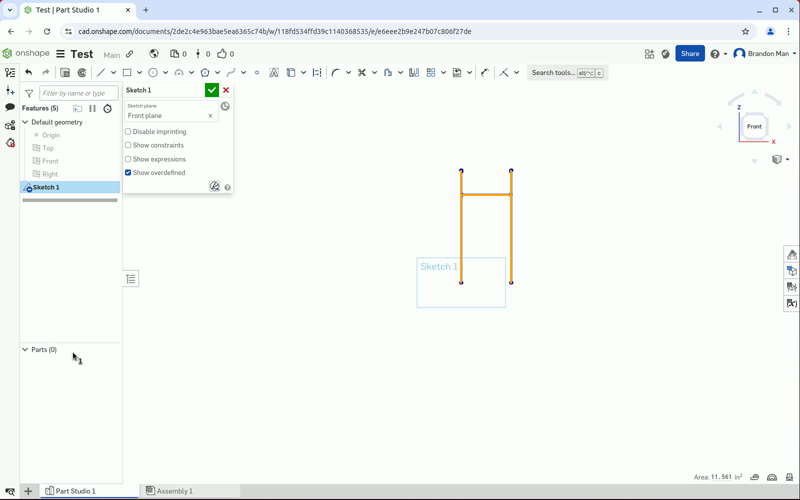
key(shift+e)
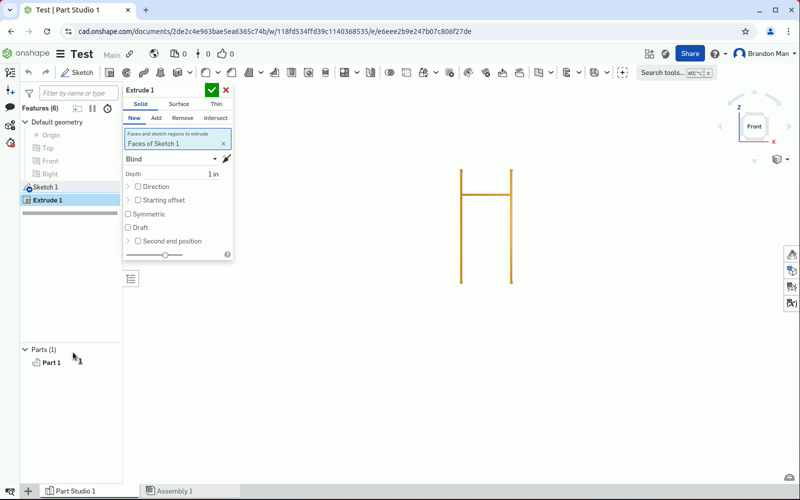
mouse_move(143, 106)
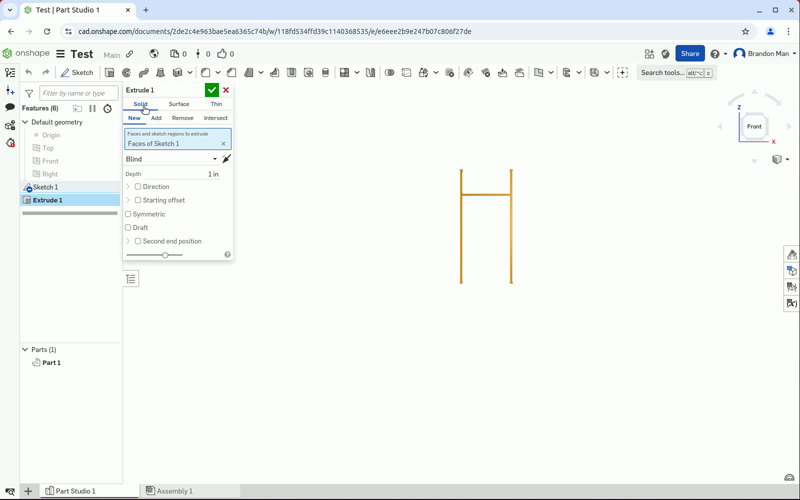
click(143, 106)
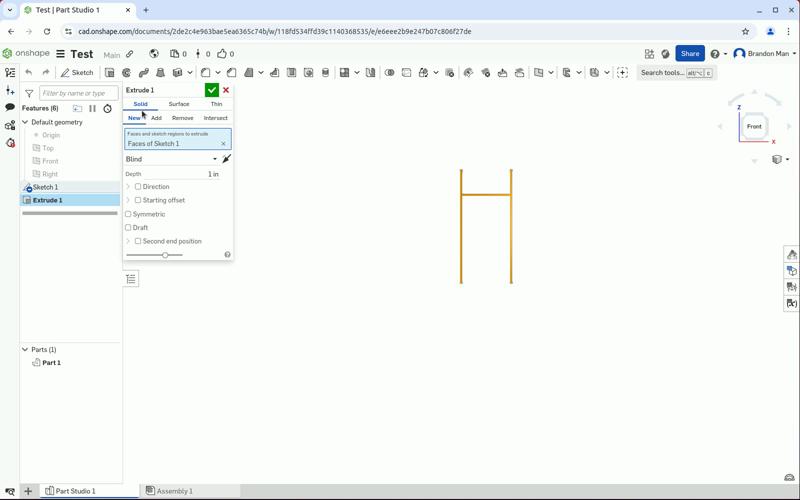
mouse_move(137, 120)
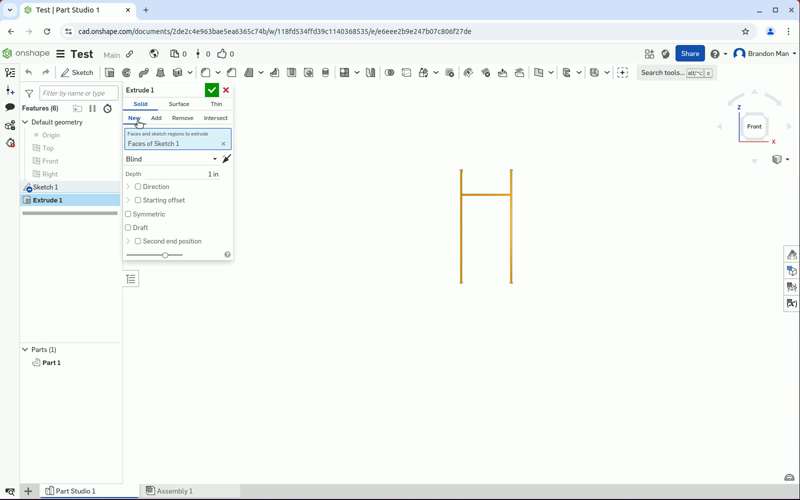
click(137, 120)
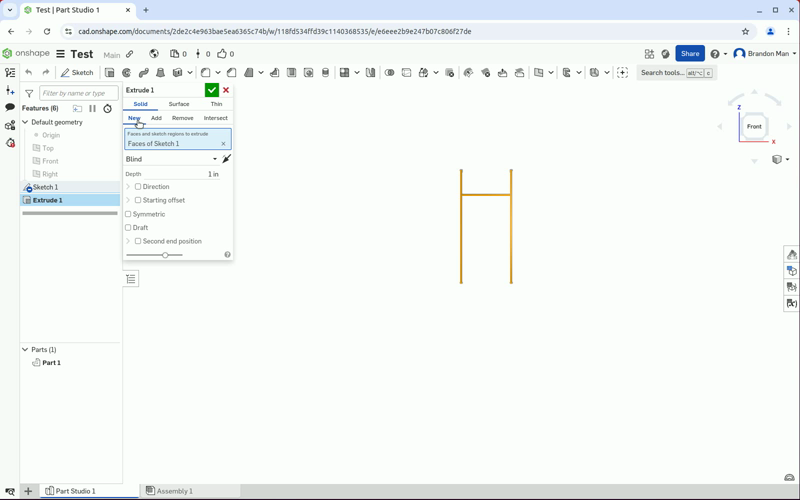
key(tab, 4)
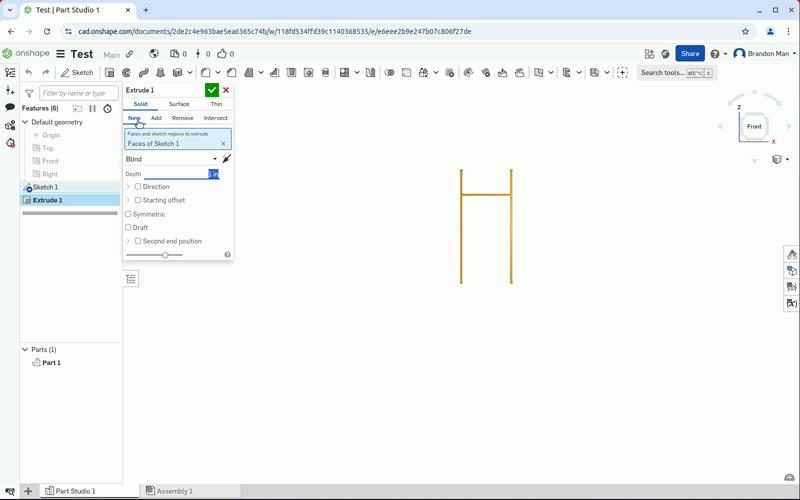
text(5.296)
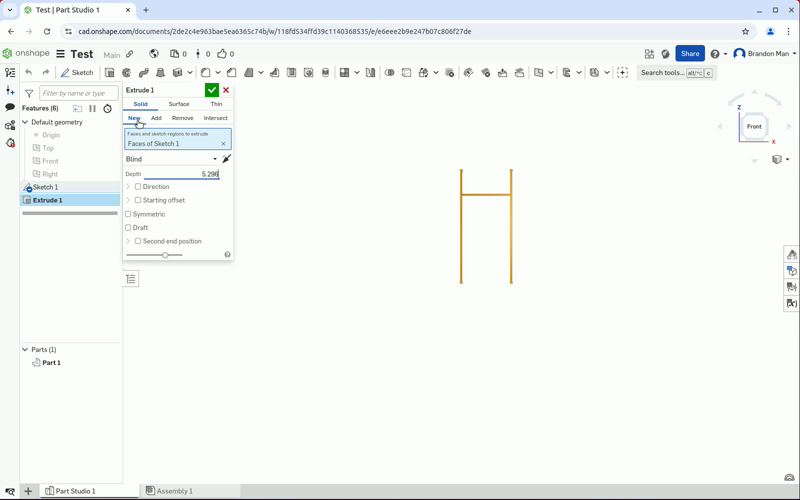
key(enter)
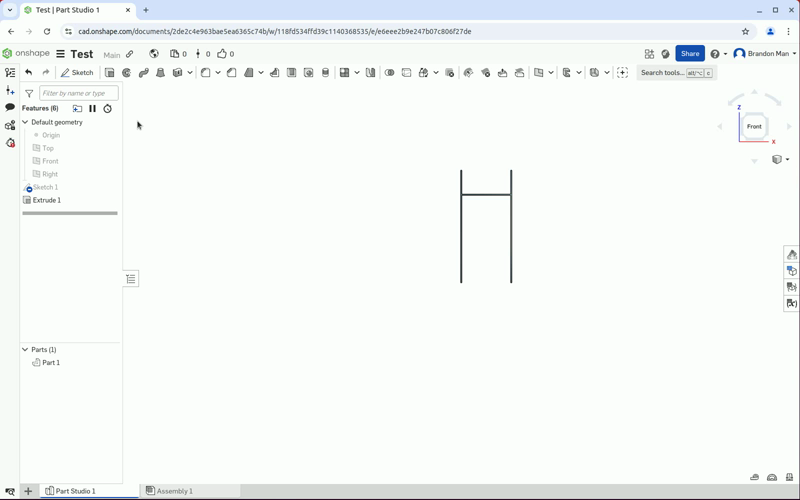
key(shift+h)
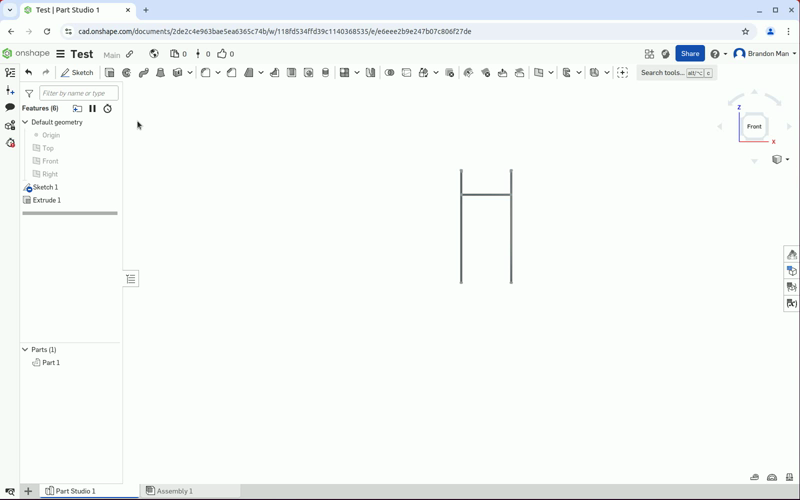
key(shift+h)
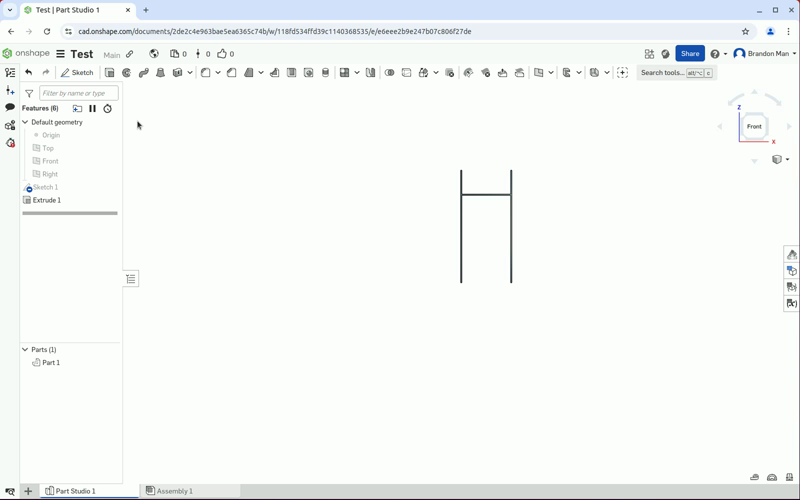
mouse_move(73, 189)
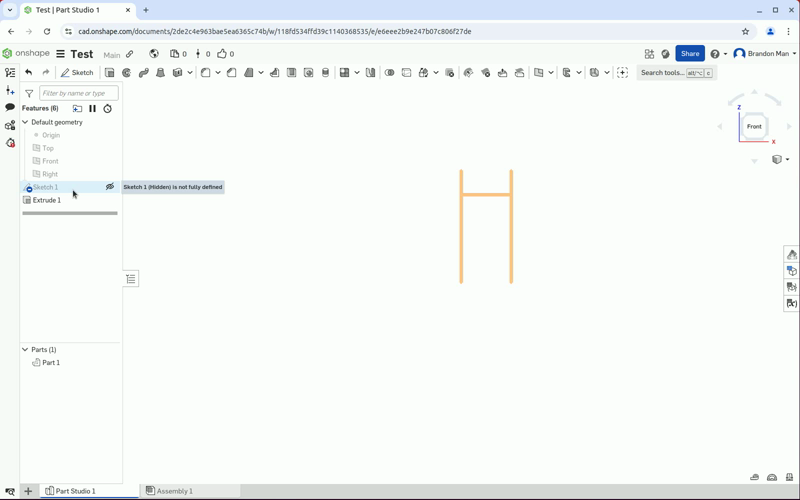
click(73, 189)
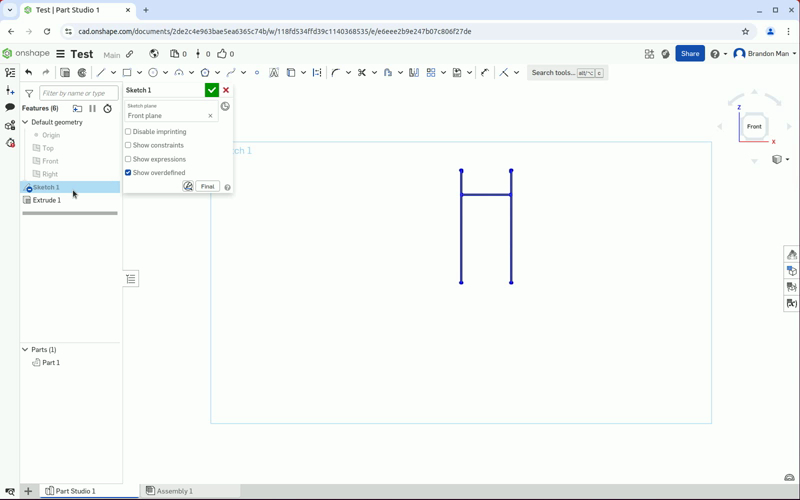
mouse_move(229, 92)
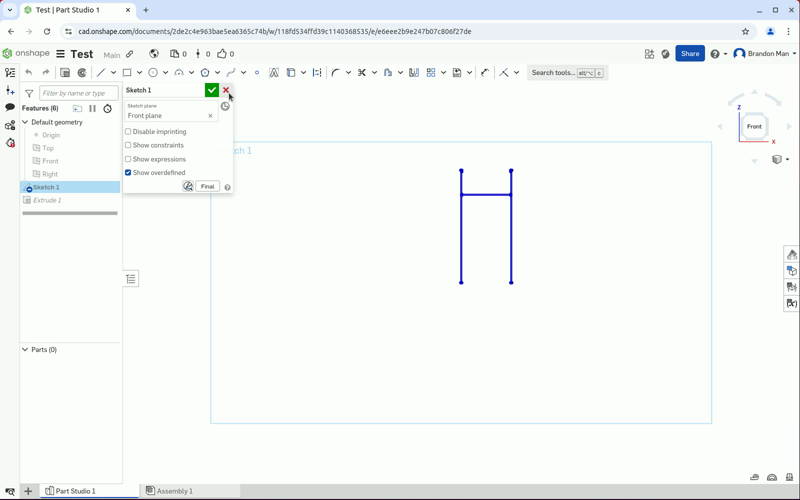
click(229, 92)
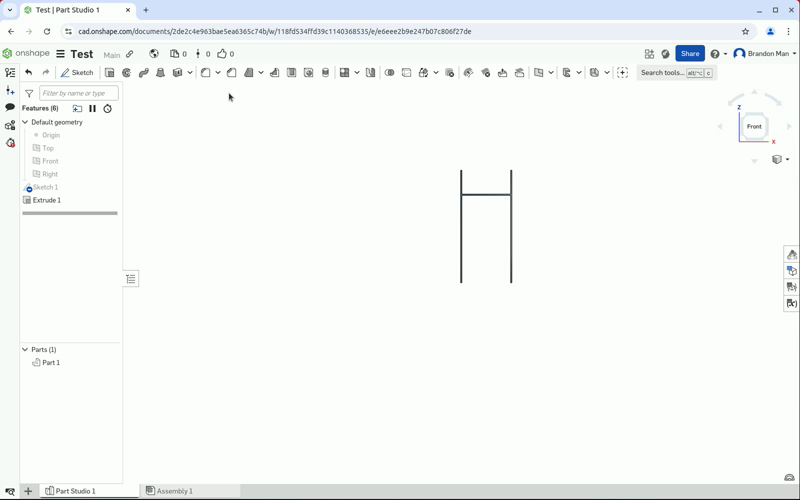
mouse_move(73, 352)
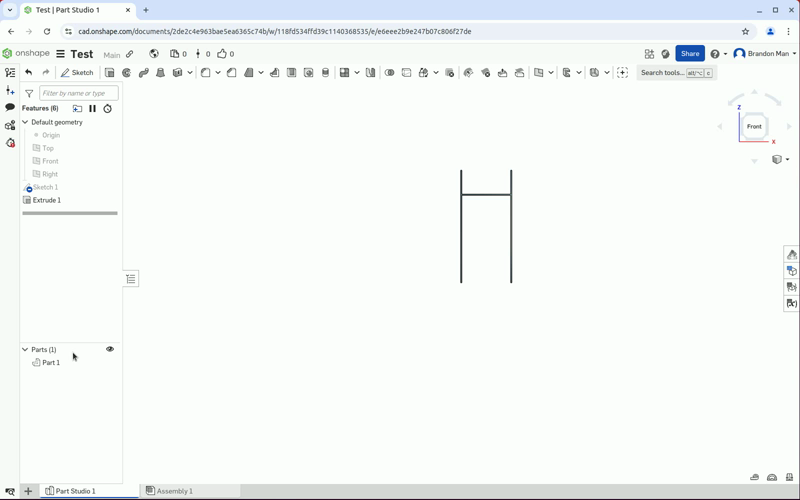
key(y)
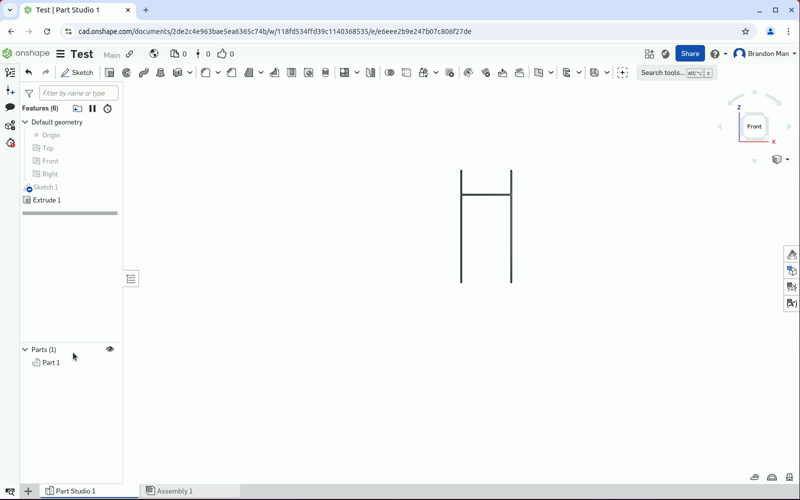
key(shift+p)
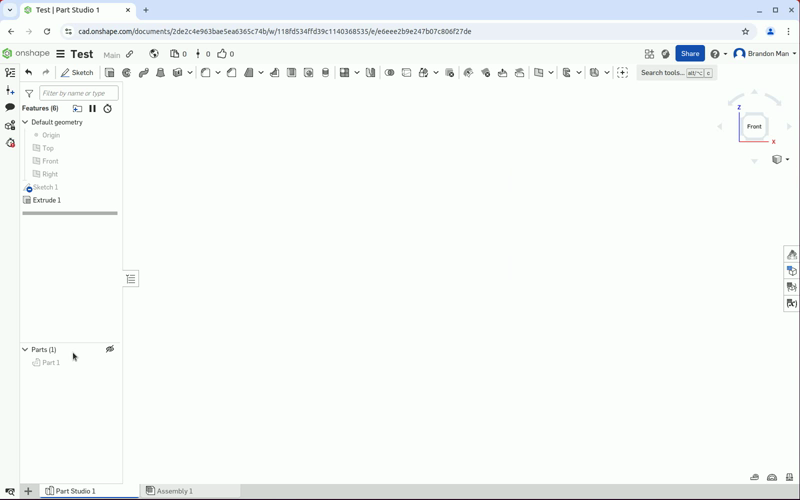
key(space)
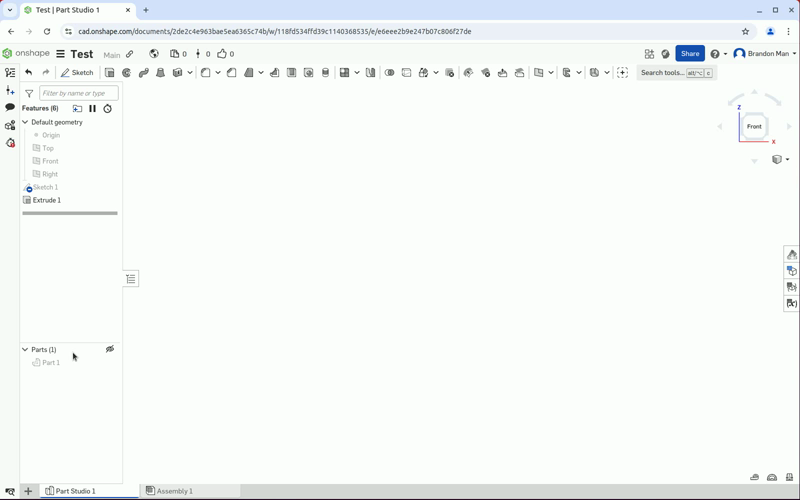
key_down(shift)
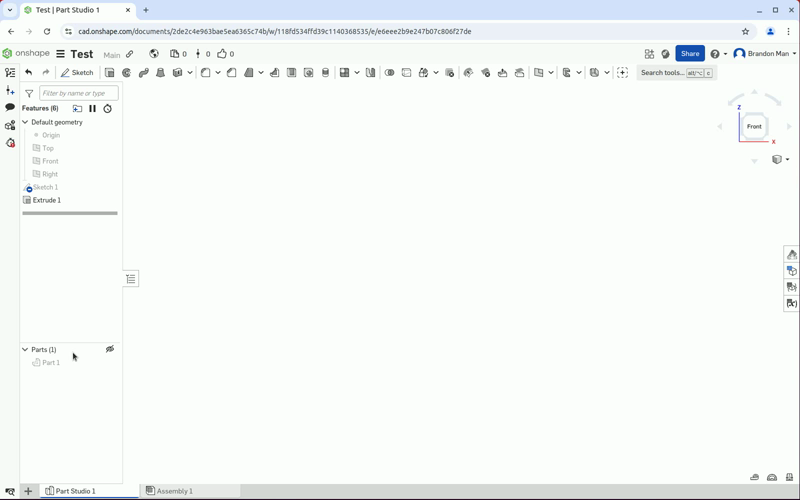
key(left)
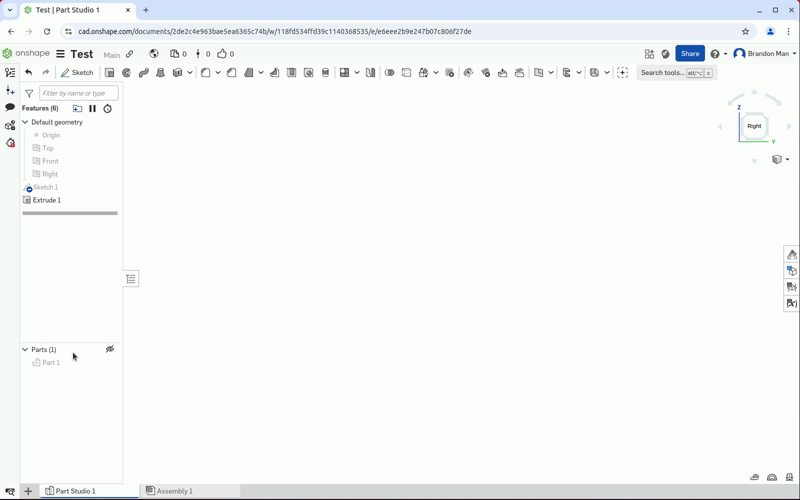
key_up(shift)
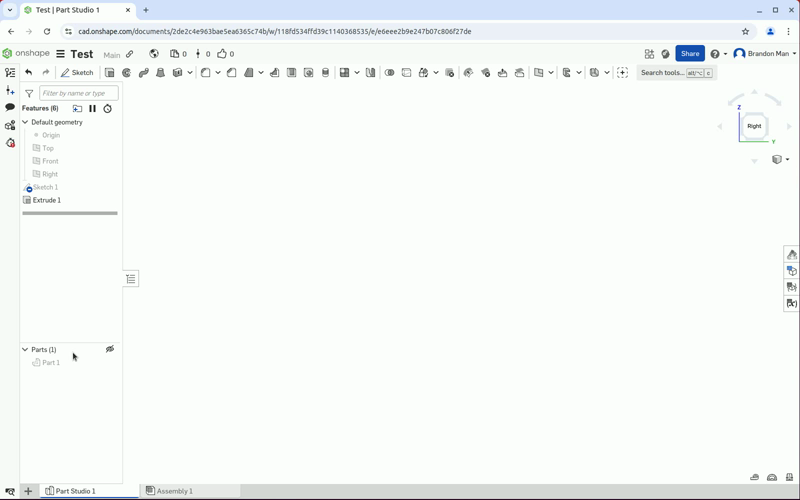
mouse_move(73, 352)
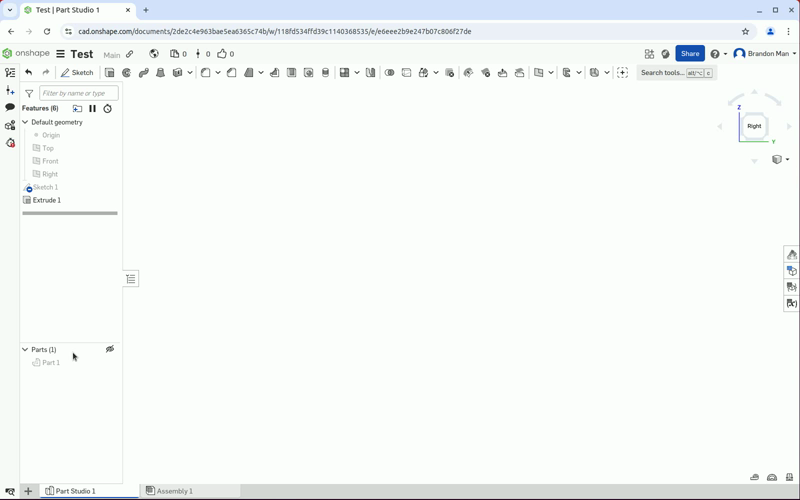
key(shift+y)
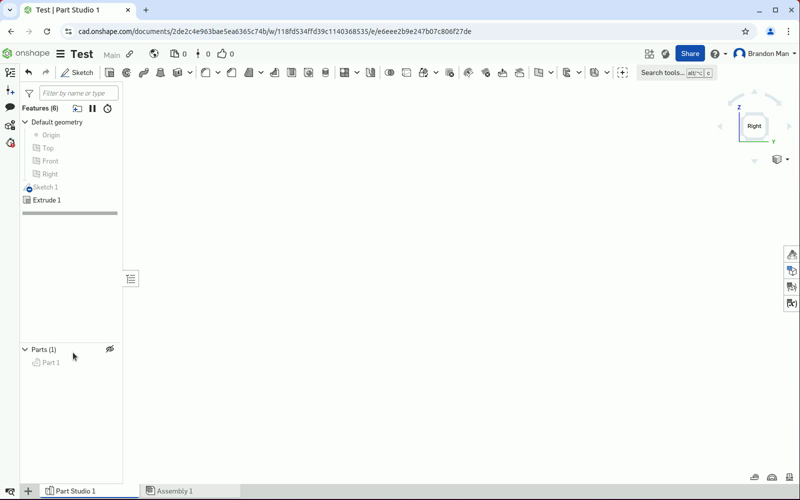
key(shift+s)
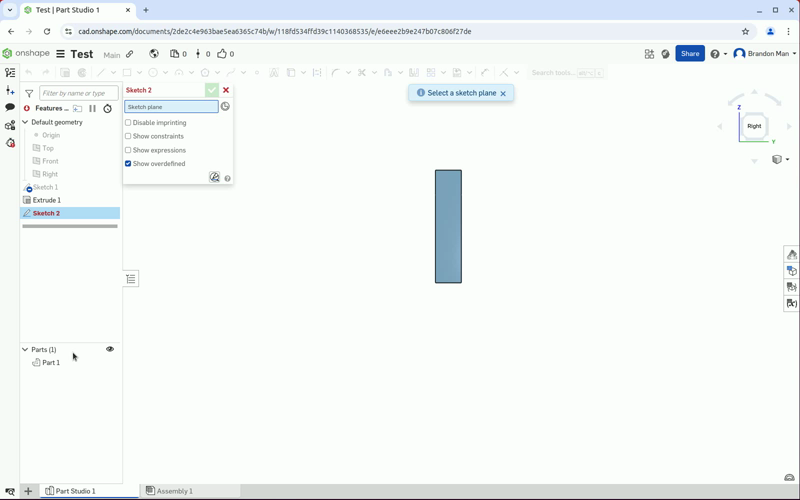
mouse_move(73, 176)
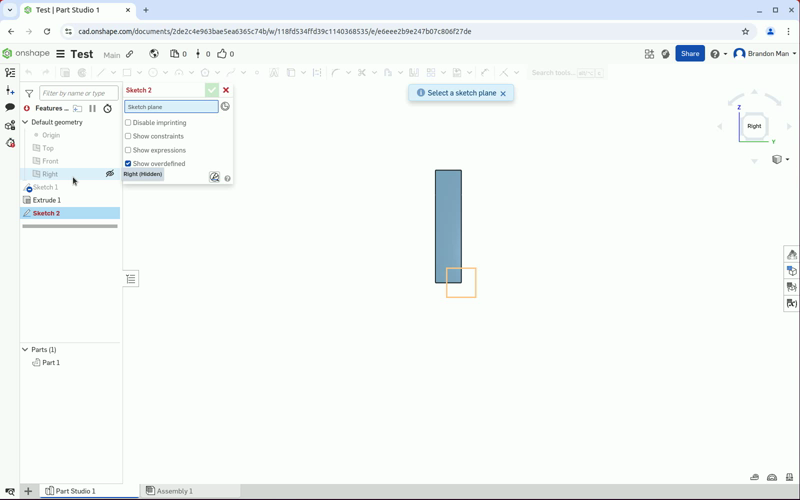
click(73, 176)
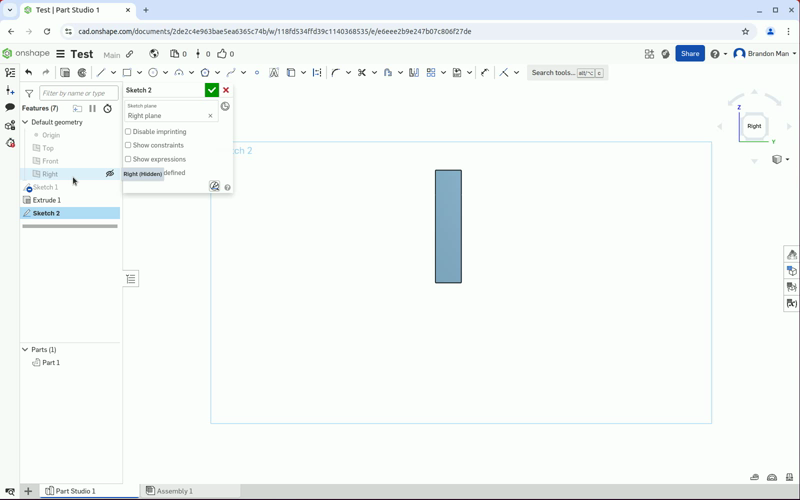
mouse_move(73, 352)
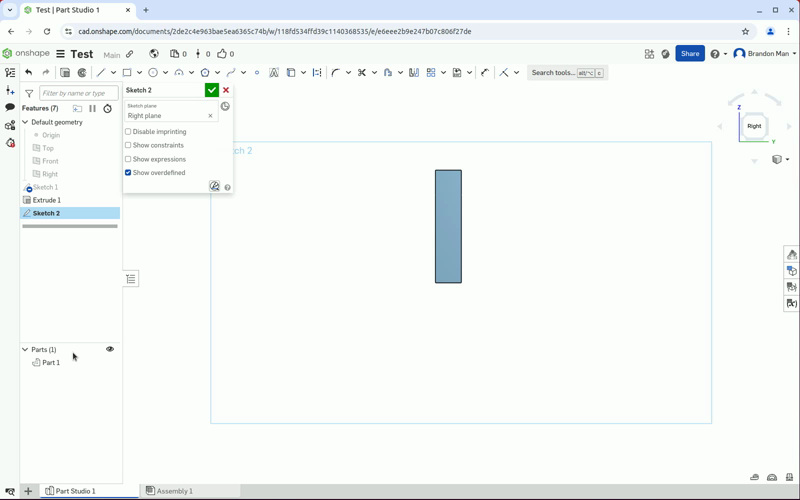
key(y)
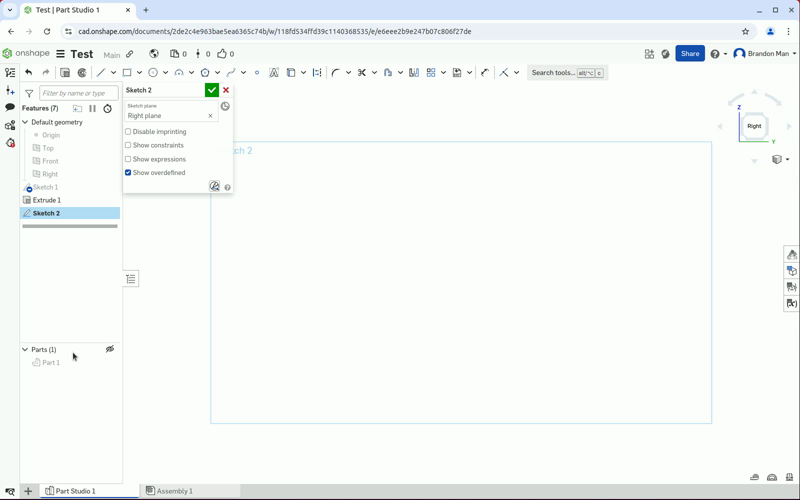
key(l)
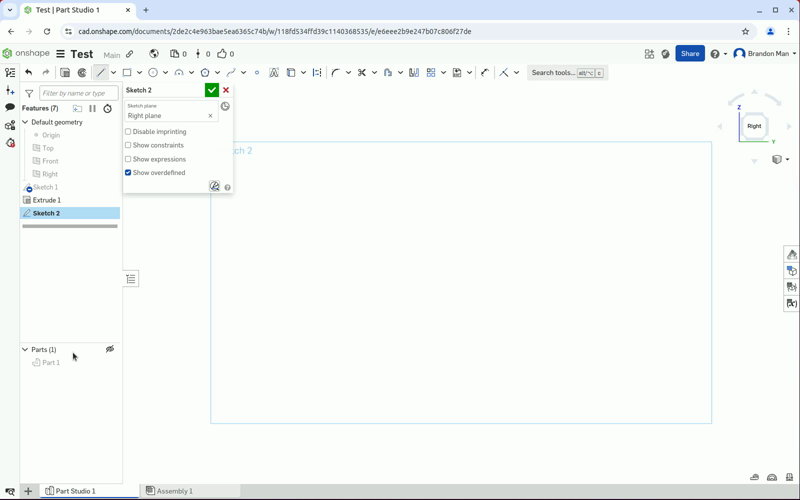
key_down(shift)
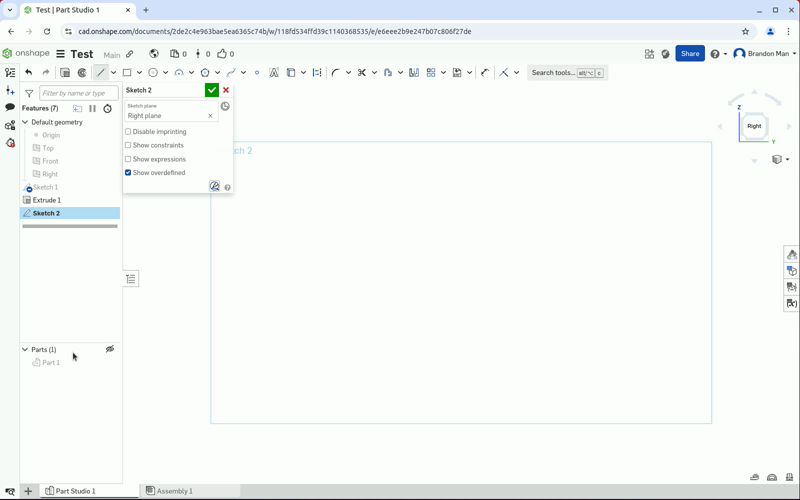
mouse_move(456, 282)
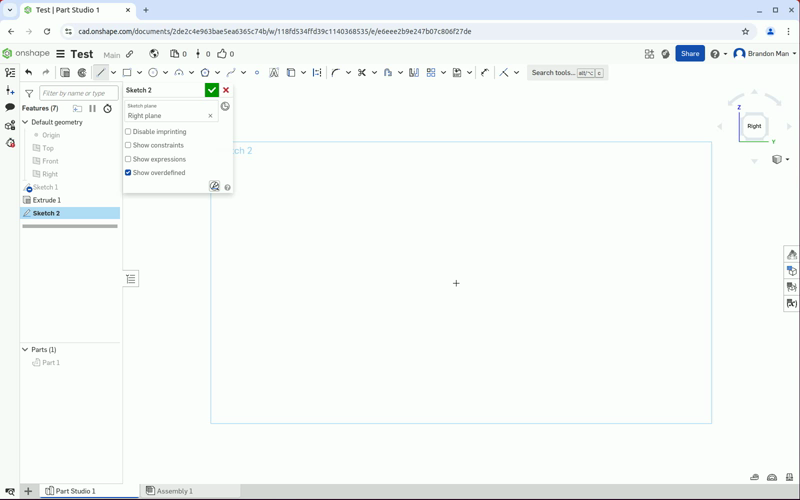
click(456, 282)
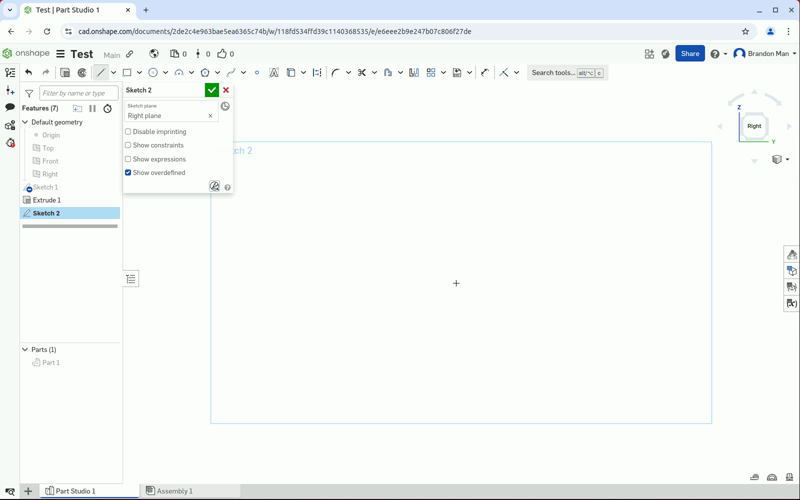
key_up(shift)
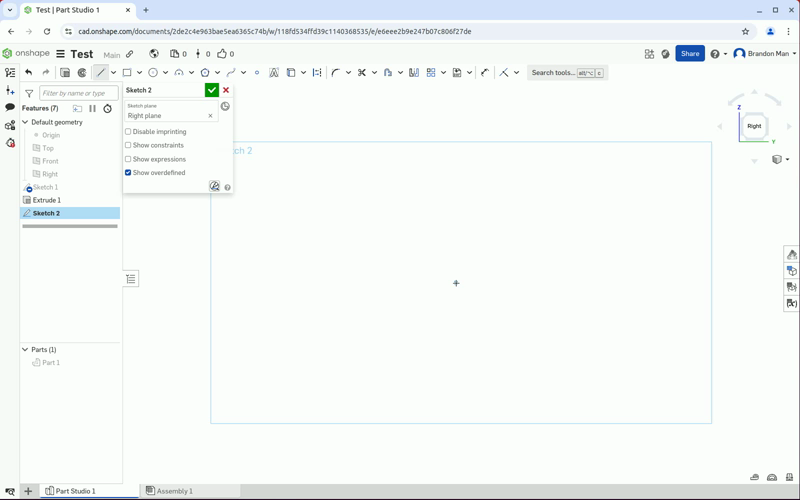
key_down(shift)
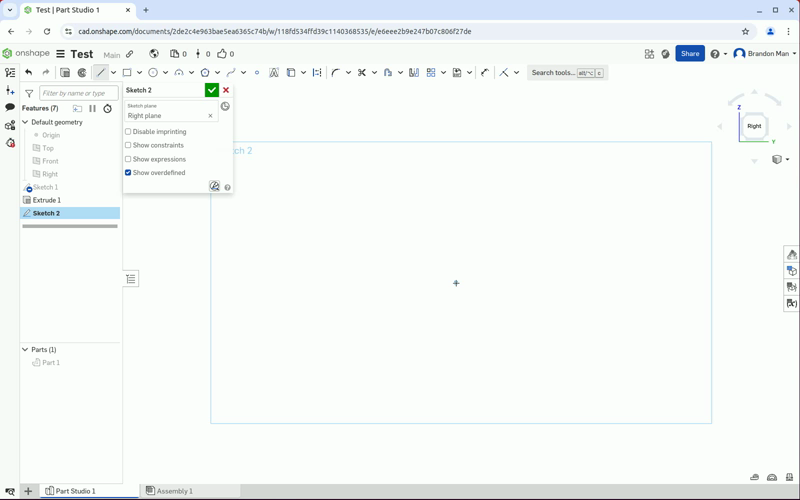
mouse_move(486, 282)
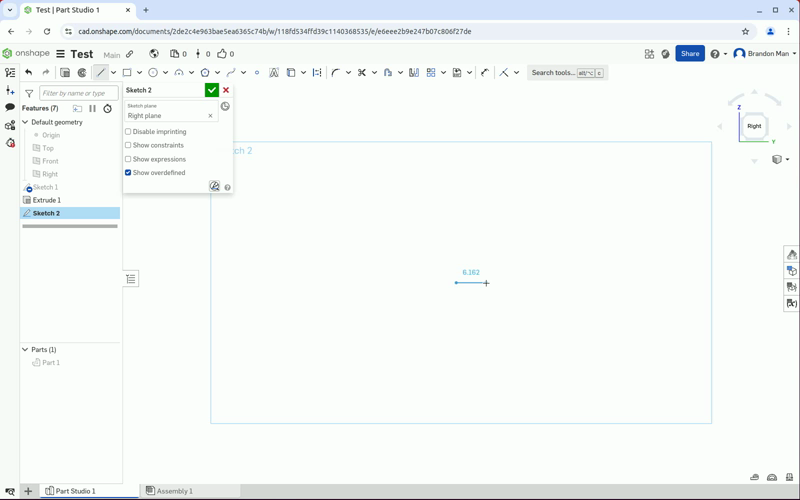
mouse_move(460, 282)
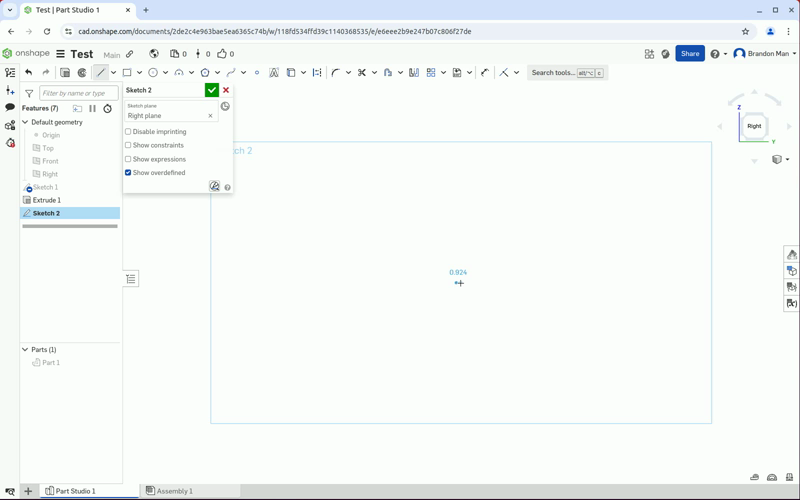
scroll(6)
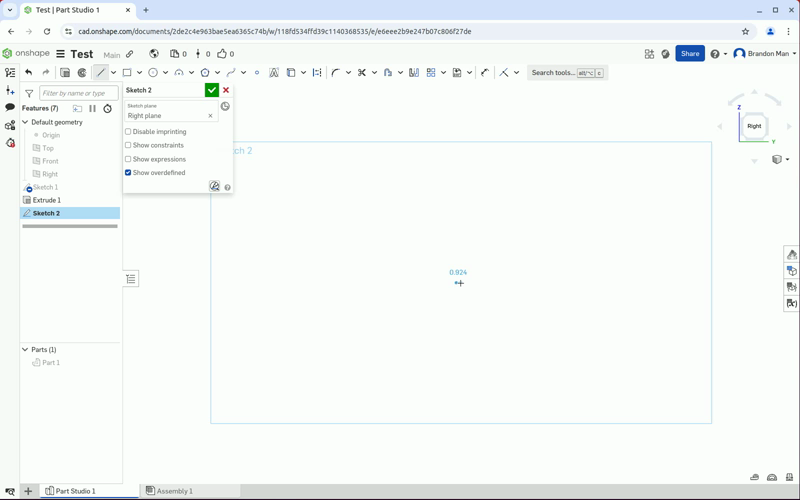
scroll(6)
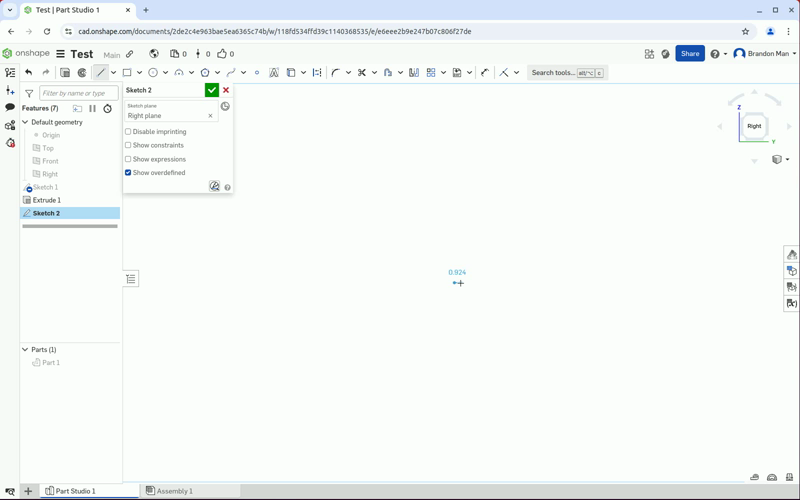
scroll(6)
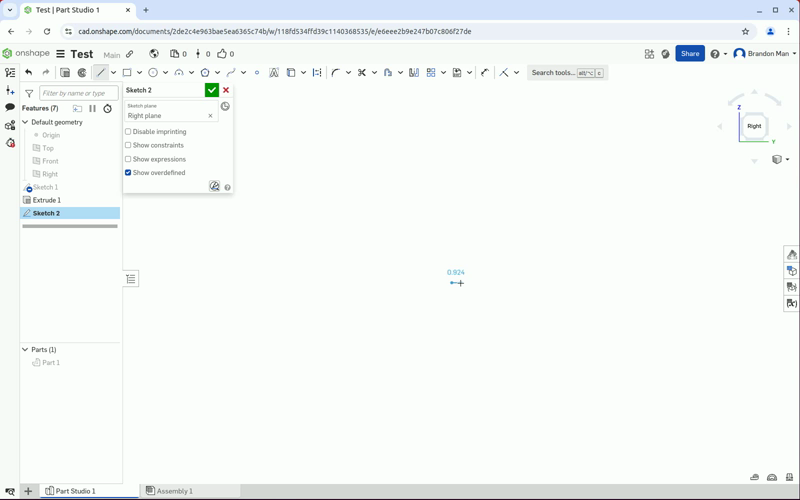
scroll(6)
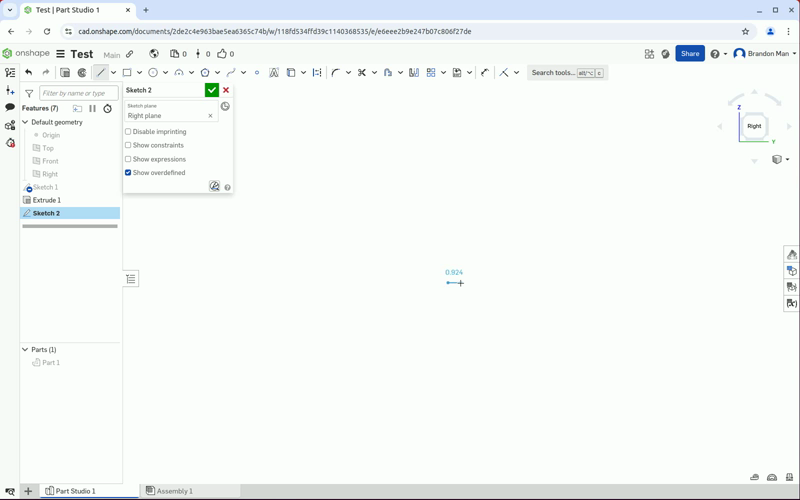
scroll(6)
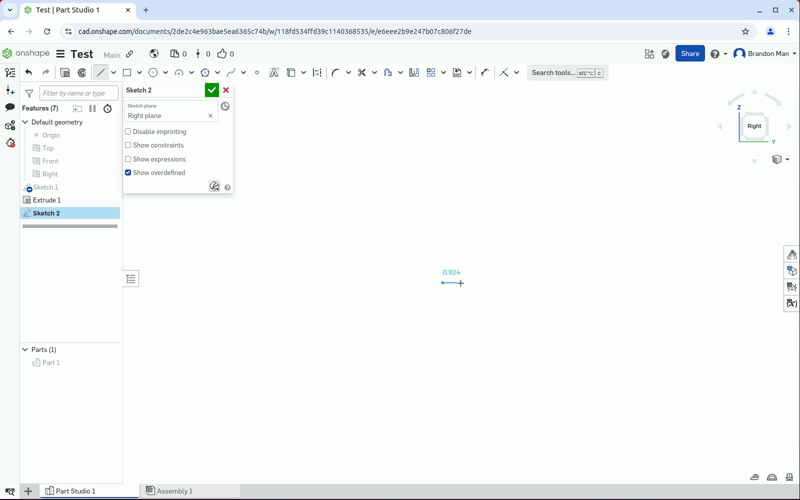
scroll(6)
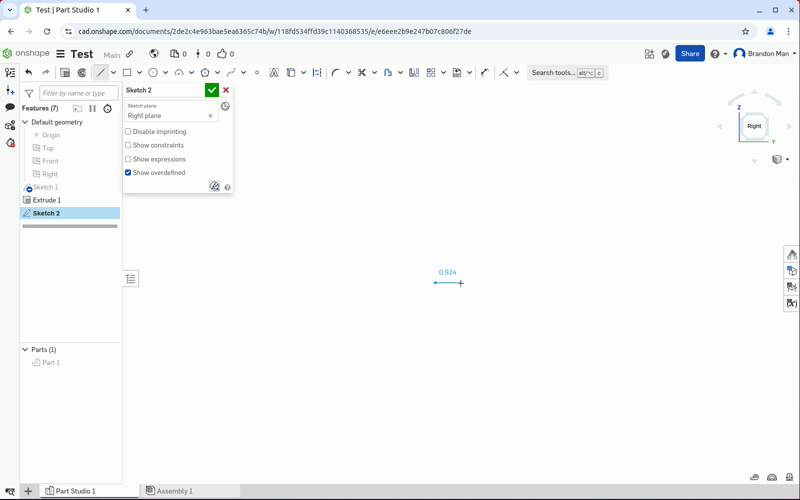
scroll(6)
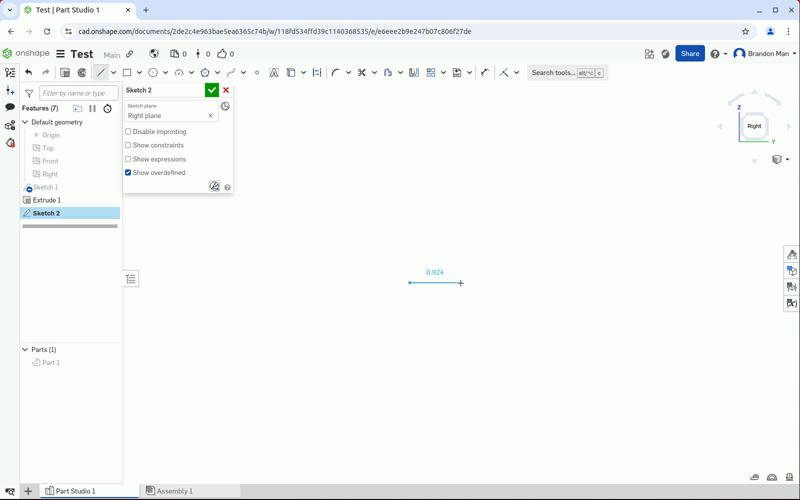
click(460, 282)
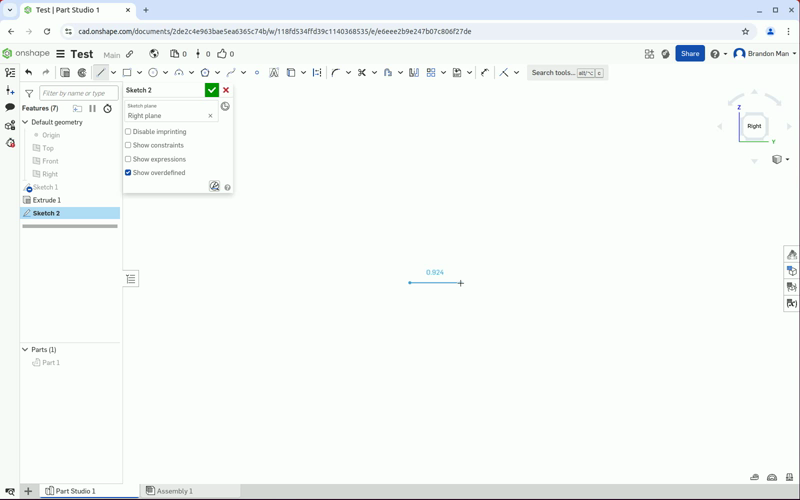
scroll(-6)
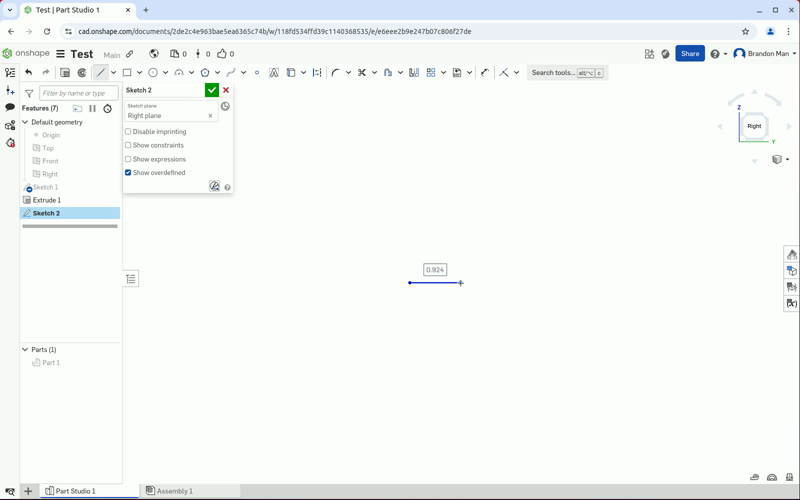
scroll(-6)
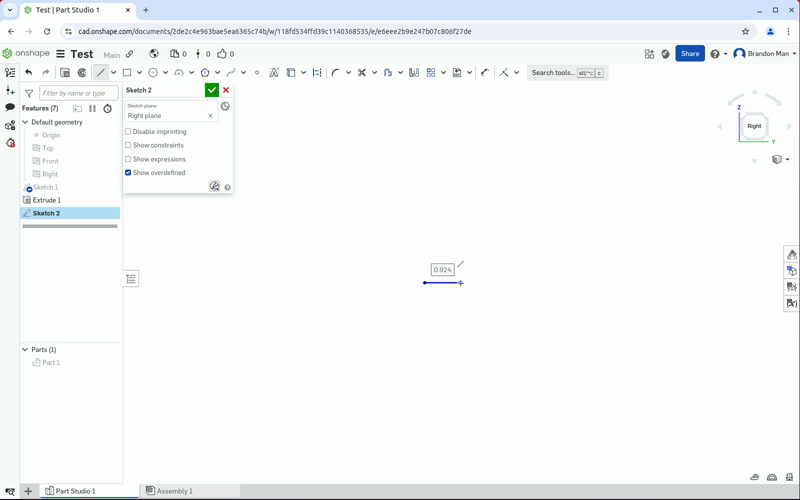
scroll(-6)
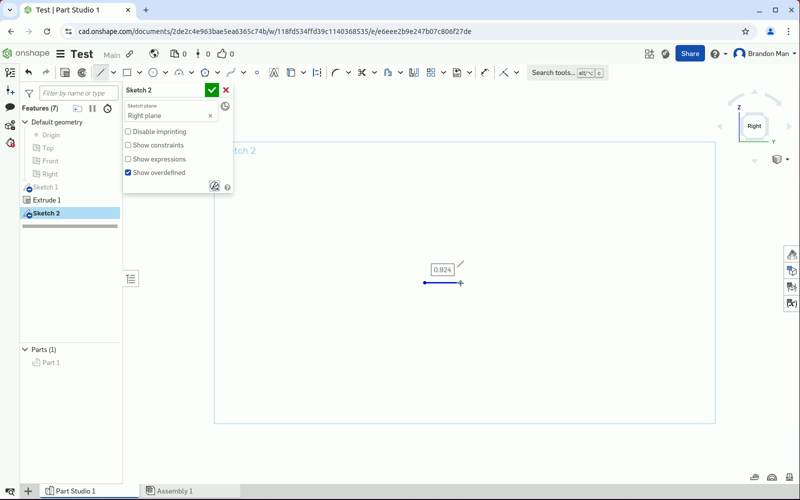
scroll(-6)
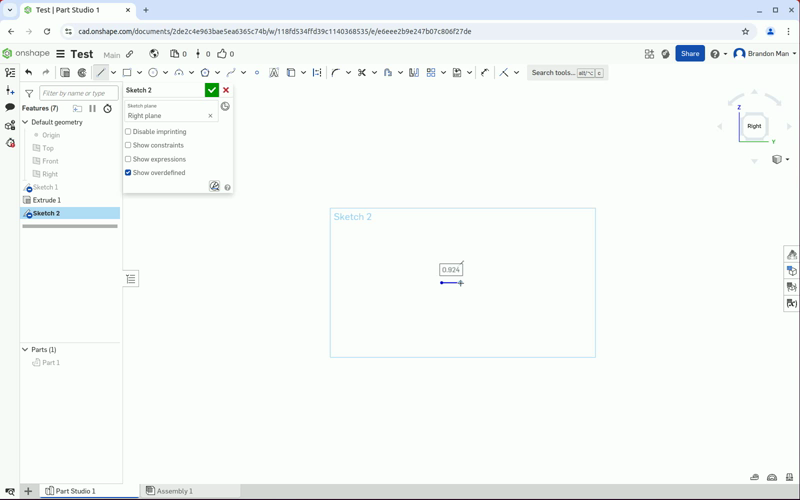
scroll(-6)
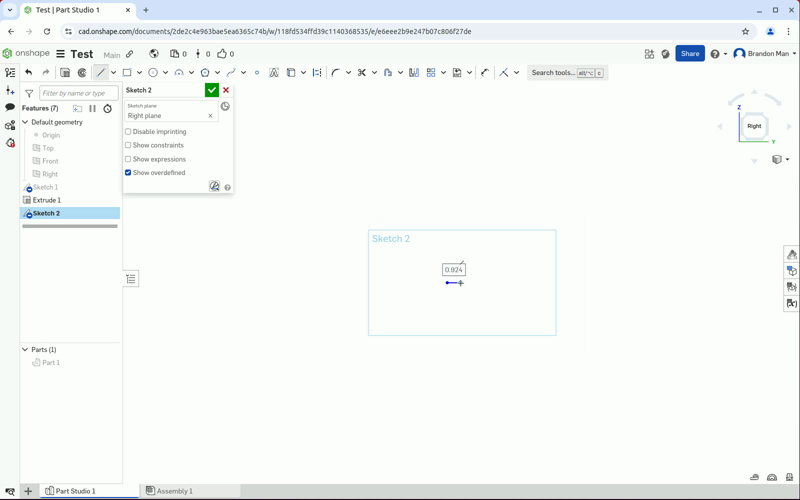
scroll(-6)
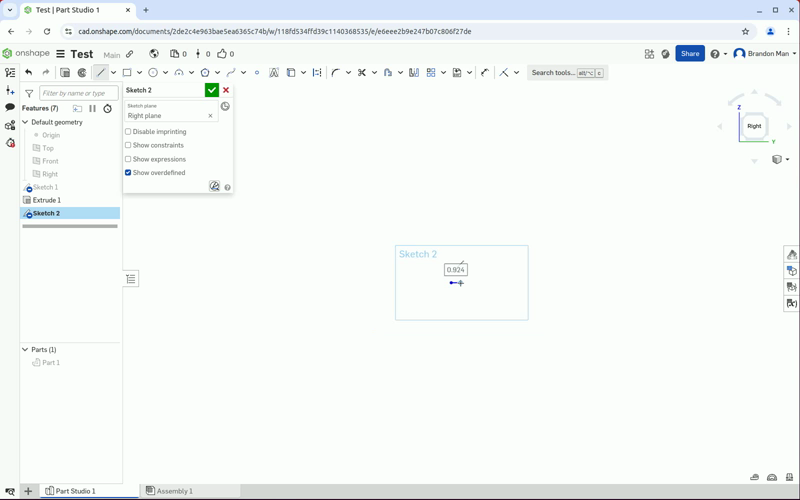
scroll(-6)
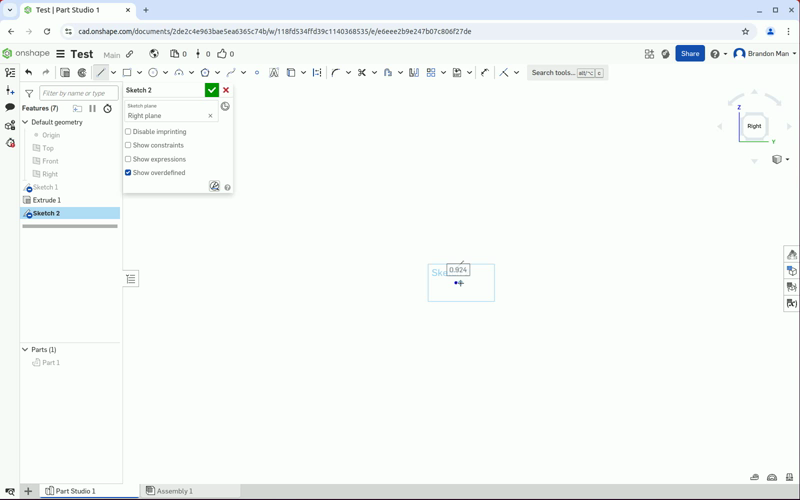
key_up(shift)
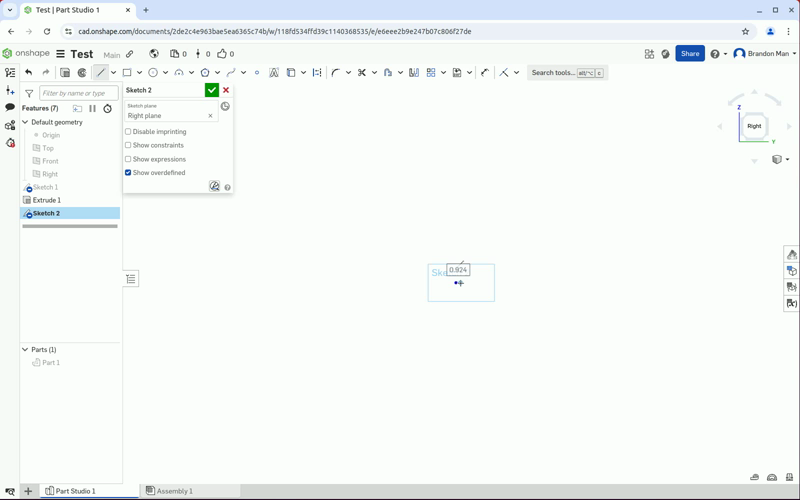
key_down(shift)
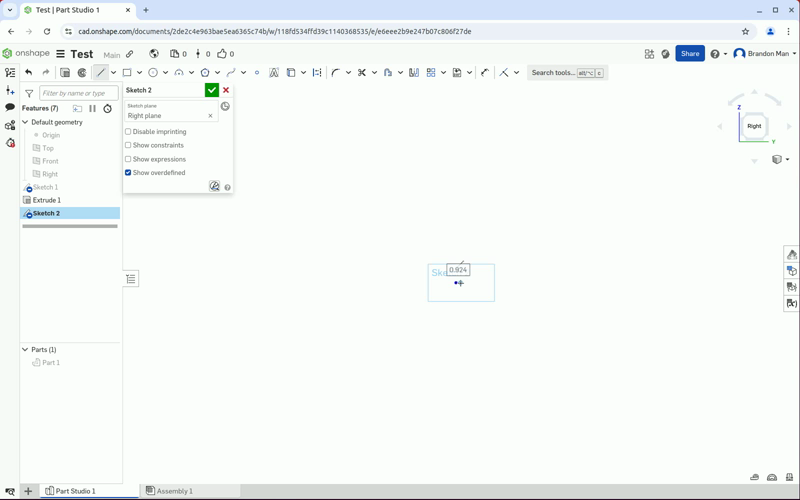
mouse_move(460, 170)
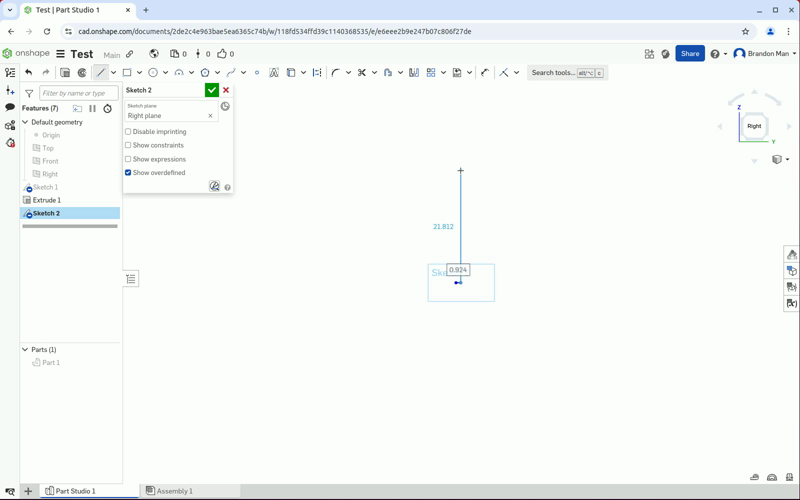
click(460, 170)
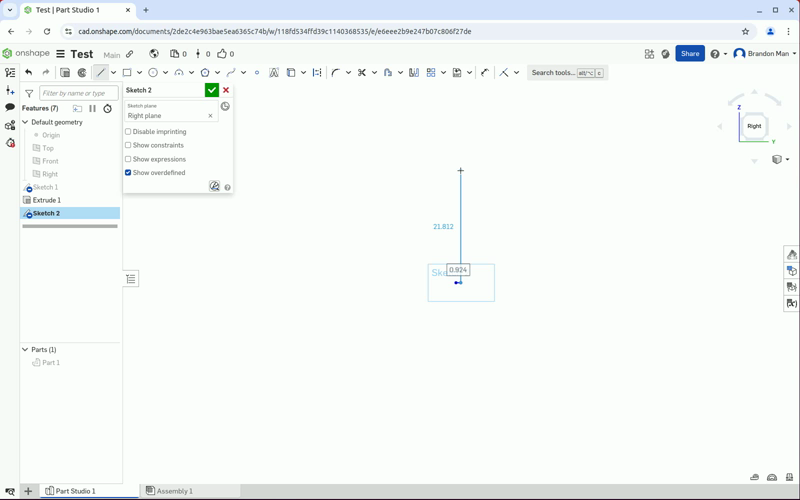
key_up(shift)
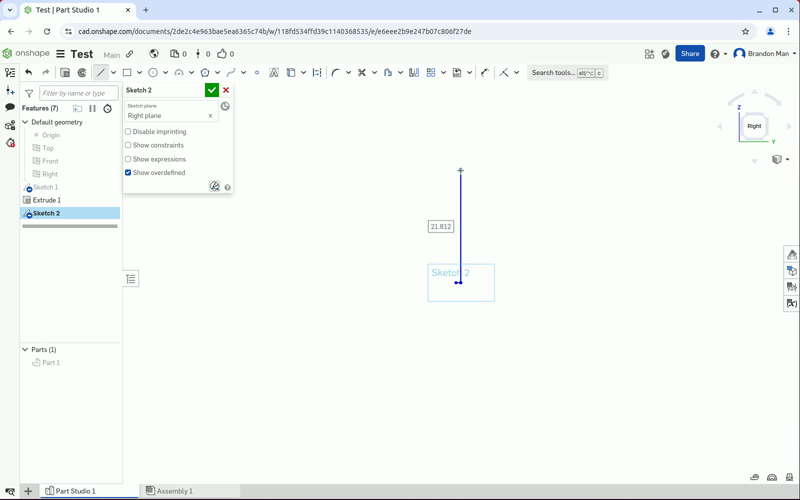
key_down(shift)
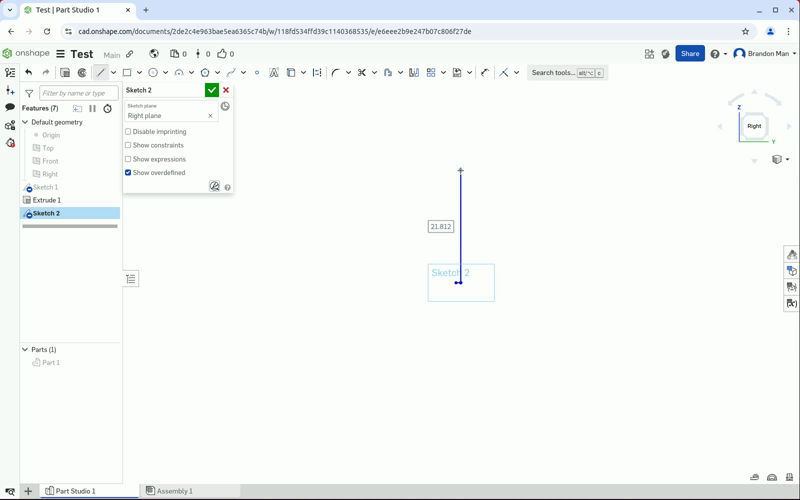
mouse_move(490, 170)
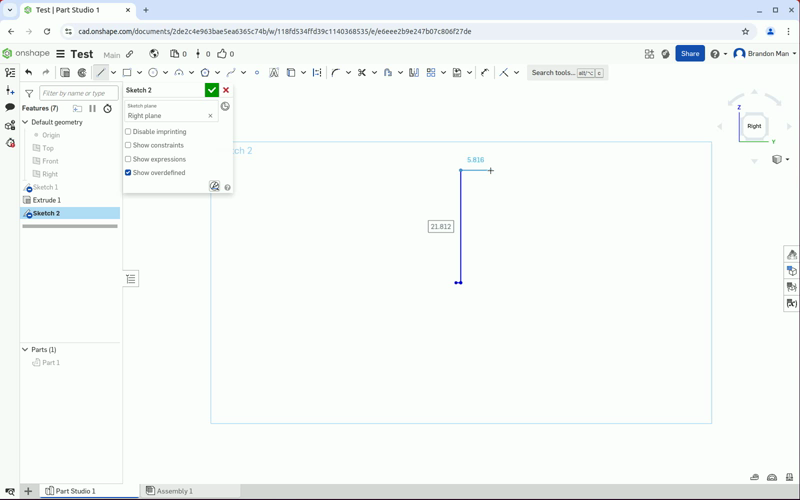
mouse_move(456, 170)
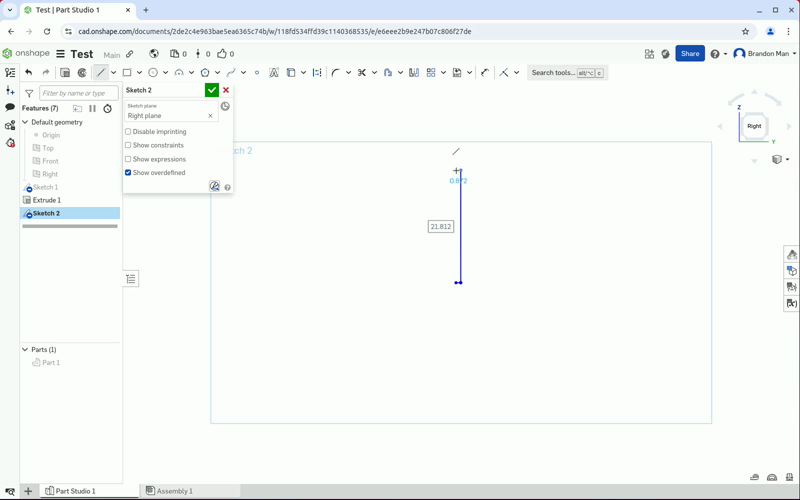
scroll(6)
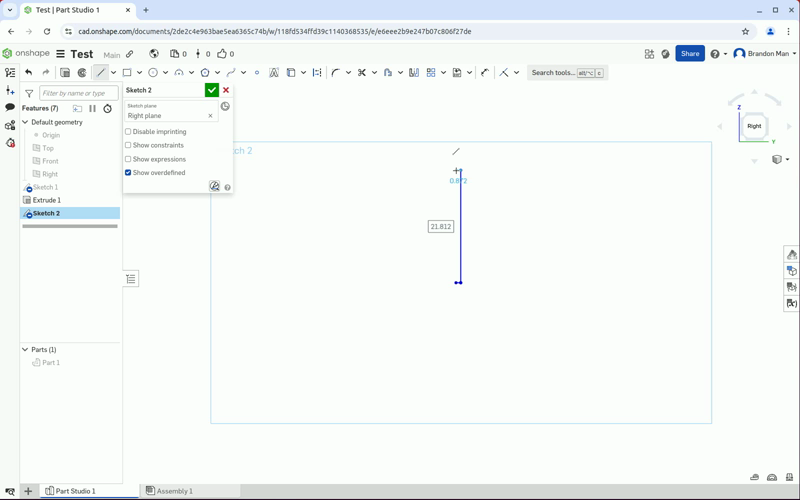
scroll(6)
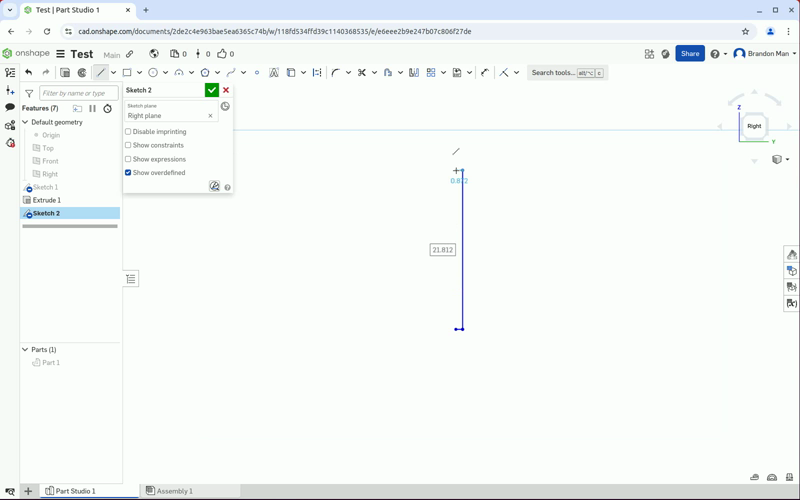
scroll(6)
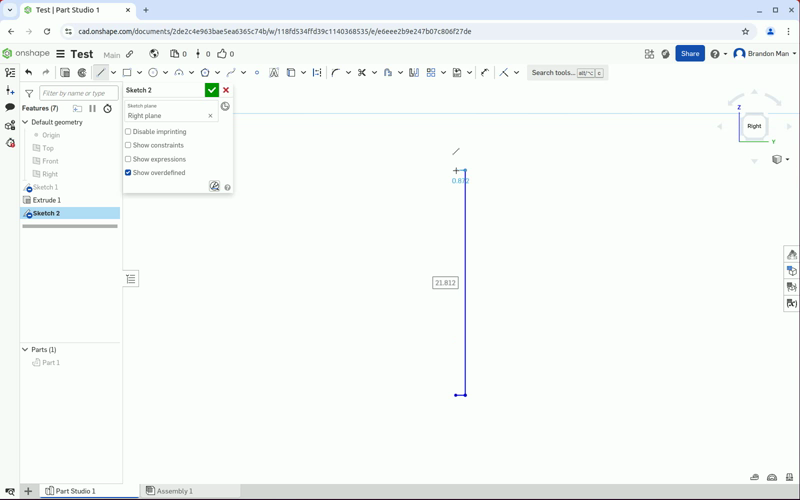
scroll(6)
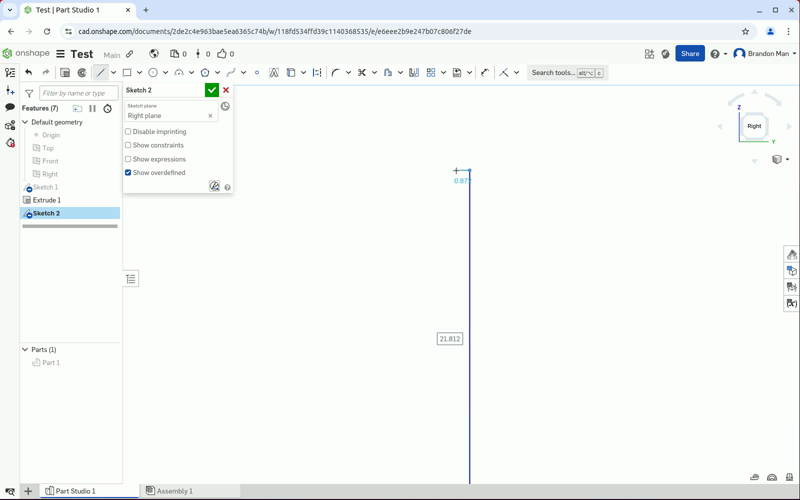
scroll(6)
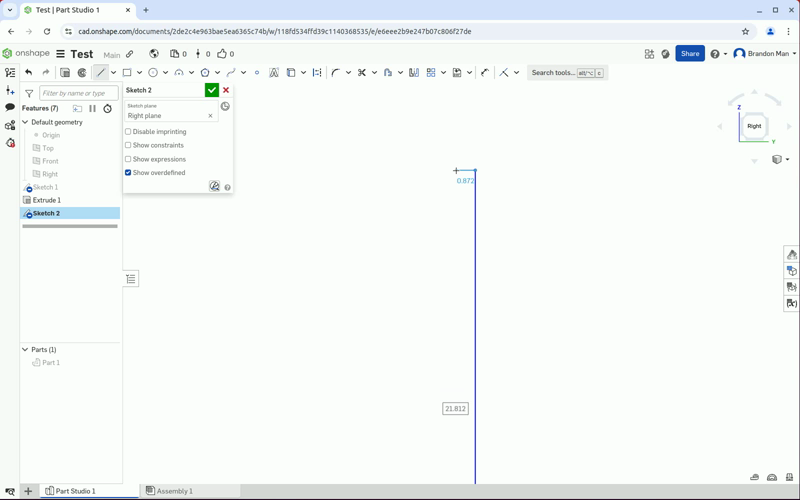
scroll(6)
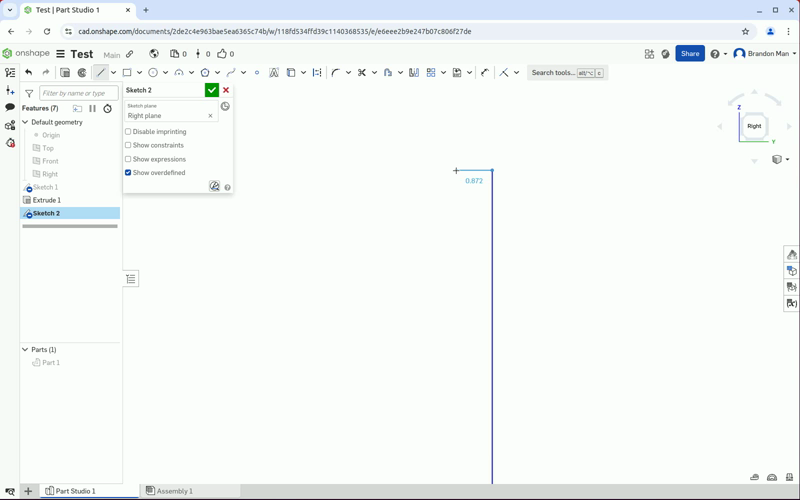
scroll(6)
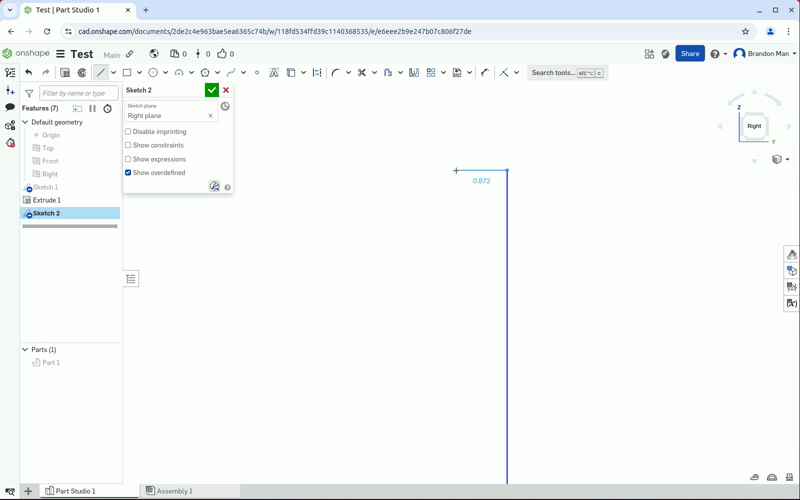
click(456, 170)
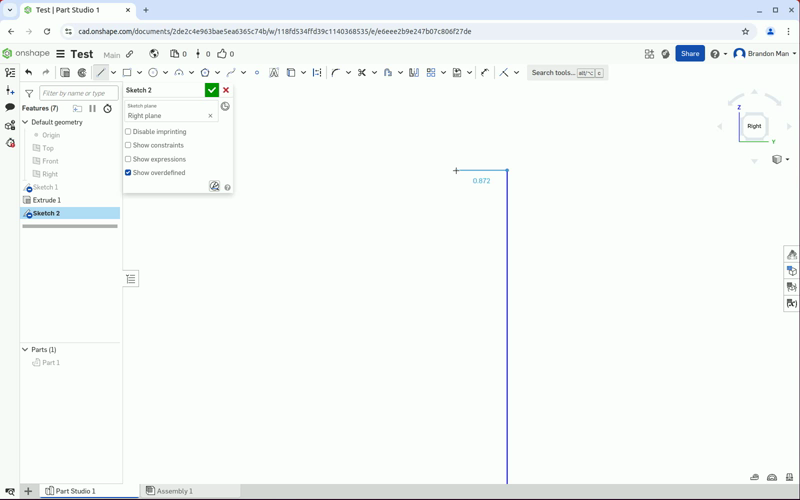
scroll(-6)
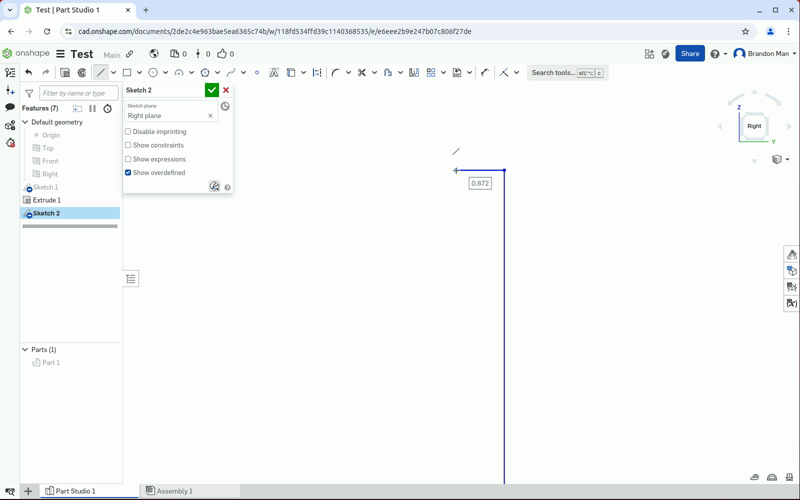
scroll(-6)
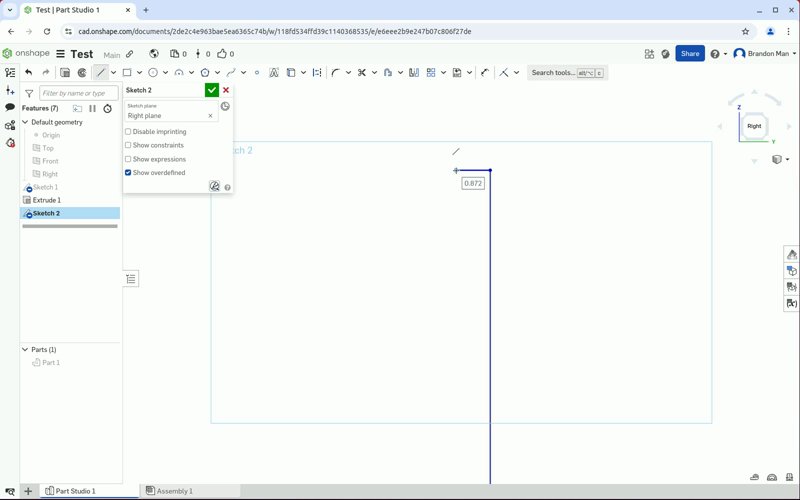
scroll(-6)
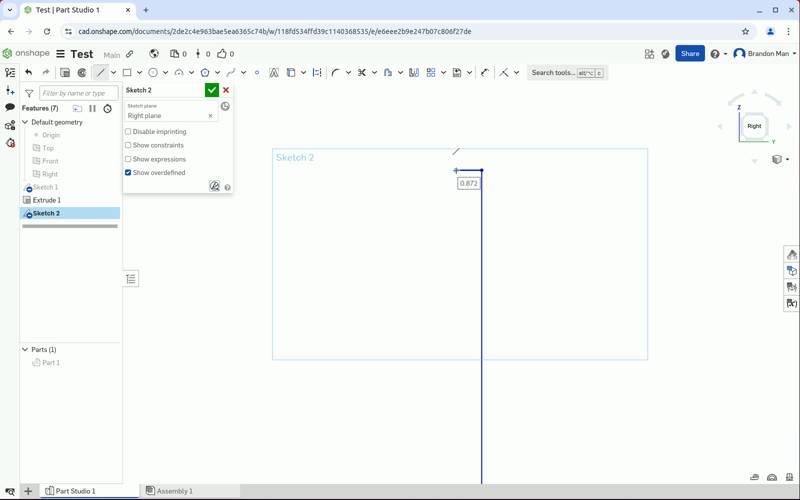
scroll(-6)
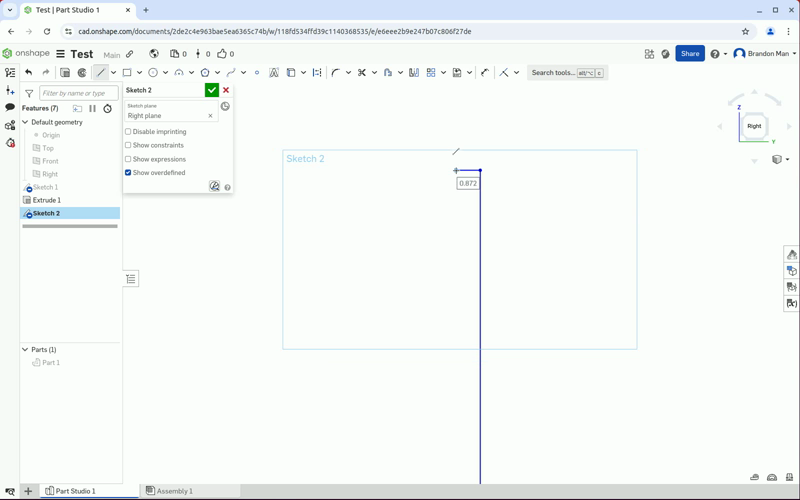
scroll(-6)
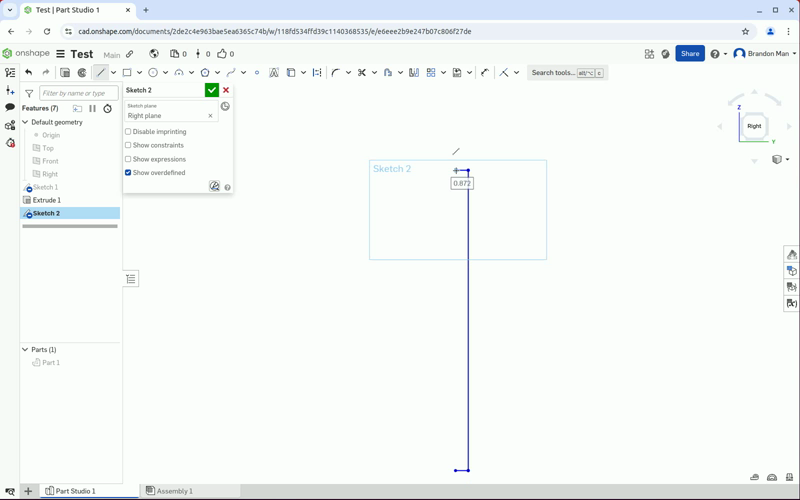
scroll(-6)
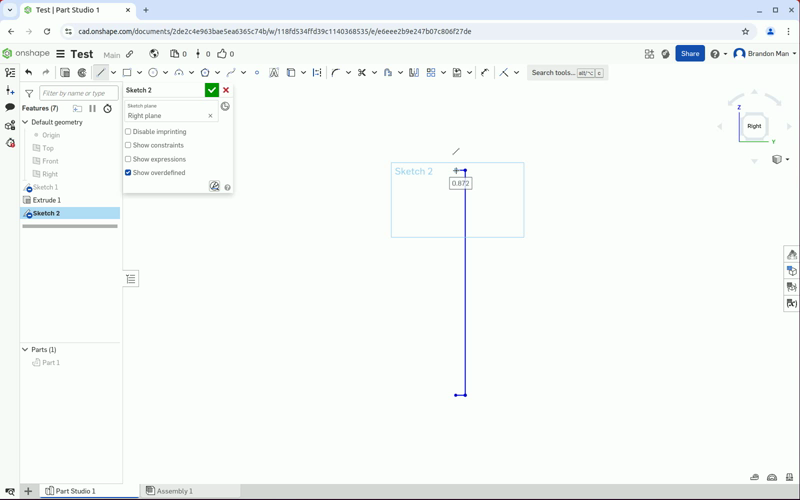
scroll(-6)
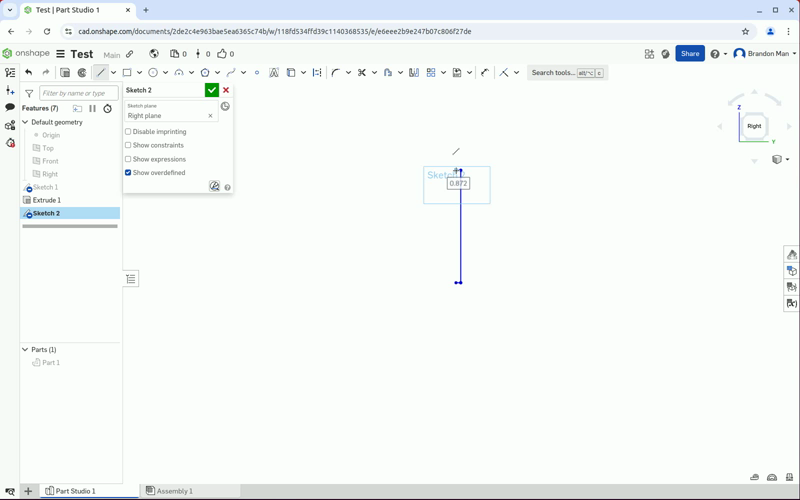
key_up(shift)
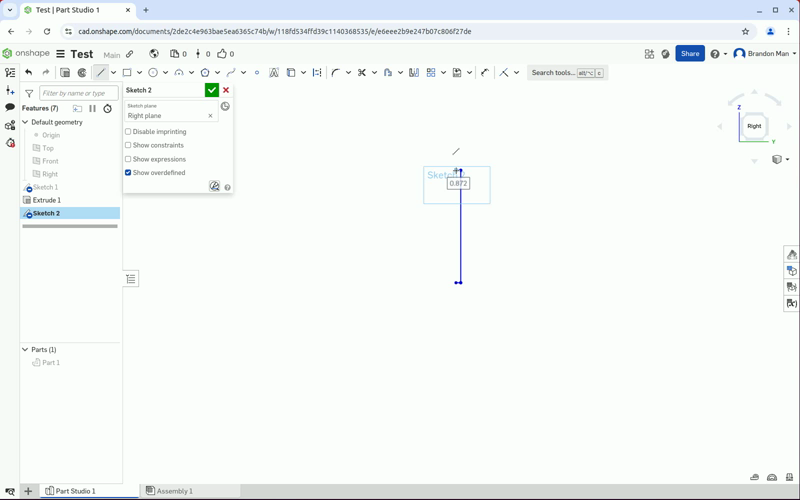
key_down(shift)
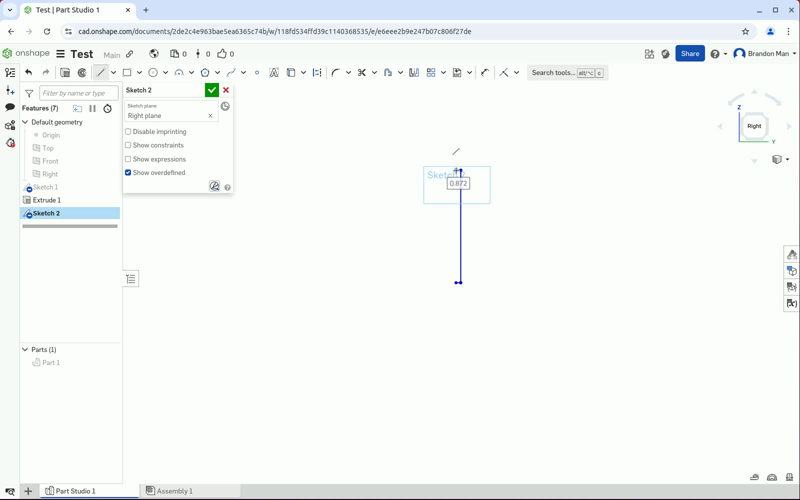
mouse_move(456, 282)
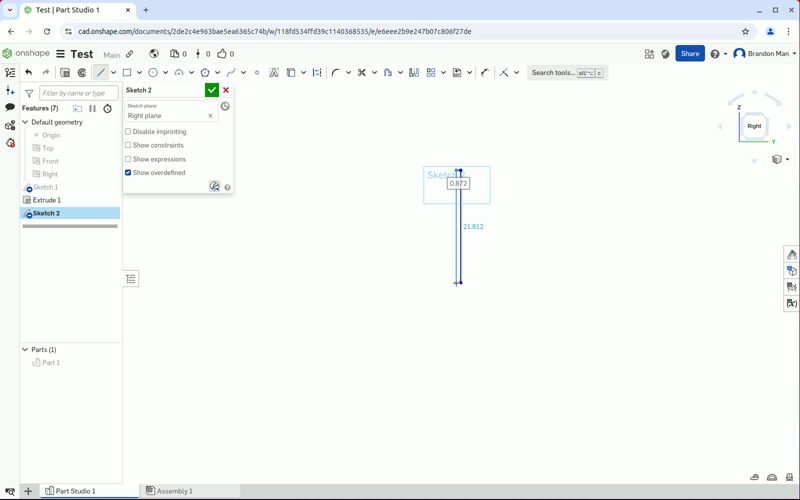
key_up(shift)
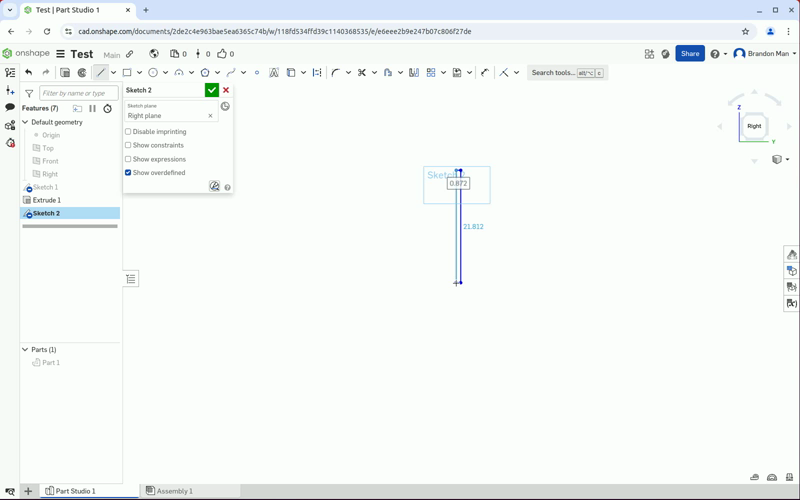
click(456, 282)
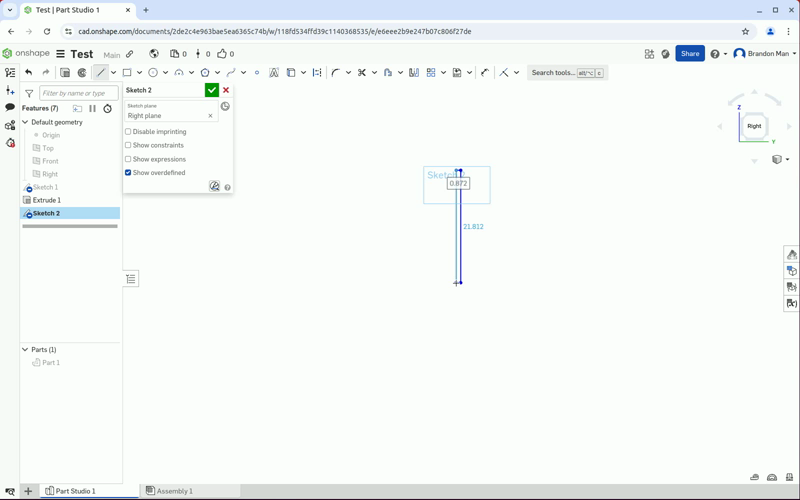
key(esc)
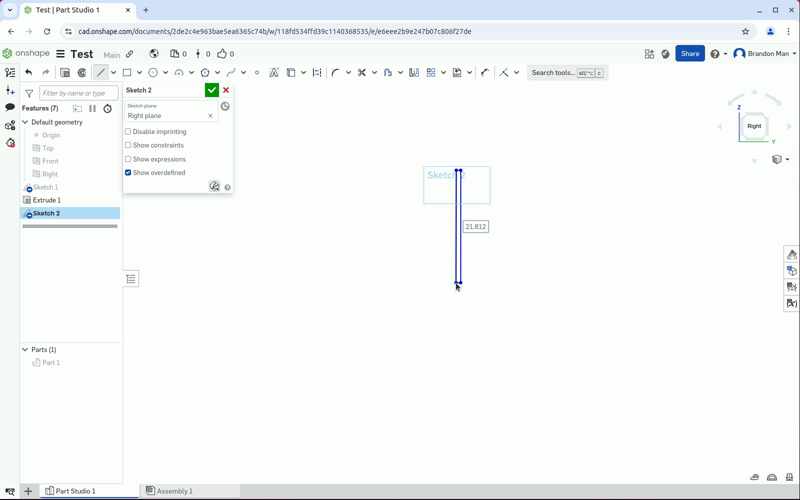
mouse_move(459, 230)
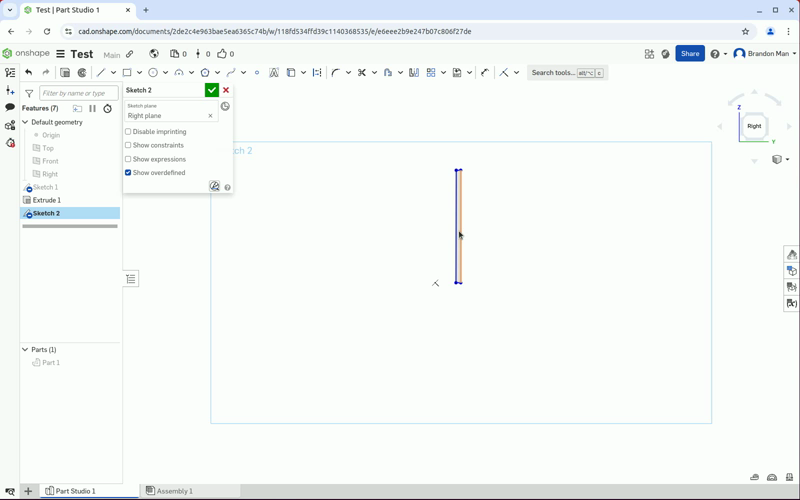
scroll(6)
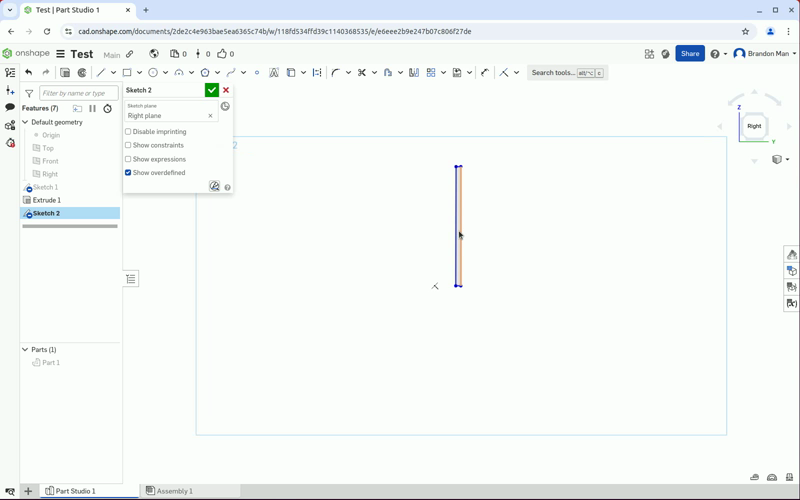
scroll(6)
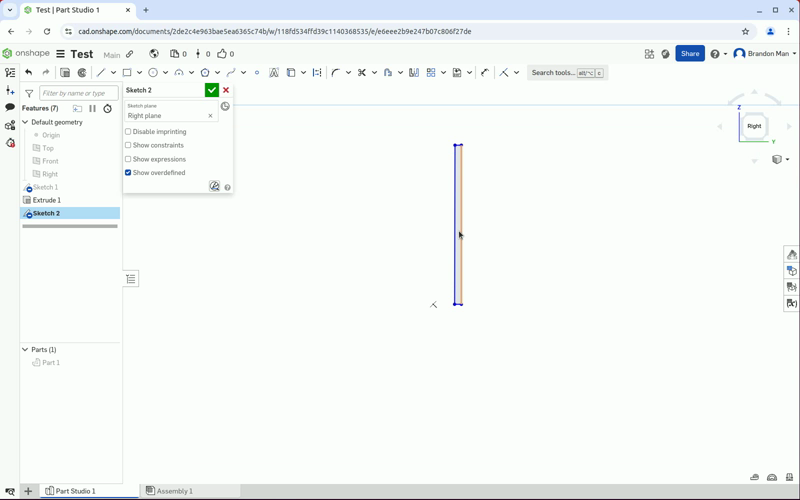
scroll(6)
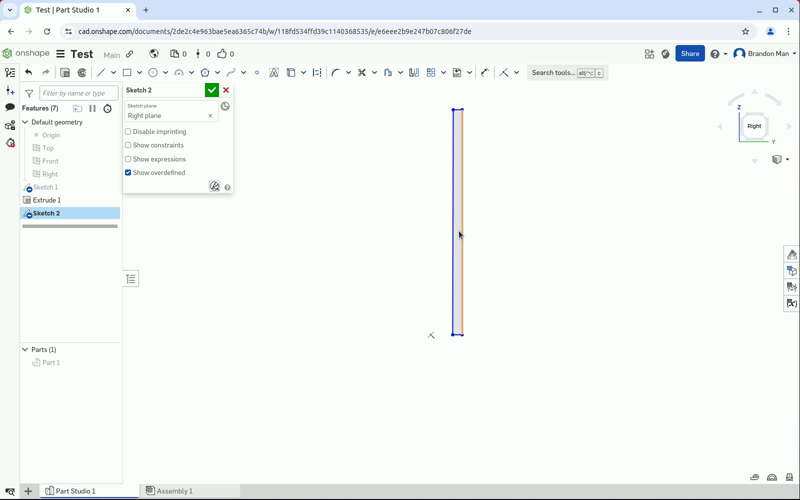
scroll(6)
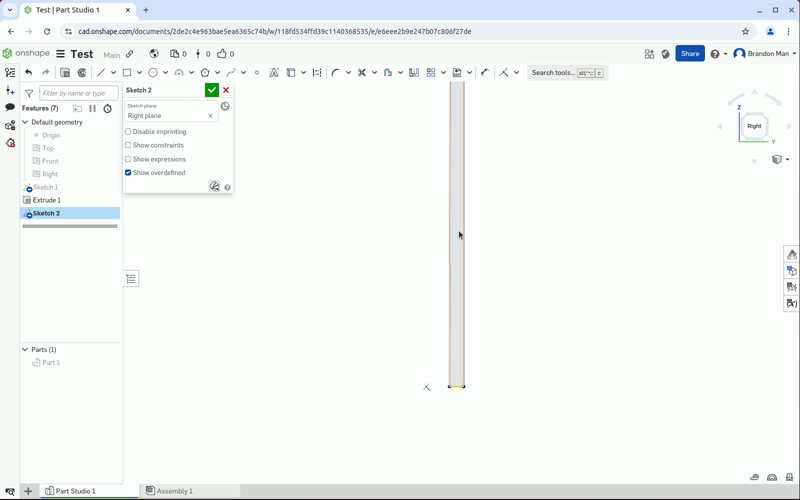
scroll(6)
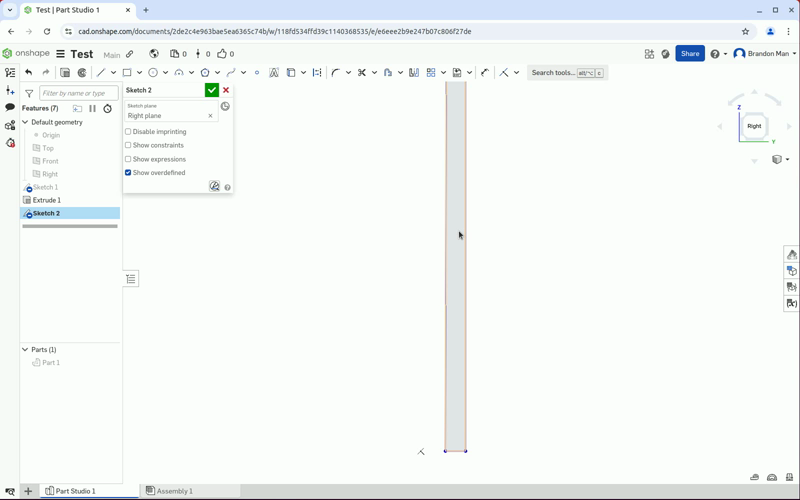
scroll(6)
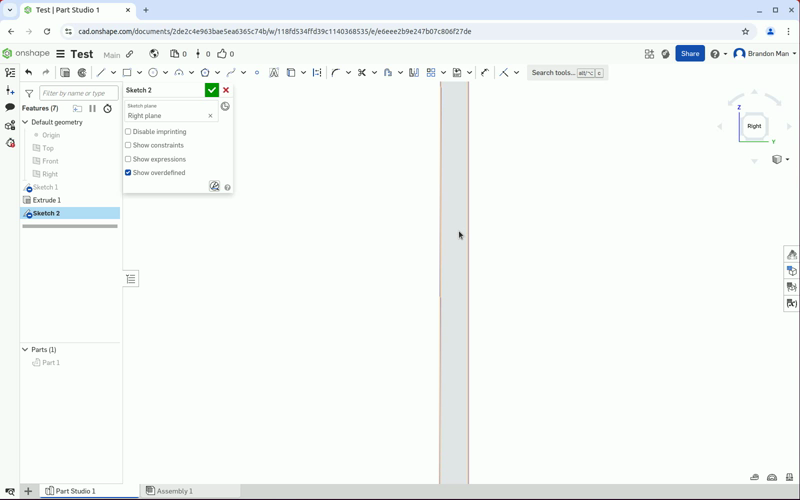
scroll(6)
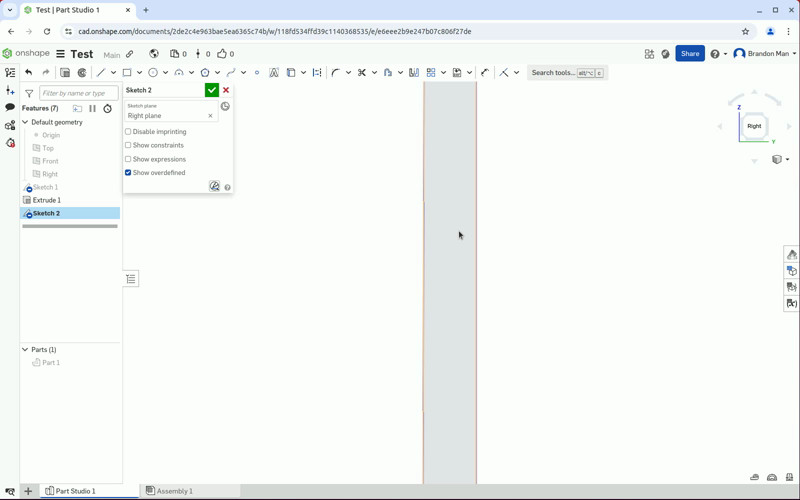
click(459, 230)
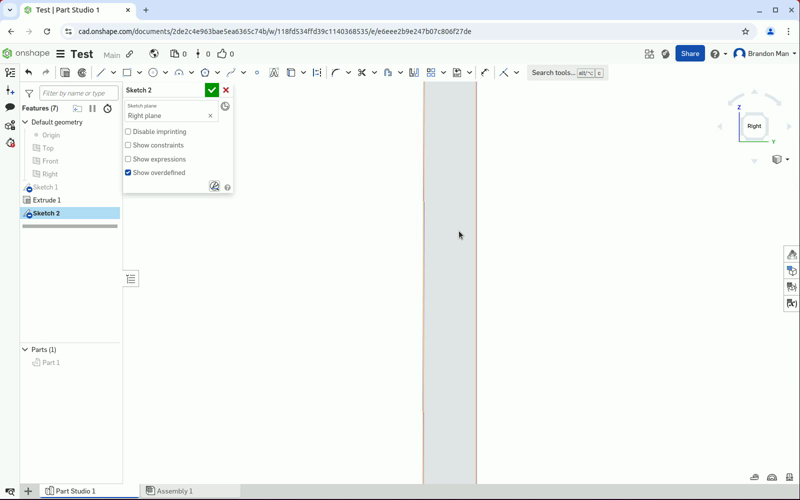
scroll(-6)
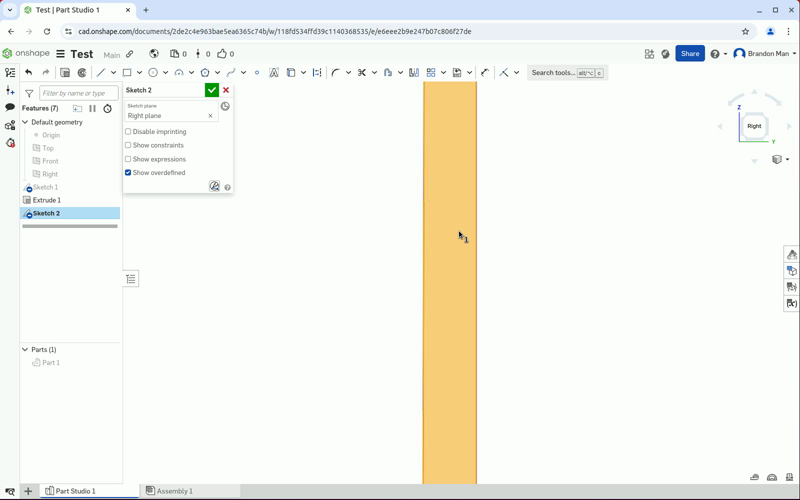
scroll(-6)
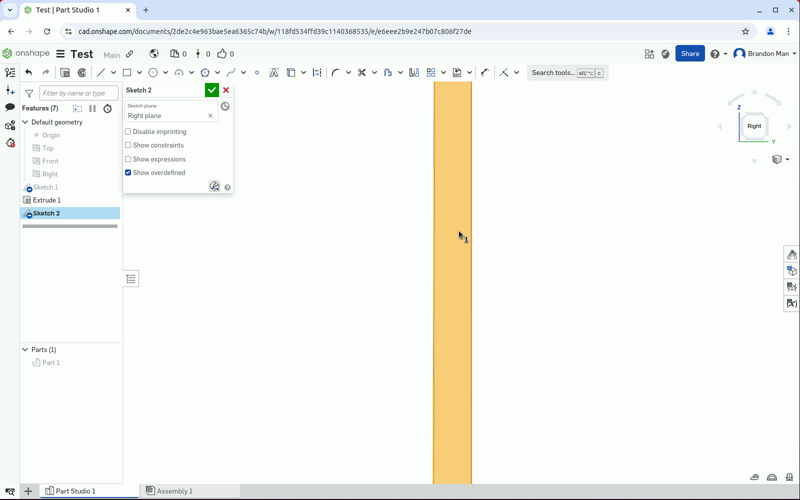
scroll(-6)
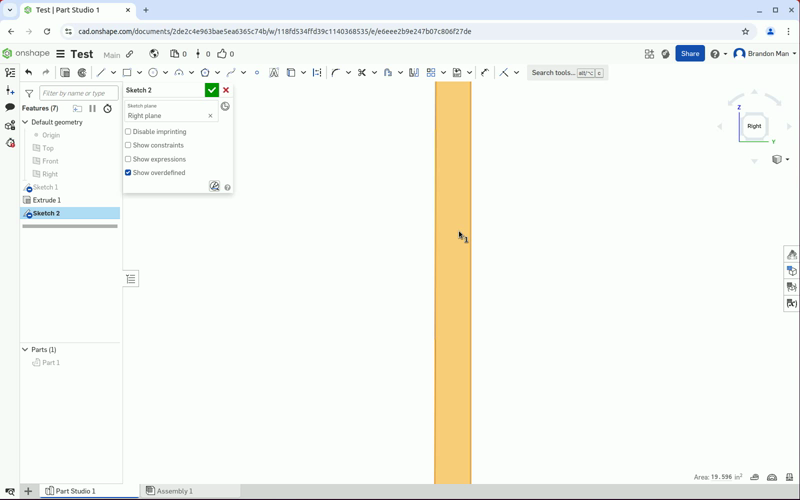
scroll(-6)
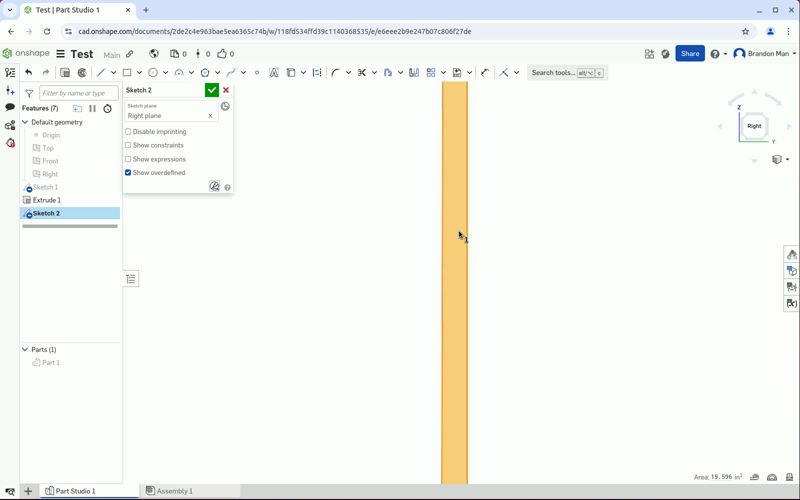
scroll(-6)
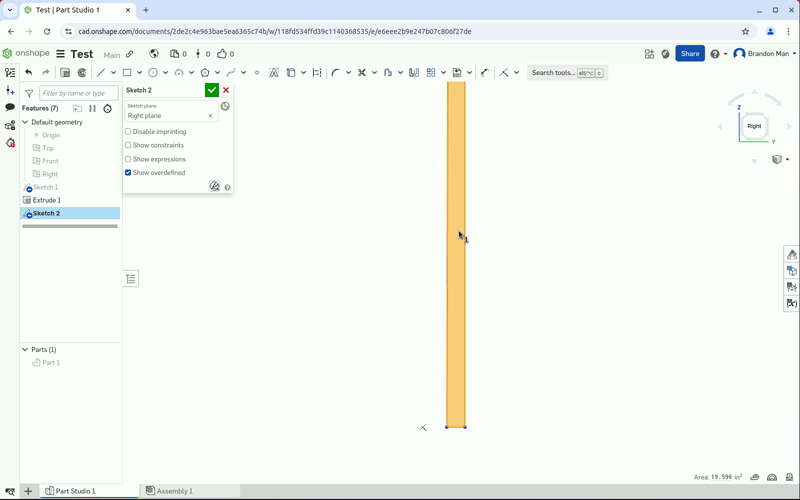
scroll(-6)
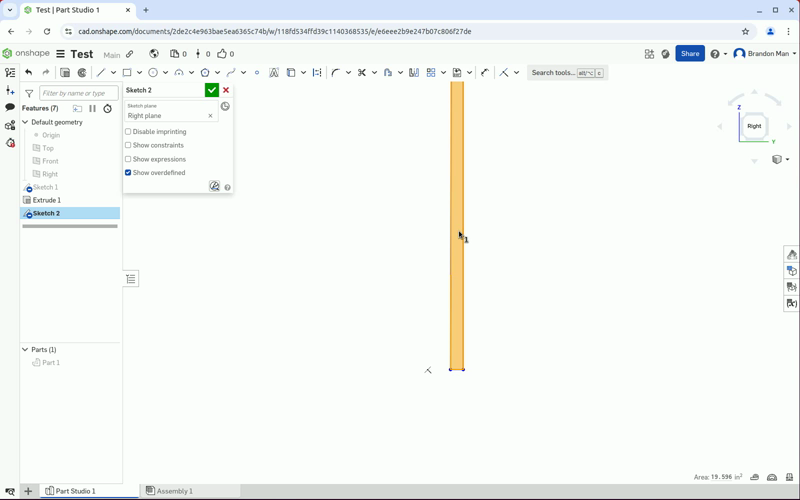
scroll(-6)
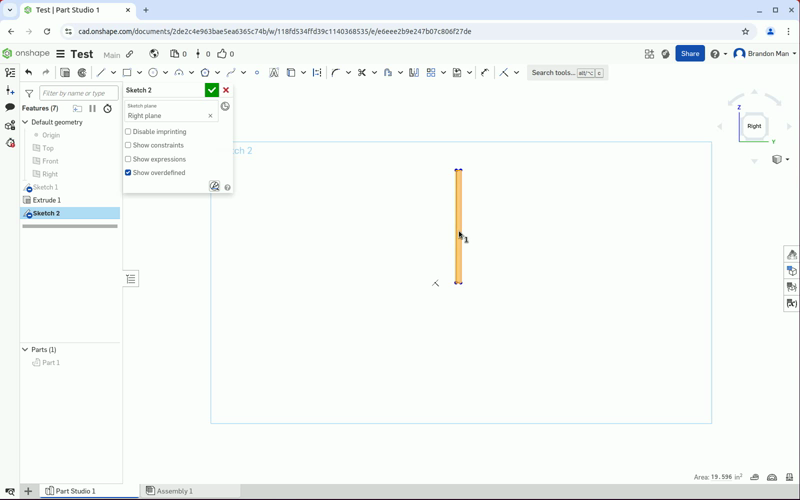
mouse_move(73, 352)
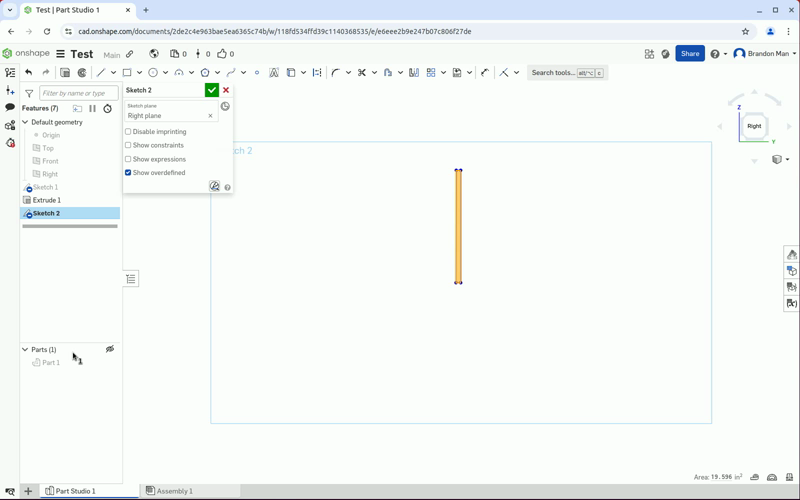
key(shift+y)
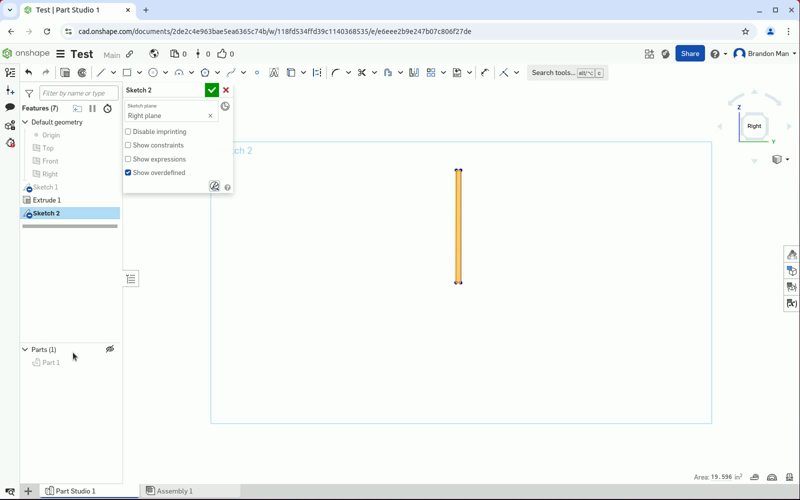
key(shift+e)
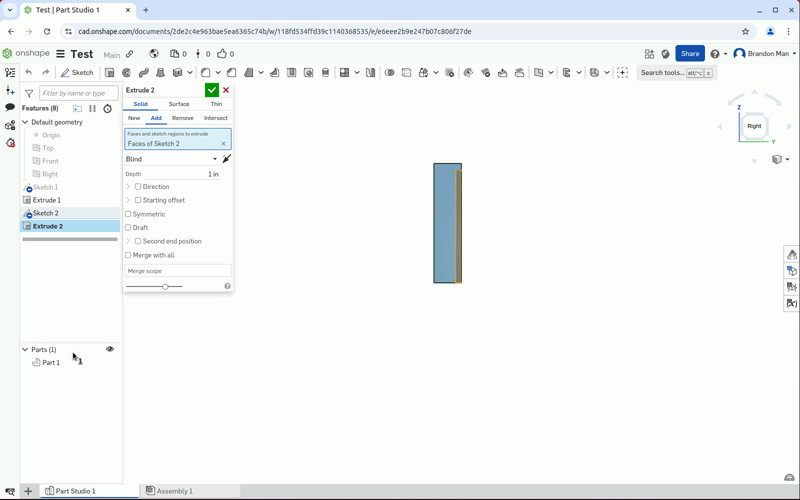
mouse_move(143, 106)
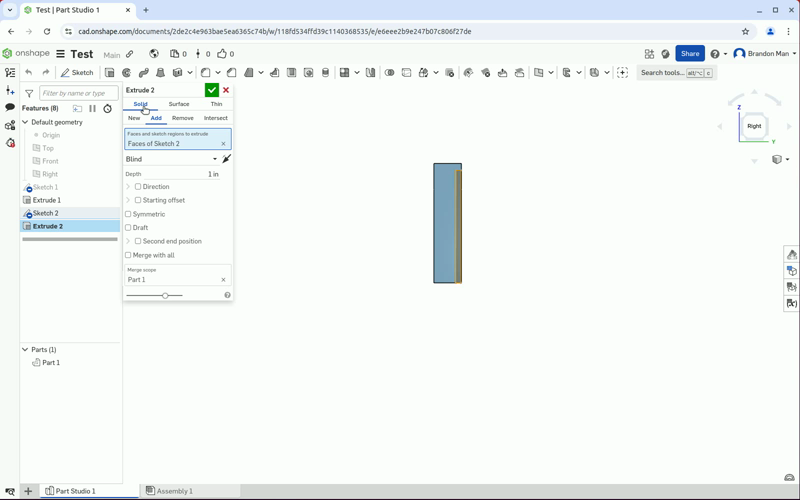
click(143, 106)
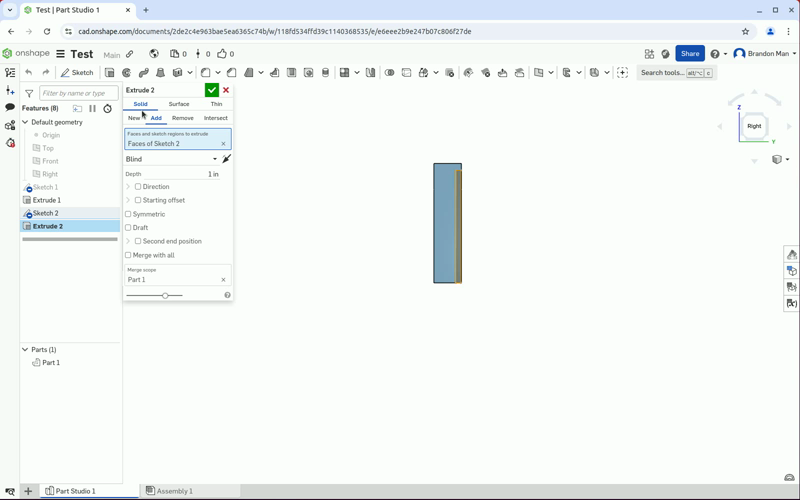
mouse_move(137, 120)
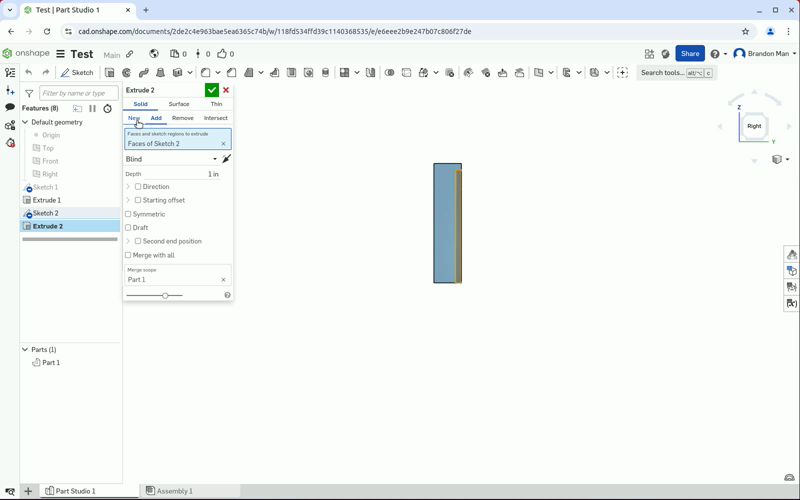
click(137, 120)
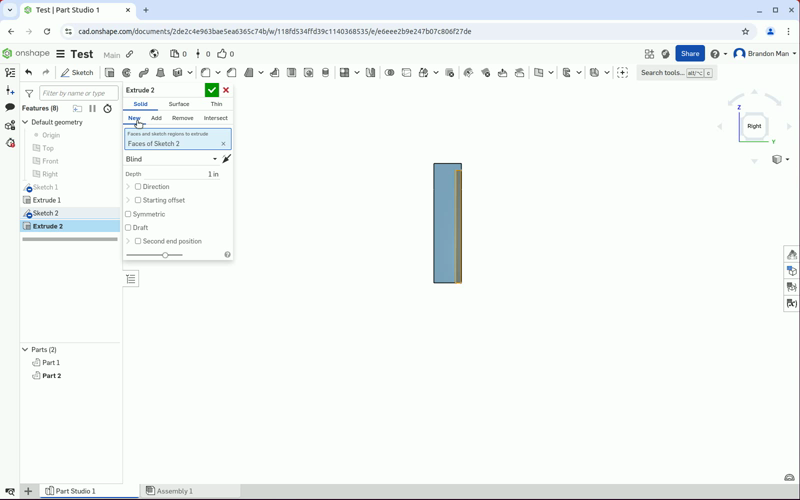
key(tab, 4)
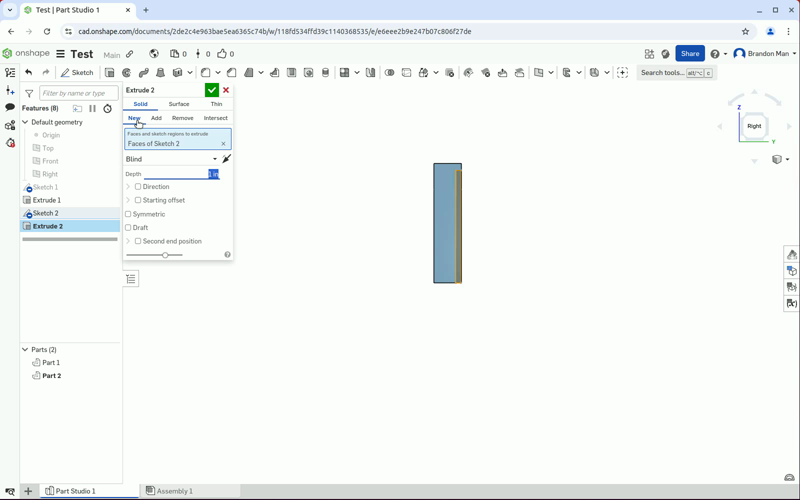
text(-0.241)
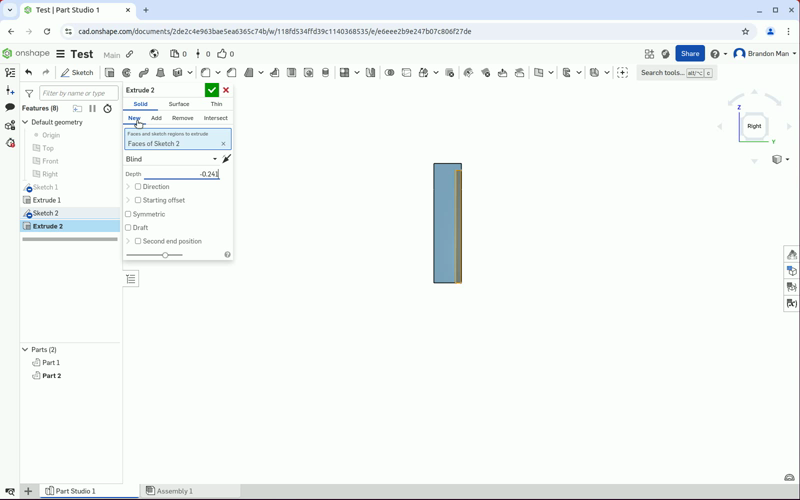
key(enter)
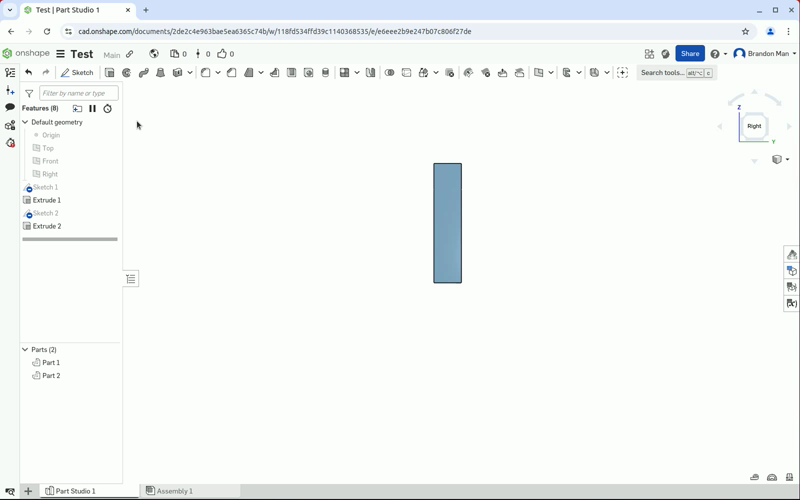
key(shift+h)
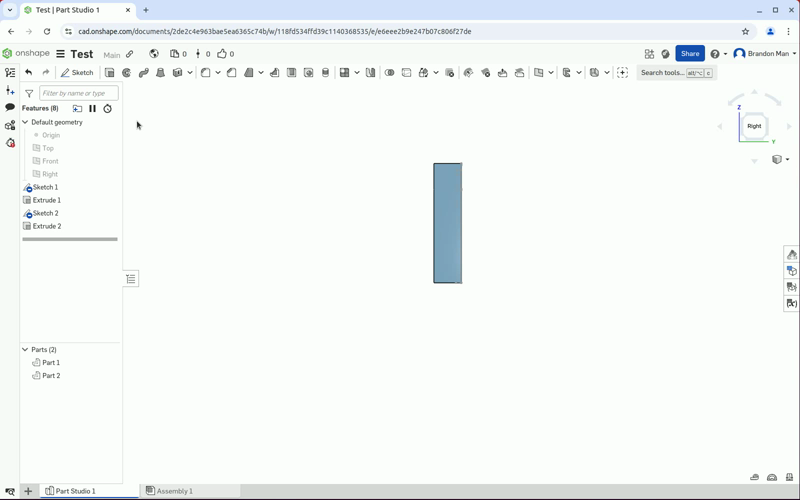
key(shift+h)
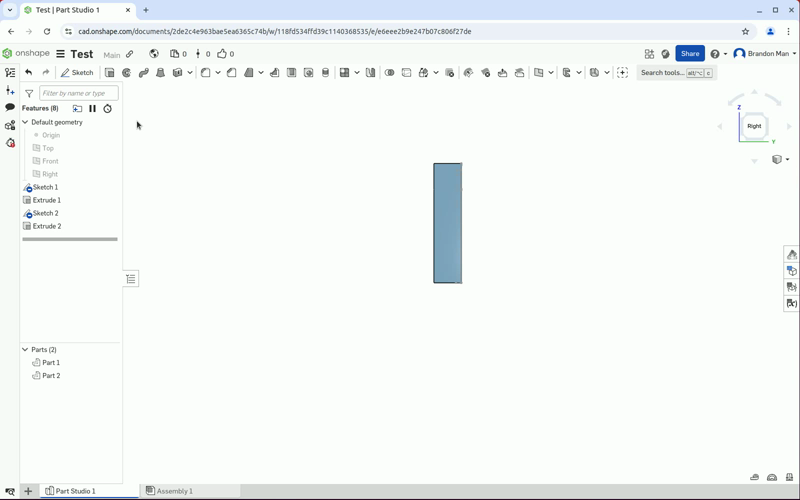
key(shift+7)
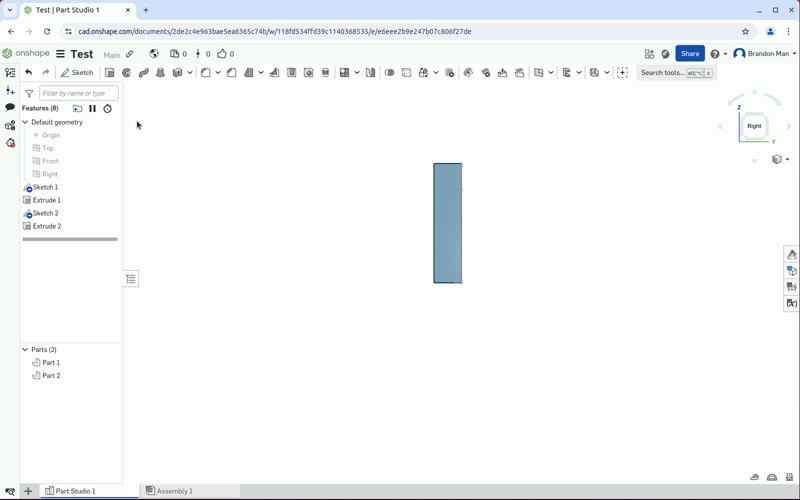
key(right, 2)
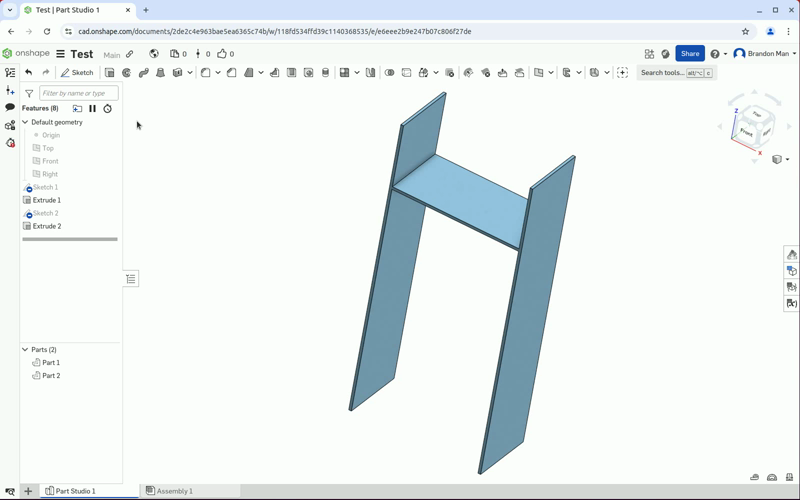
key(down, 2)
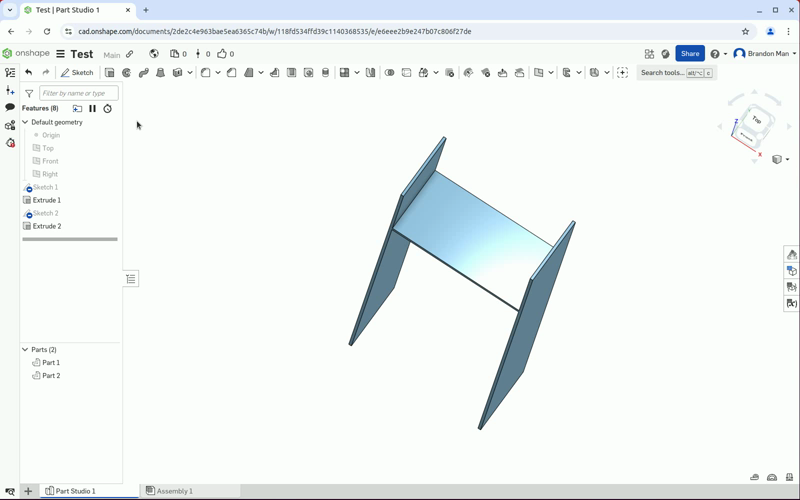
key(up, 2)
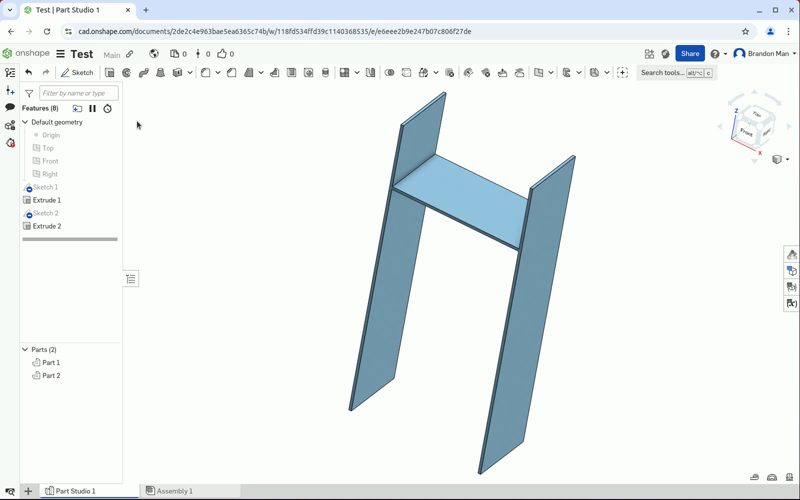
key(left, 2)
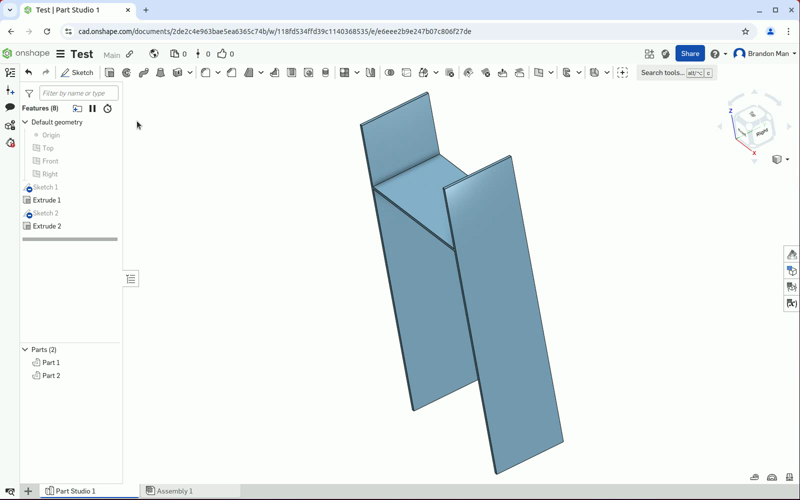
mouse_move(73, 189)
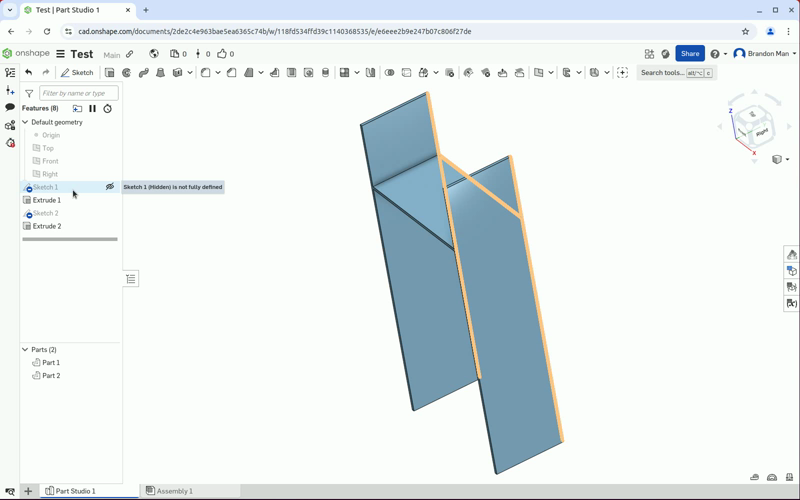
click(73, 189)